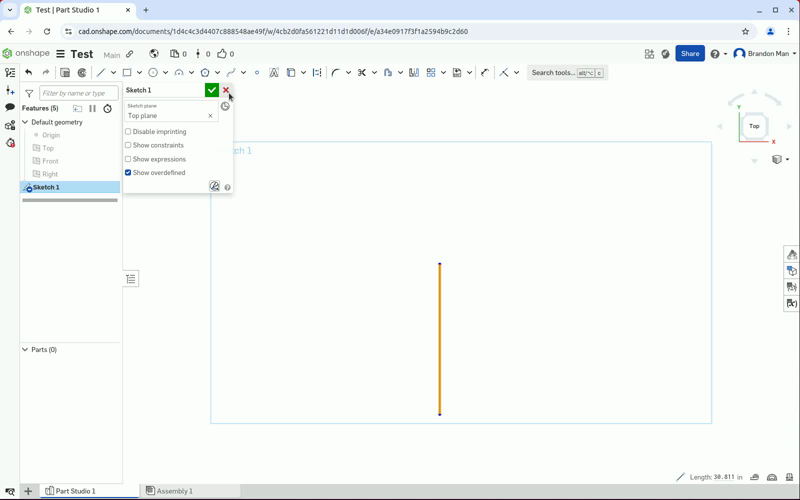
key(shift+h)
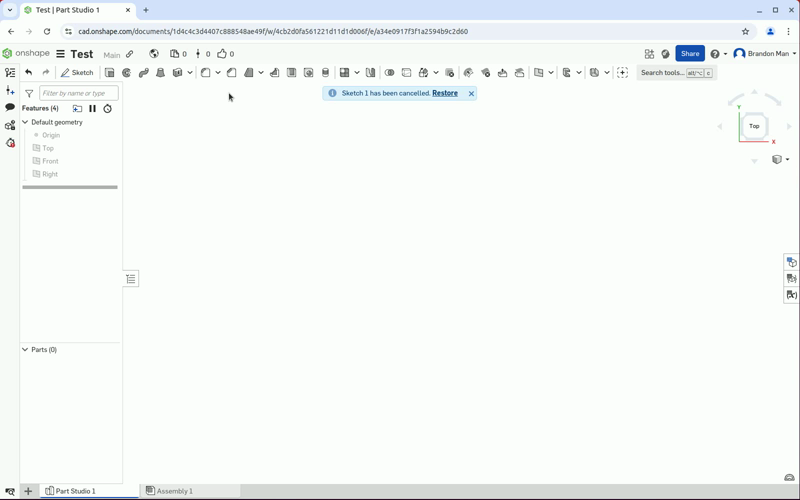
mouse_move(73, 352)
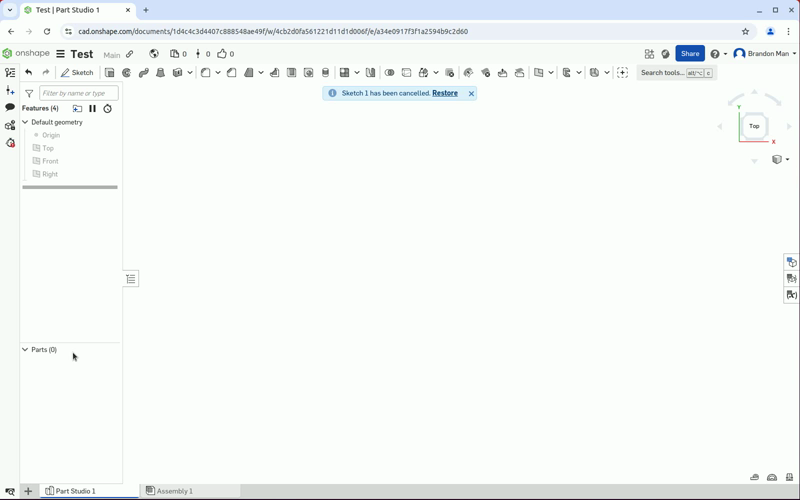
key(y)
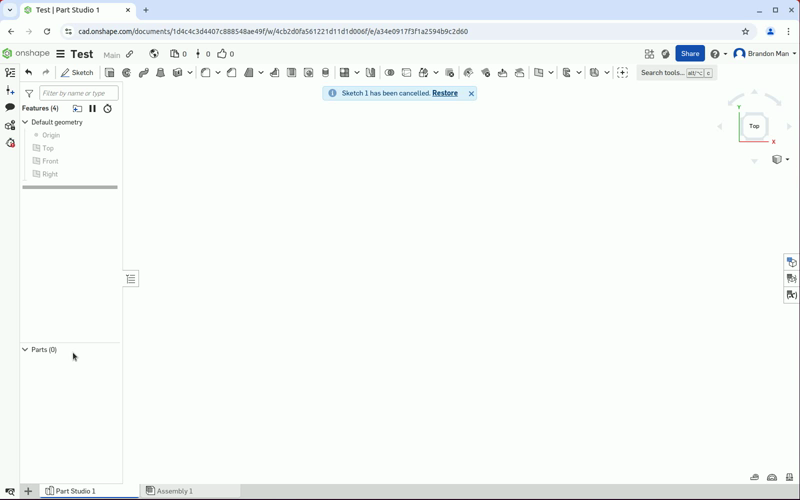
key(shift+p)
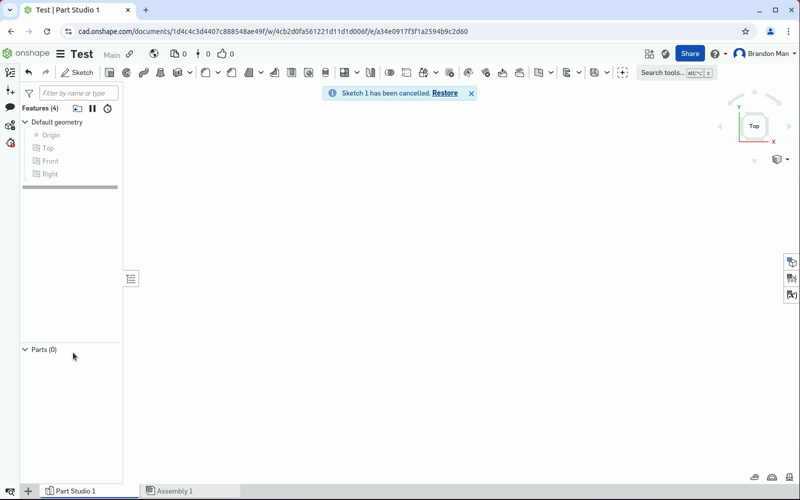
key(space)
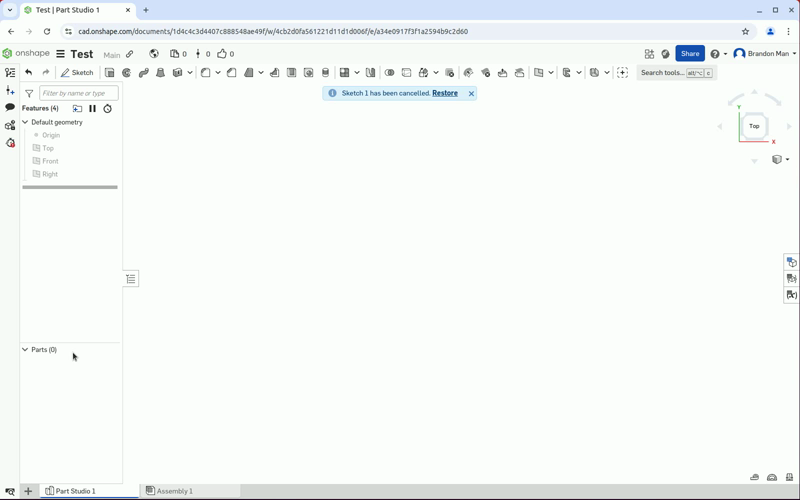
key_down(shift)
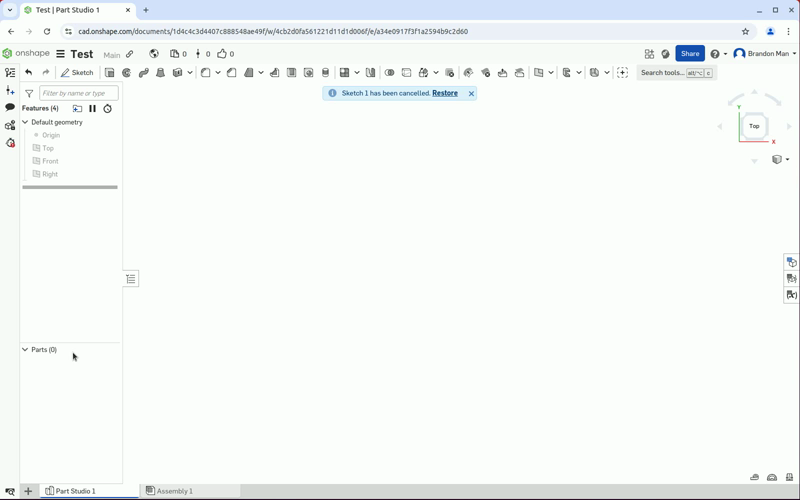
key(up)
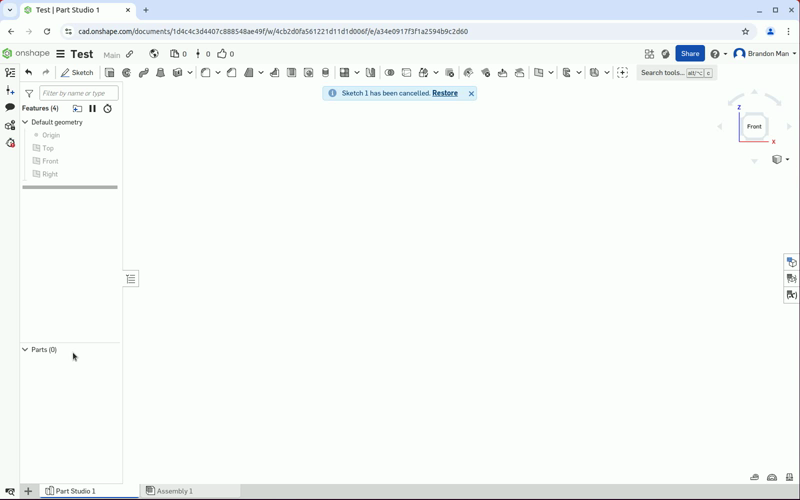
key_up(shift)
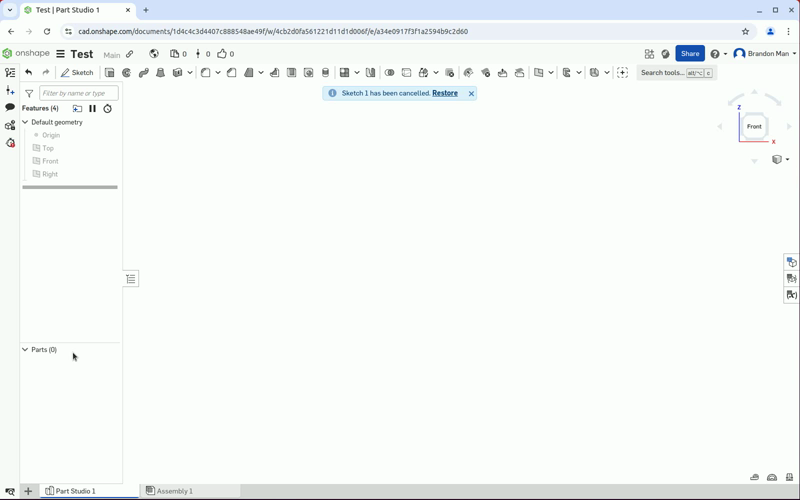
mouse_move(73, 352)
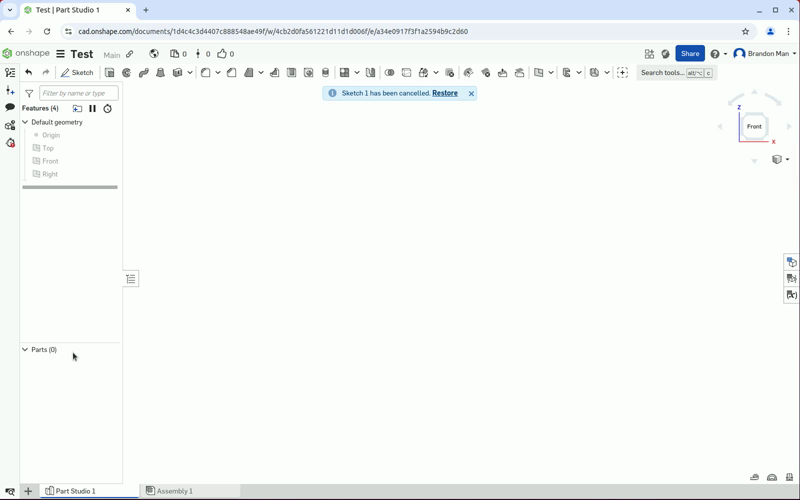
key(shift+y)
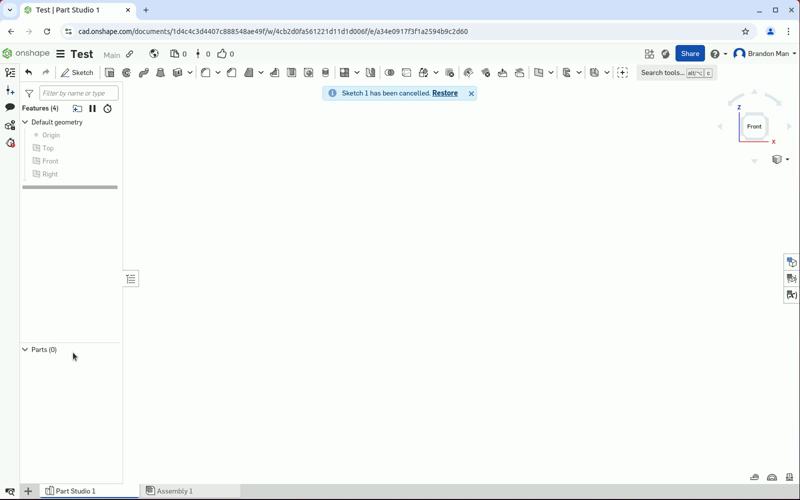
key(shift+s)
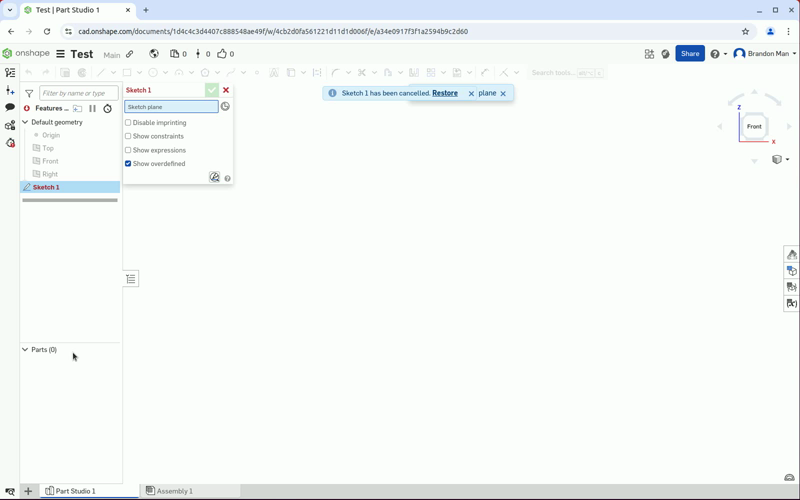
mouse_move(73, 163)
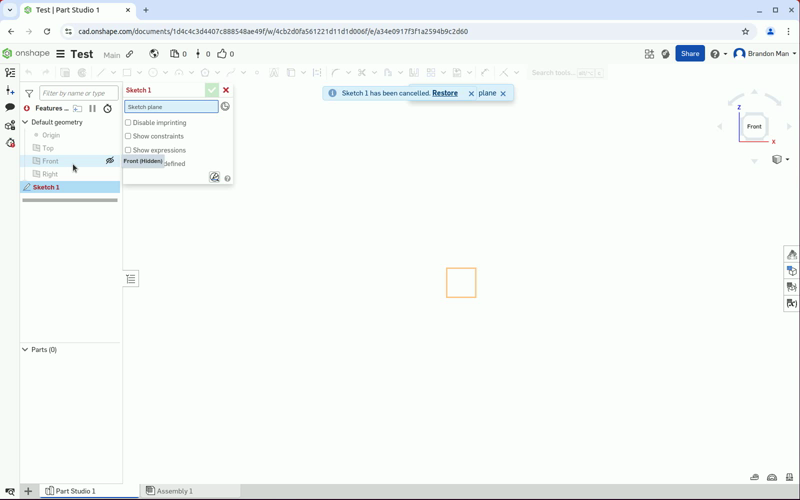
click(73, 163)
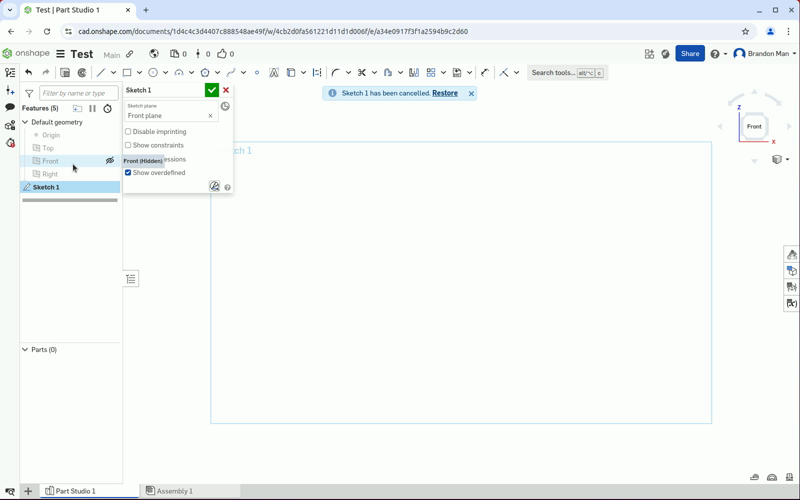
mouse_move(73, 352)
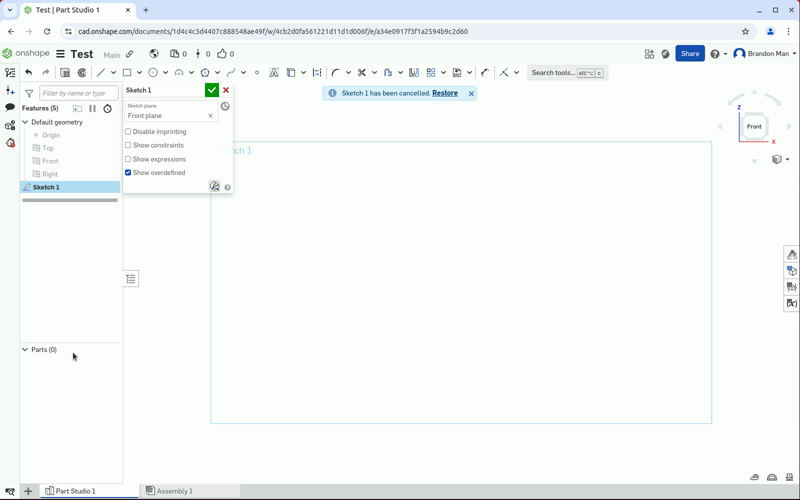
key(y)
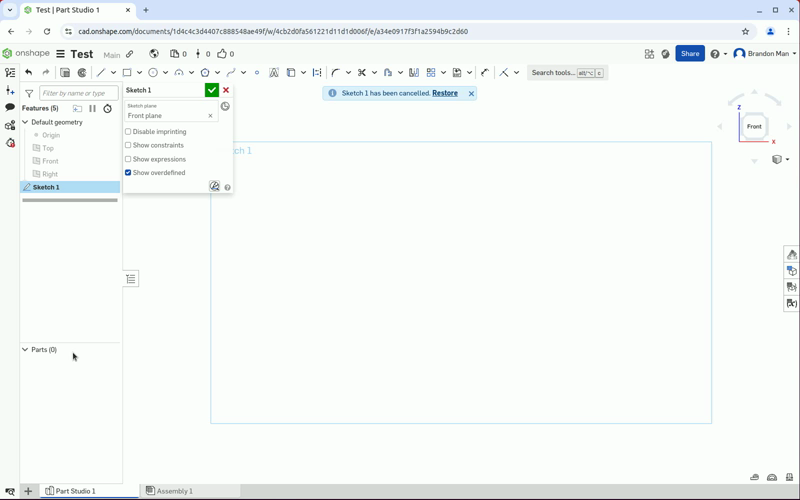
key(l)
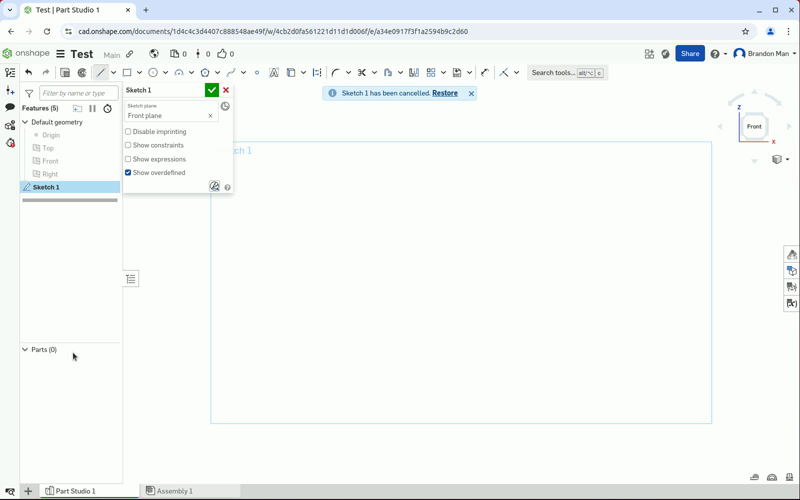
key_down(shift)
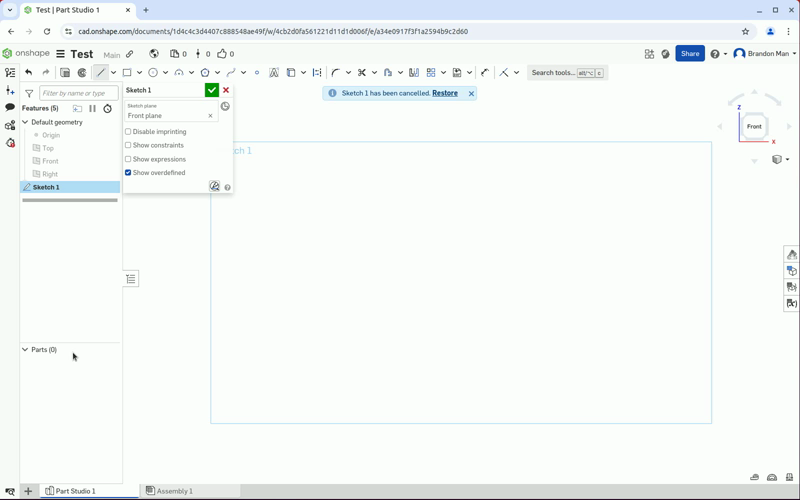
mouse_move(446, 286)
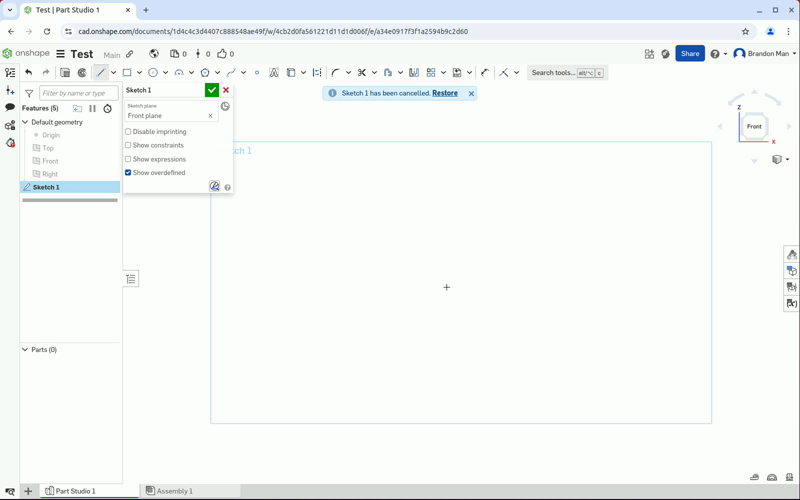
click(446, 286)
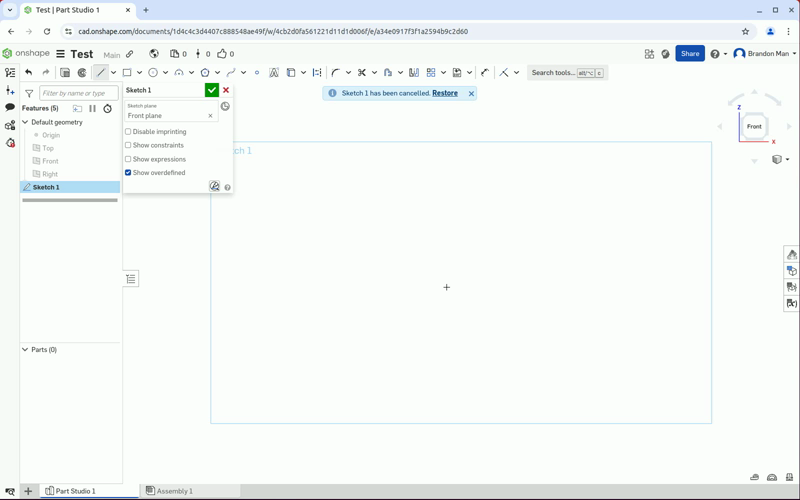
key_up(shift)
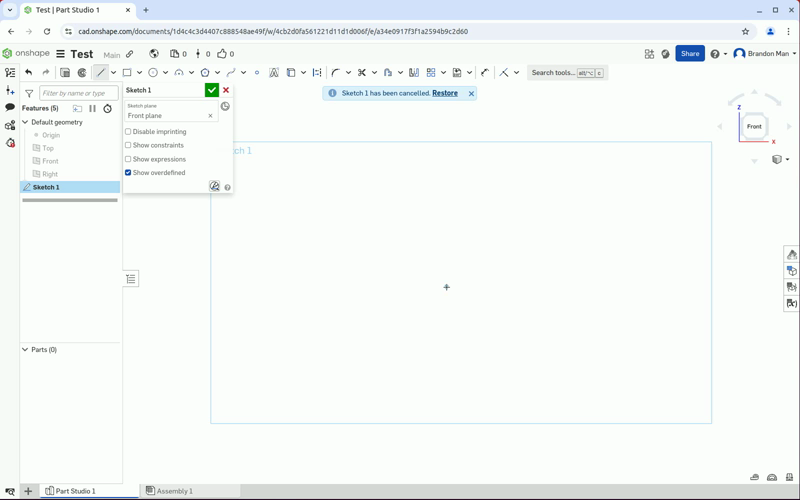
key_down(shift)
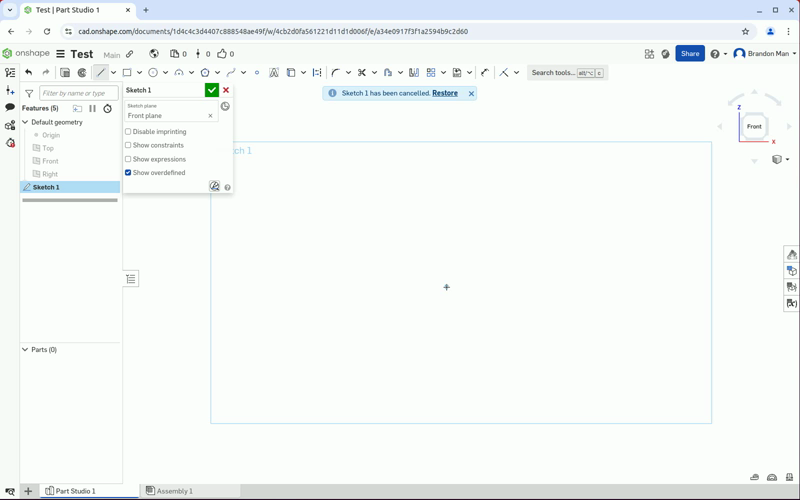
mouse_move(568, 286)
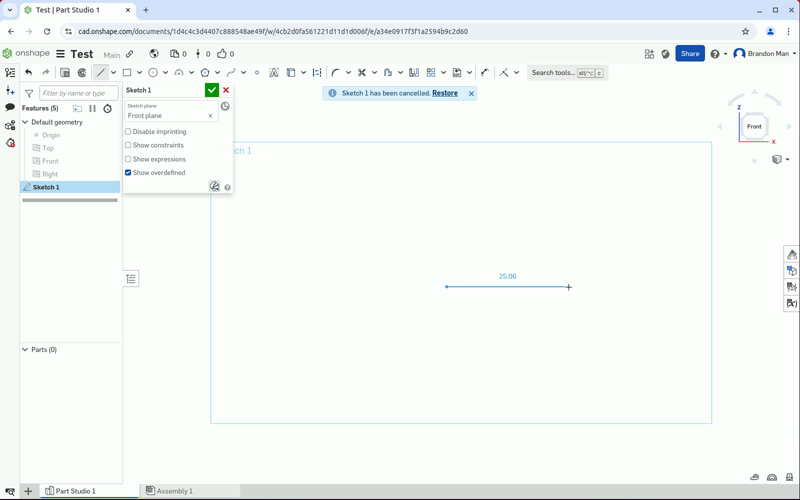
click(568, 286)
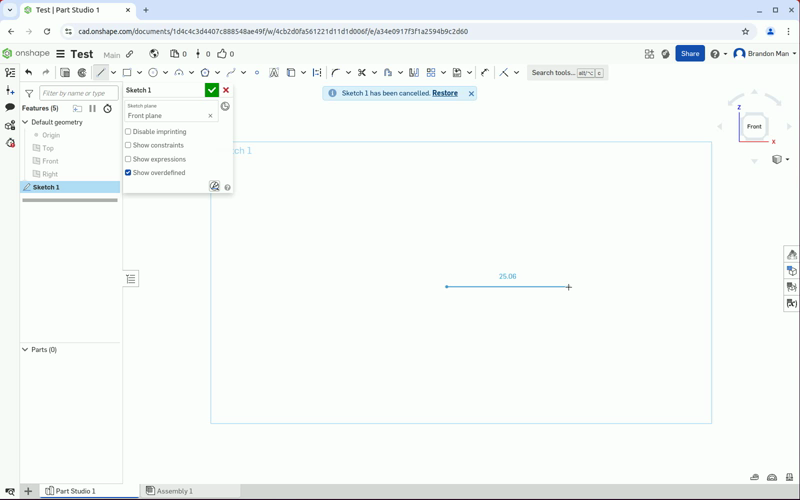
key_up(shift)
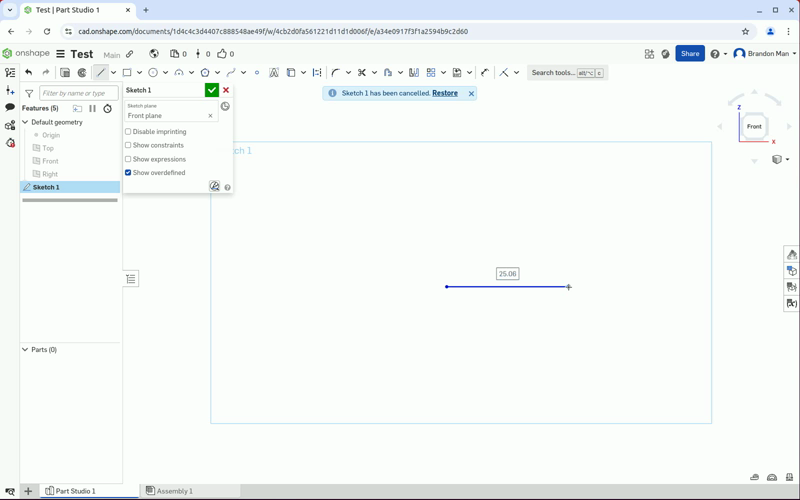
key_down(shift)
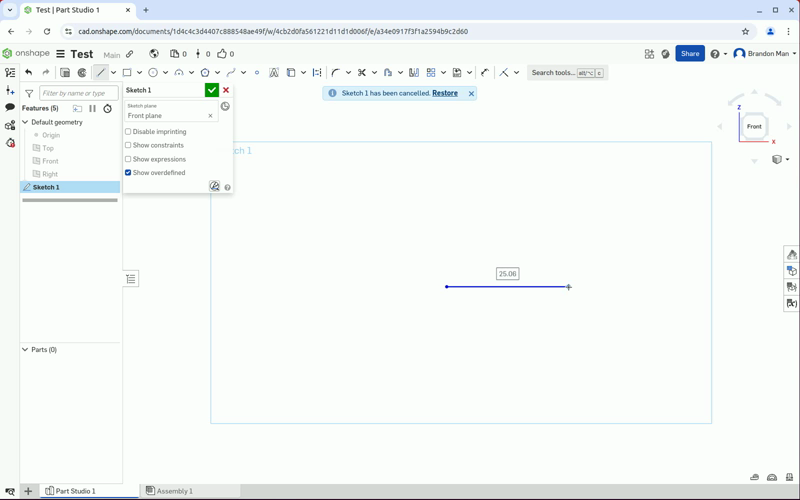
mouse_move(589, 286)
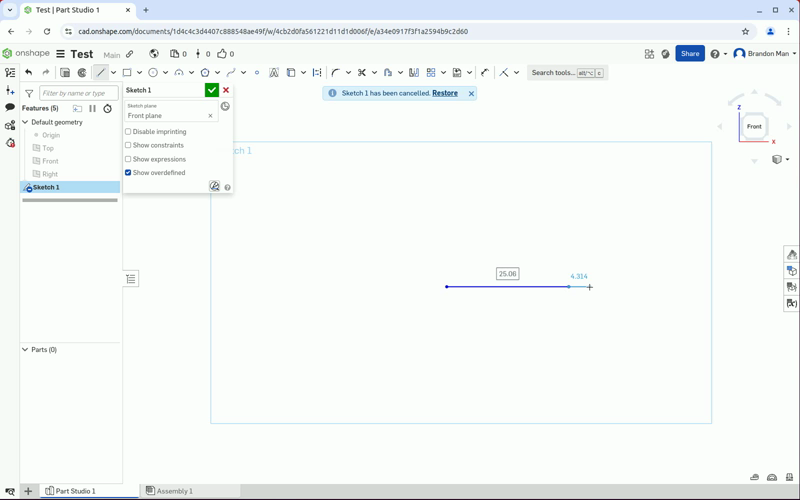
mouse_move(568, 278)
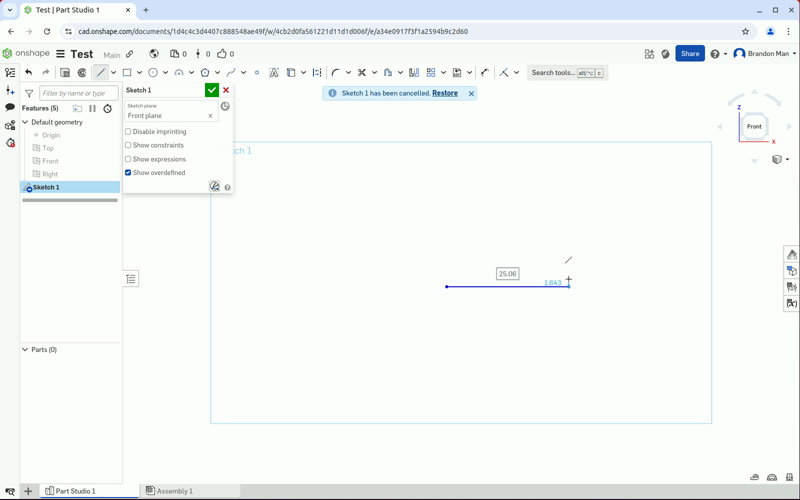
click(568, 278)
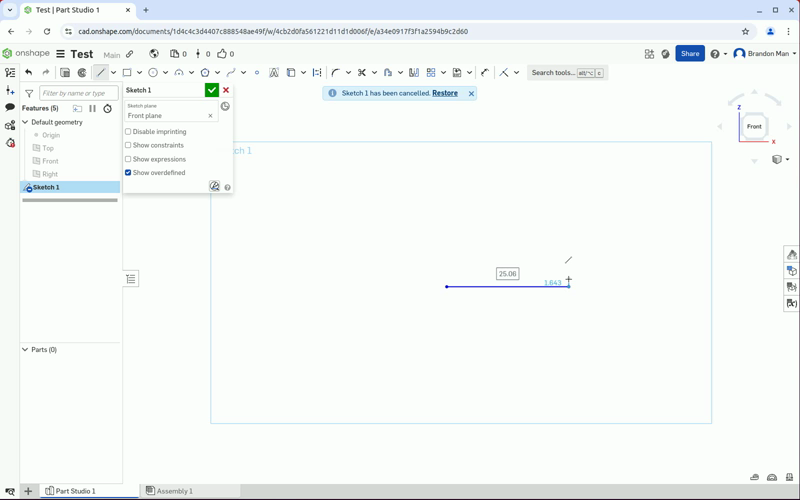
key_up(shift)
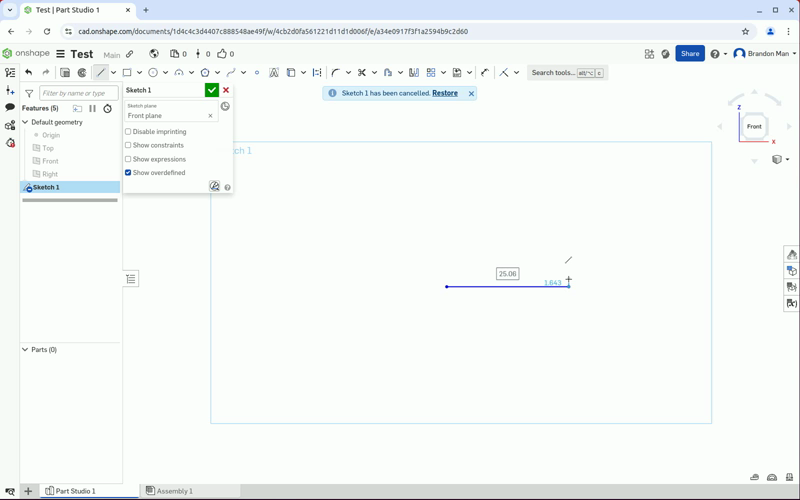
key_down(shift)
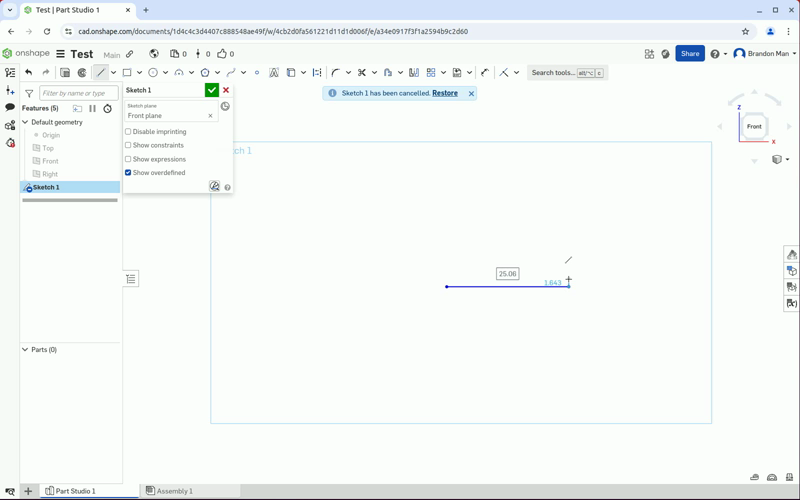
mouse_move(446, 278)
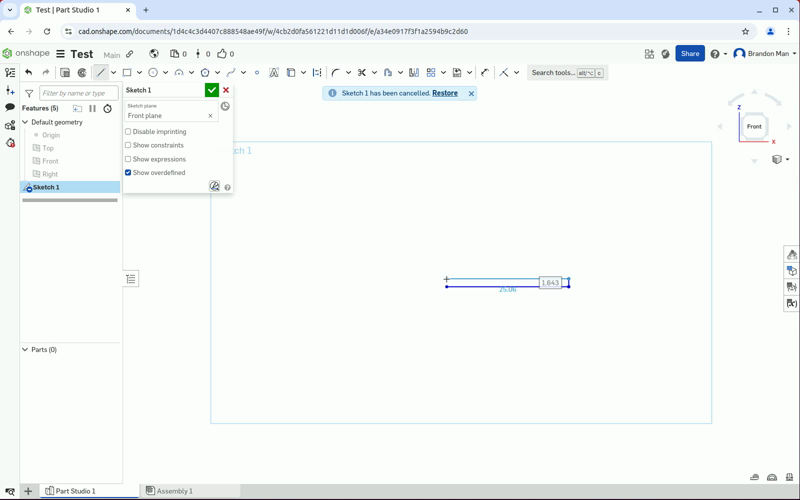
click(446, 278)
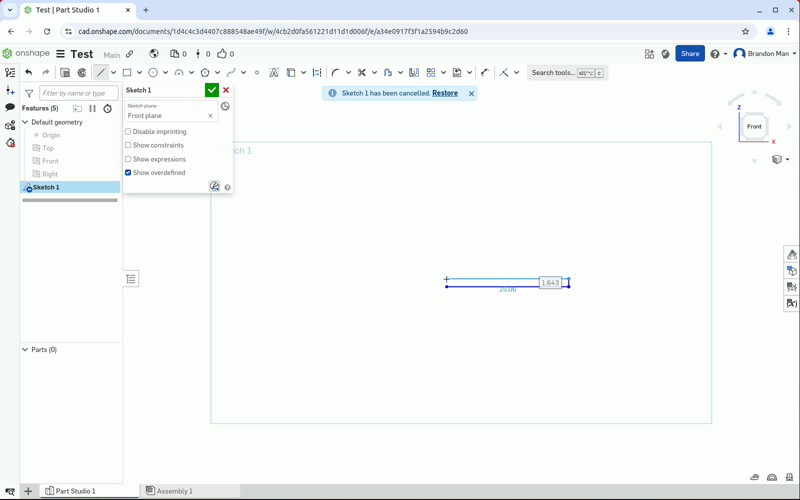
key_up(shift)
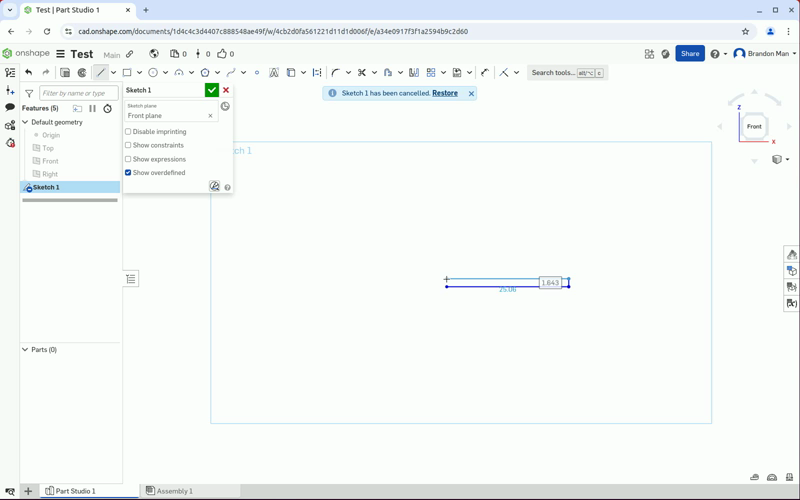
mouse_move(476, 278)
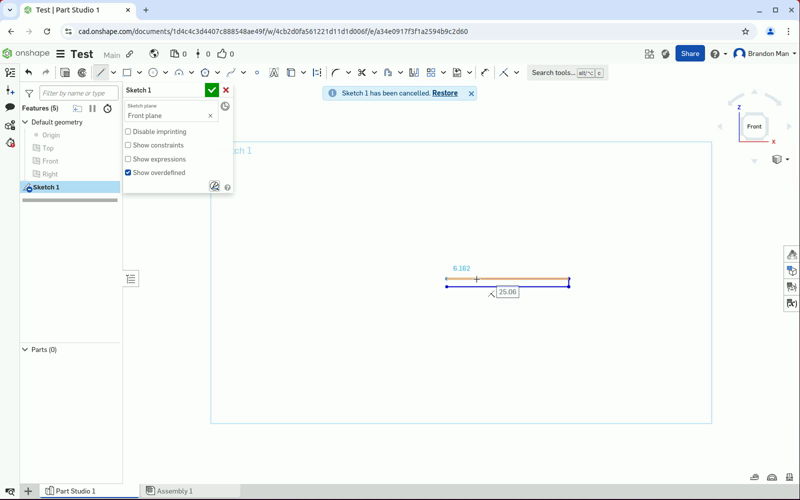
key_down(shift)
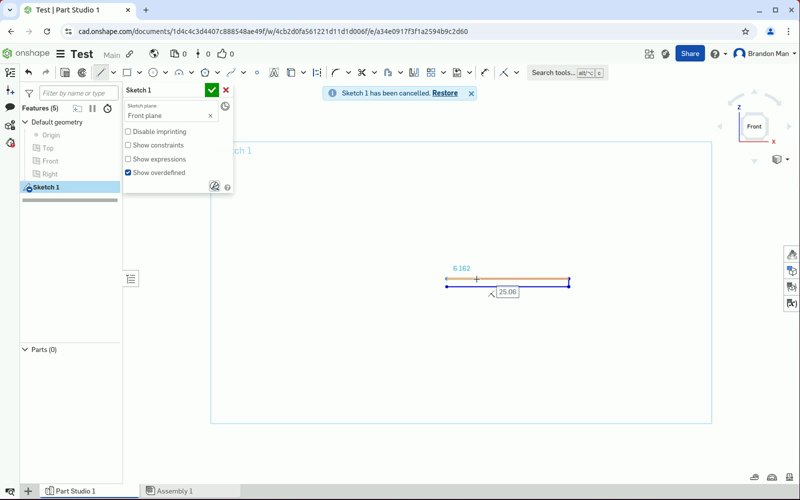
mouse_move(446, 286)
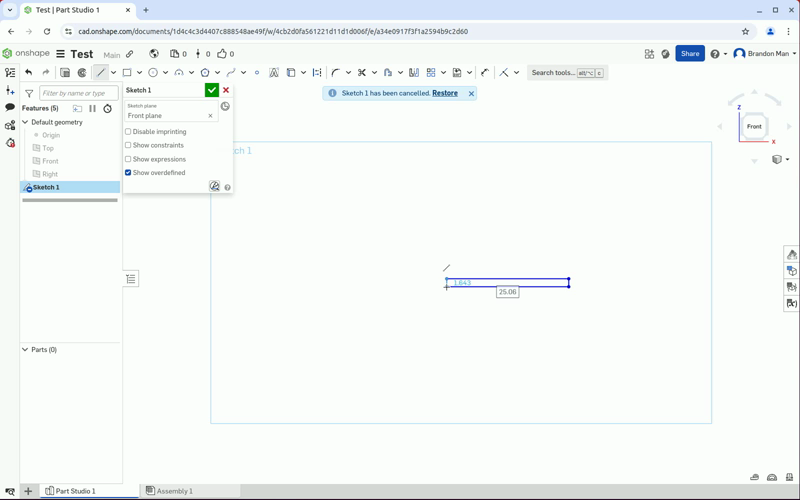
key_up(shift)
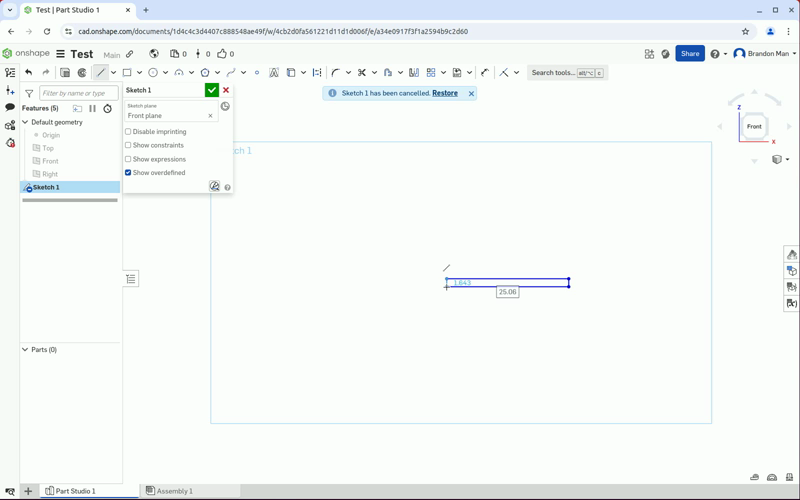
click(446, 286)
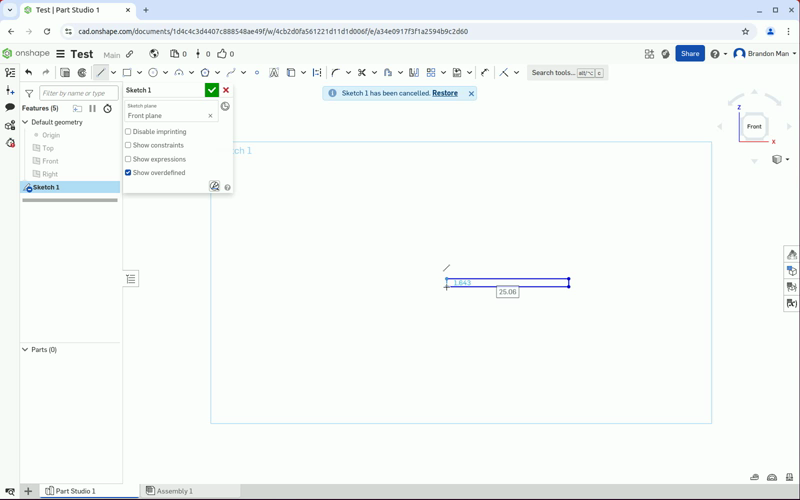
key(esc)
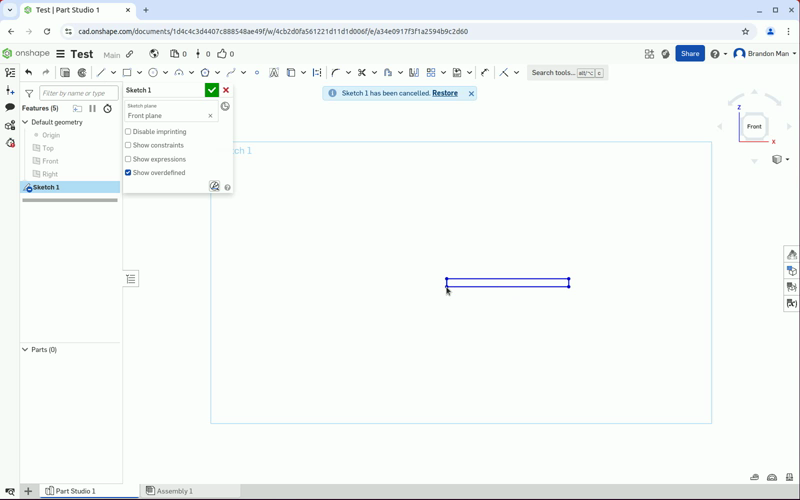
mouse_move(468, 283)
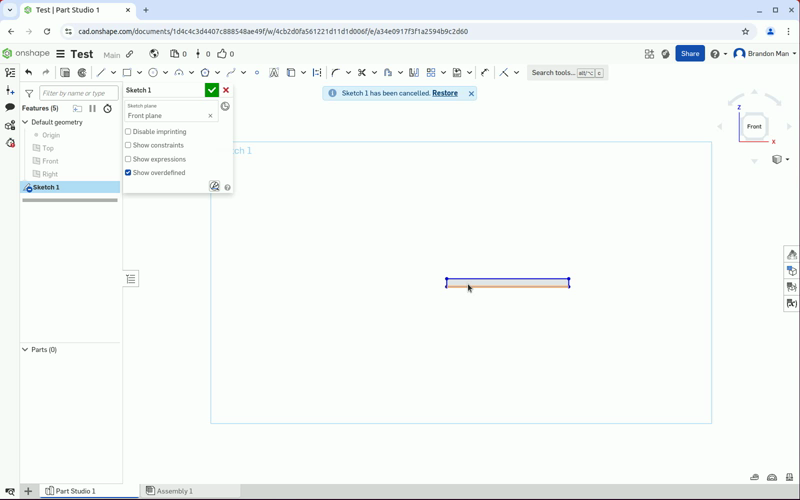
scroll(6)
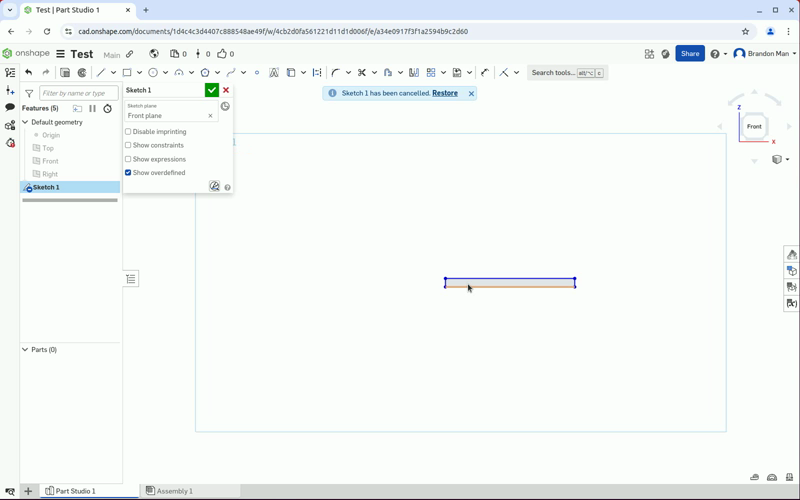
scroll(6)
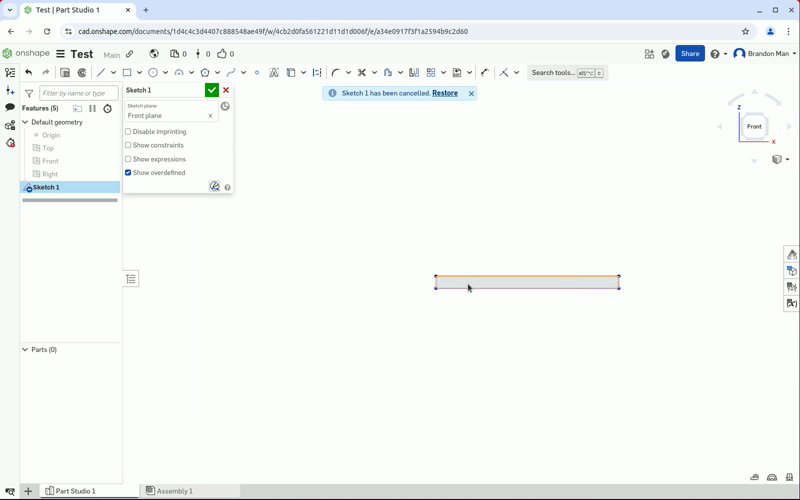
scroll(6)
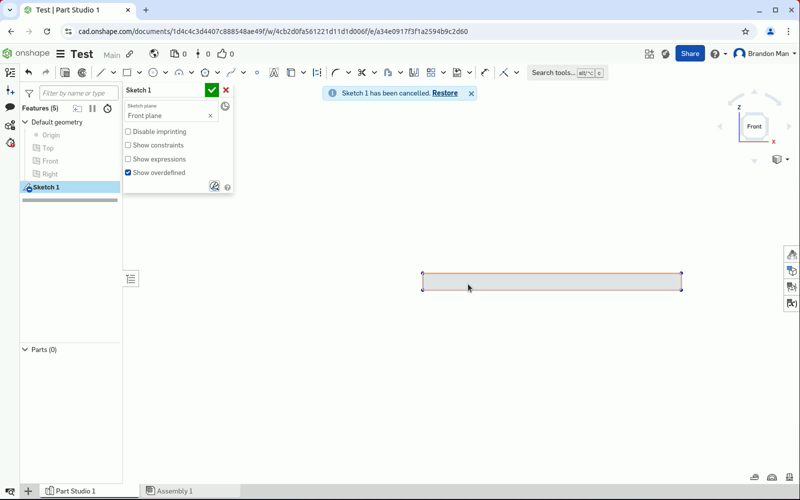
scroll(6)
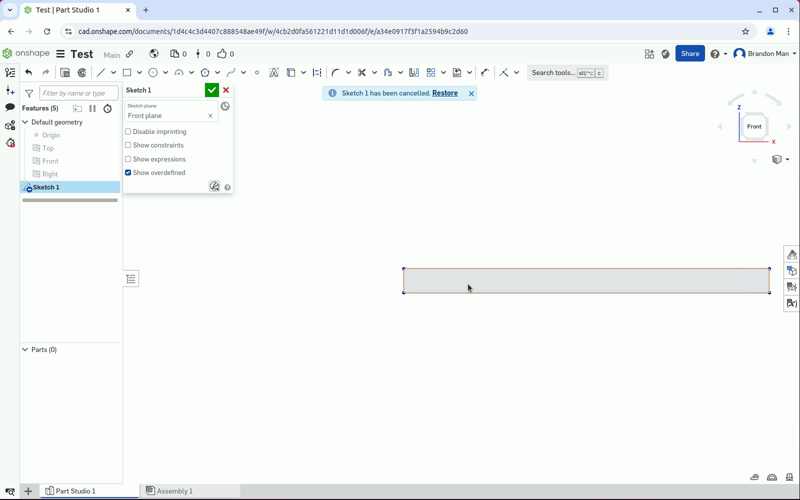
scroll(6)
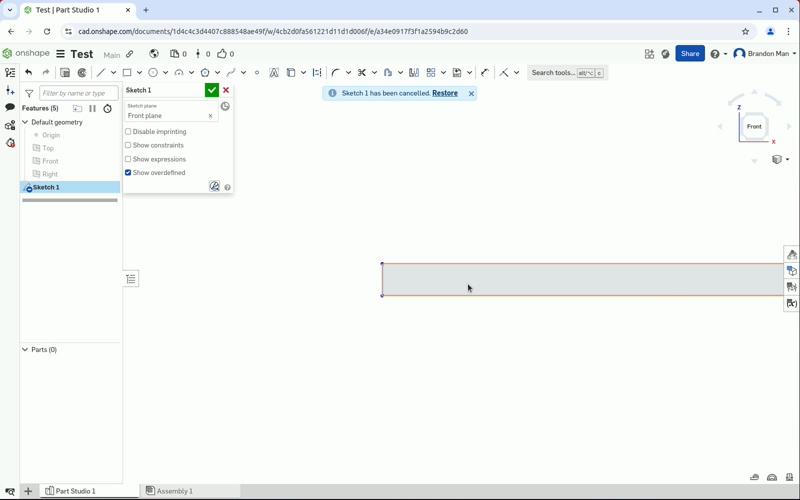
scroll(6)
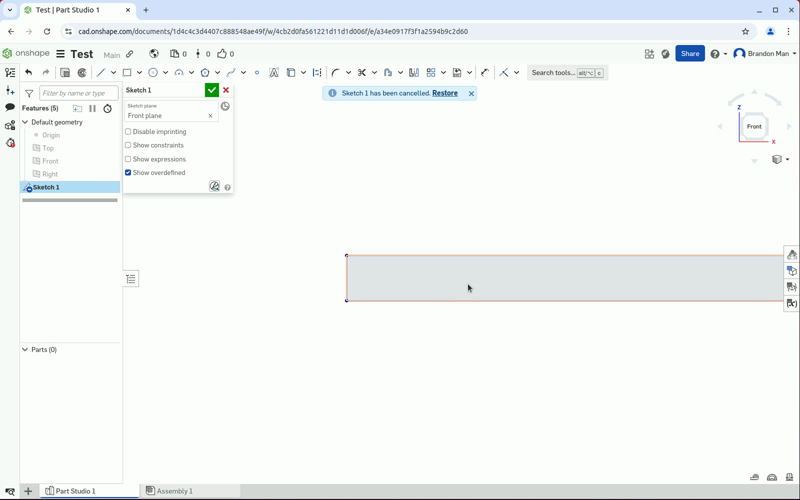
scroll(6)
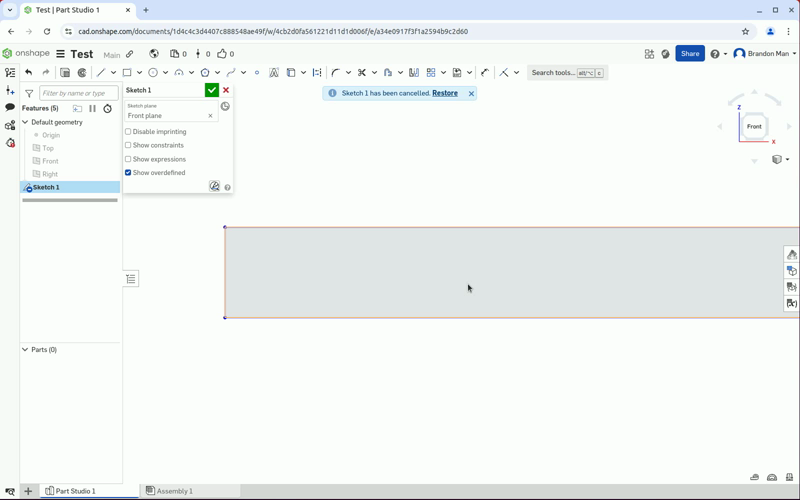
click(468, 283)
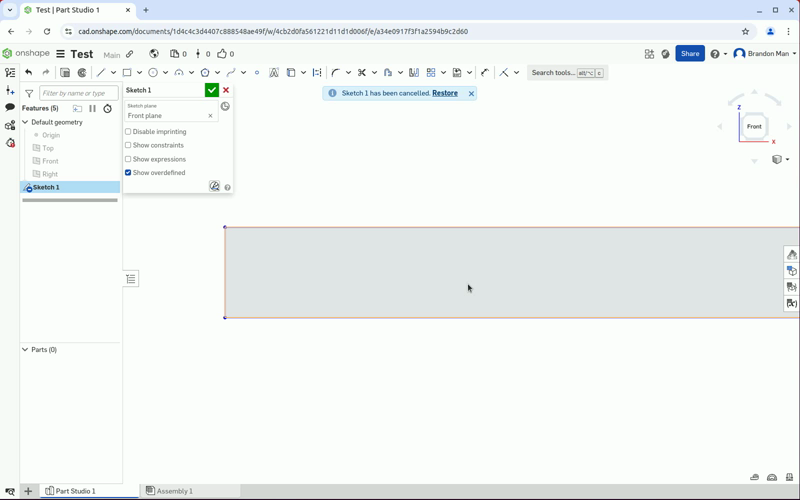
scroll(-6)
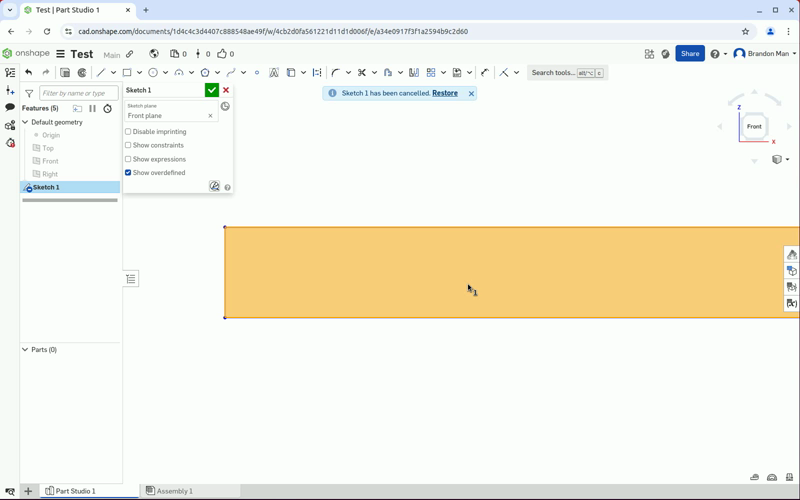
scroll(-6)
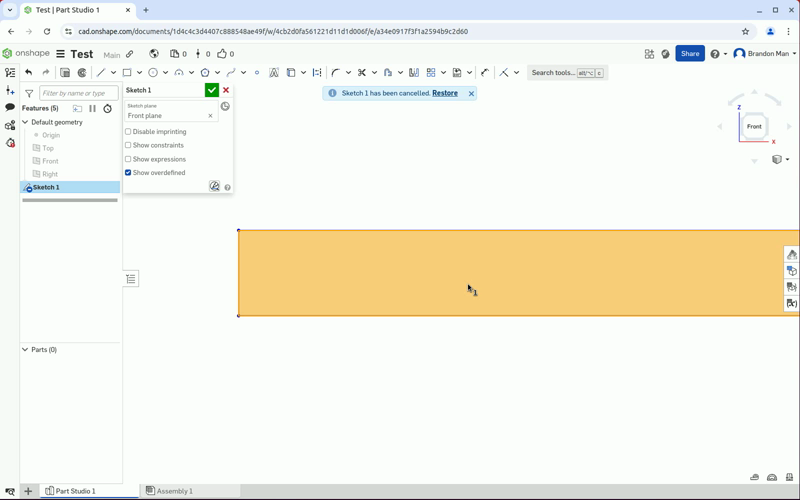
scroll(-6)
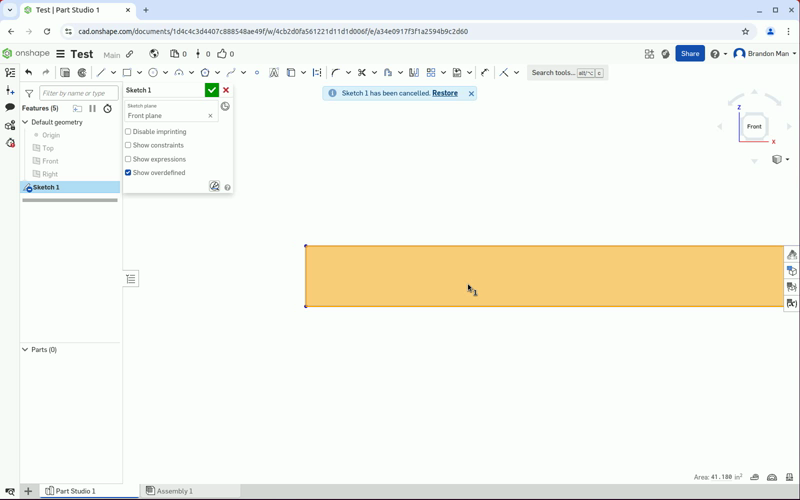
scroll(-6)
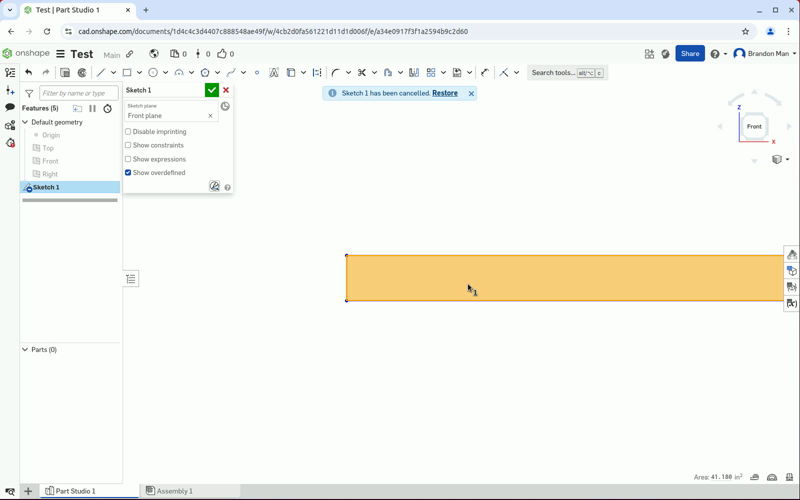
scroll(-6)
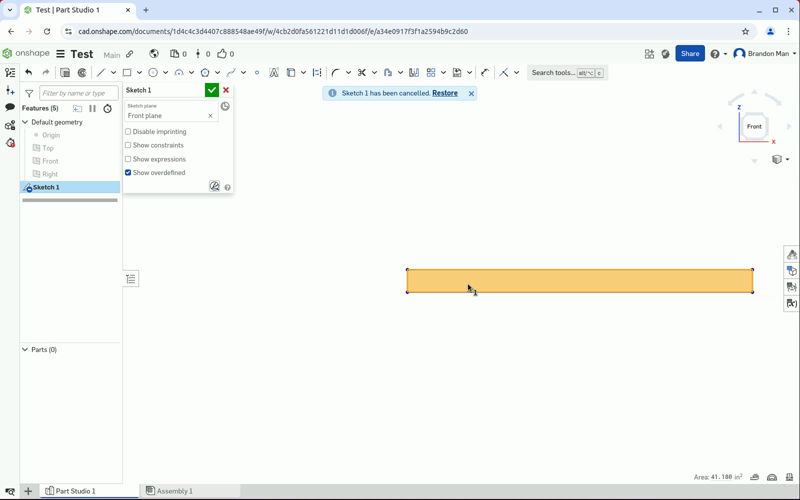
scroll(-6)
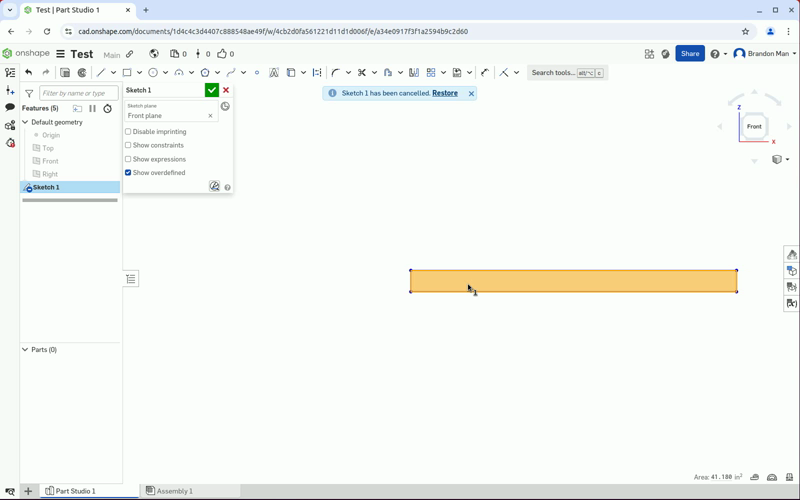
scroll(-6)
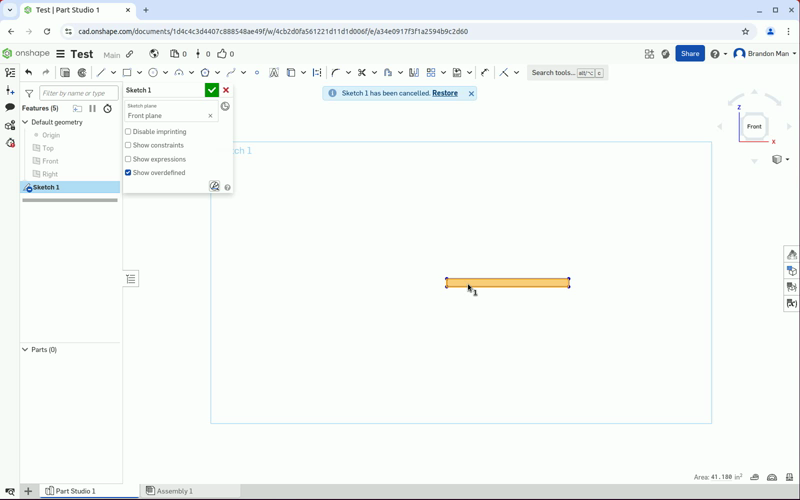
mouse_move(73, 352)
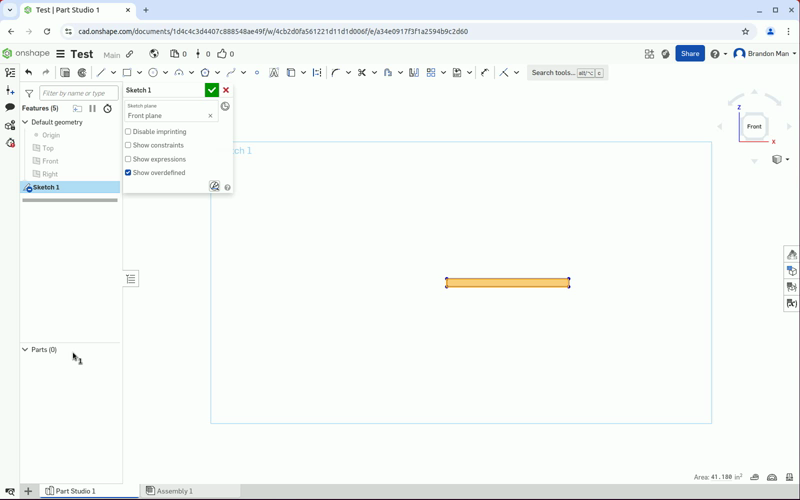
key(shift+y)
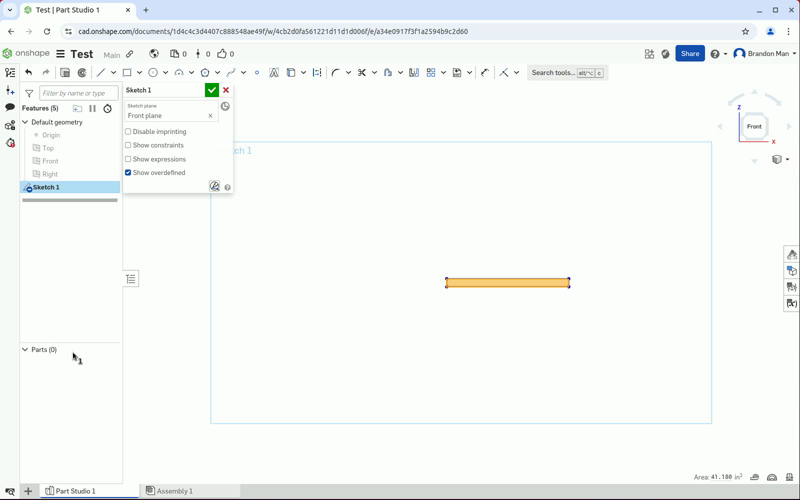
key(shift+e)
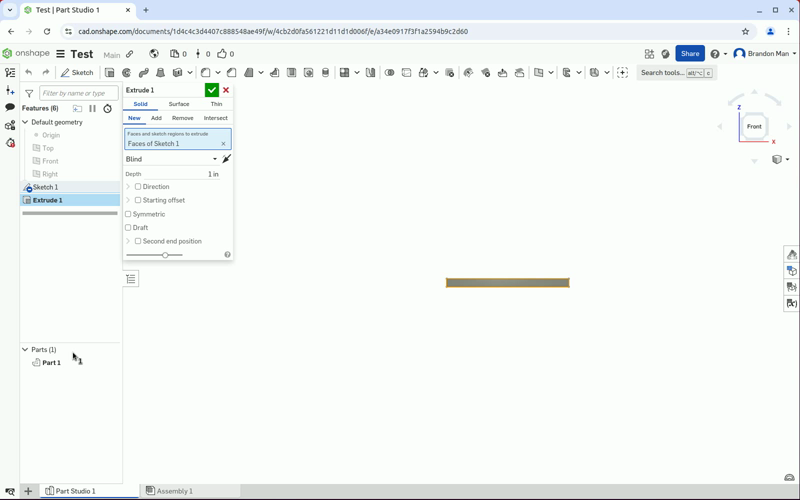
mouse_move(143, 106)
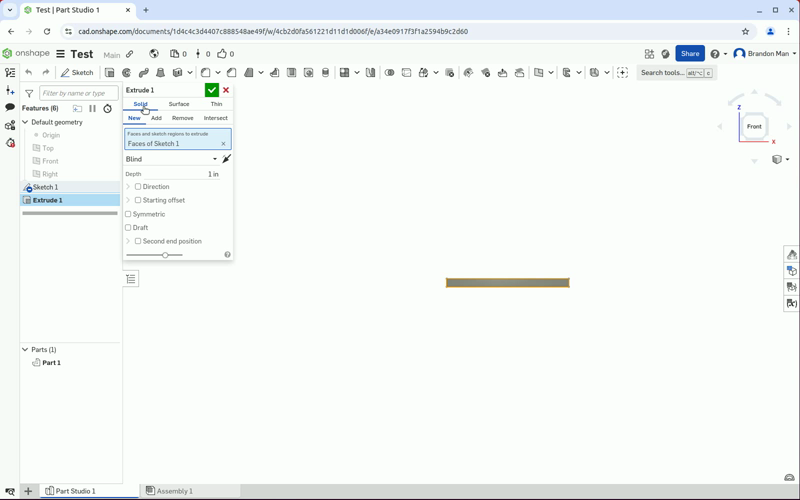
click(143, 106)
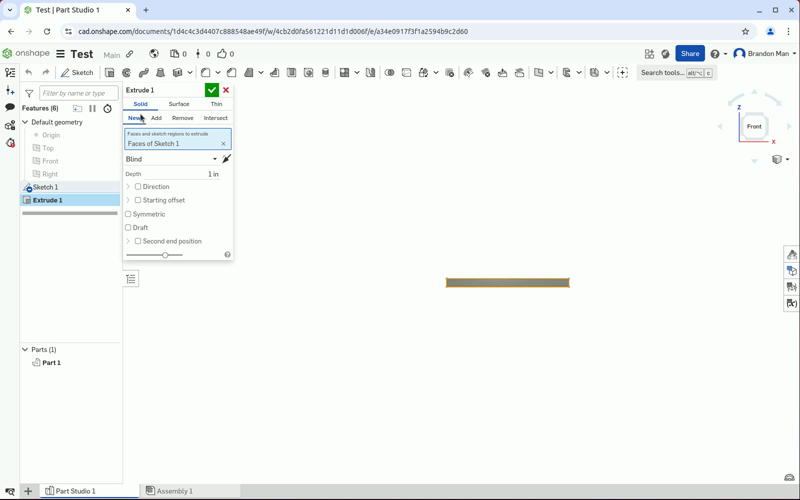
mouse_move(137, 120)
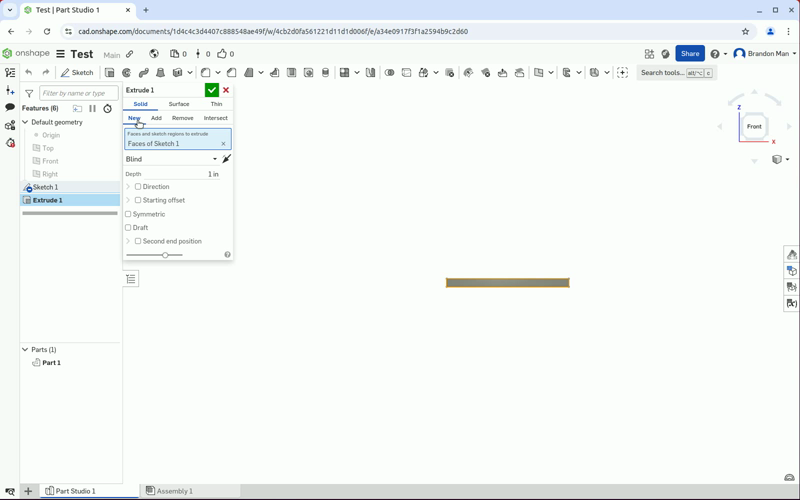
click(137, 120)
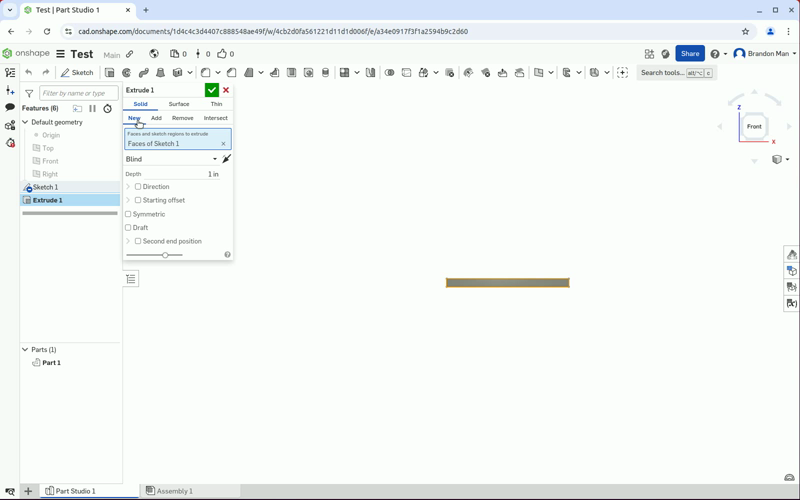
key(tab, 4)
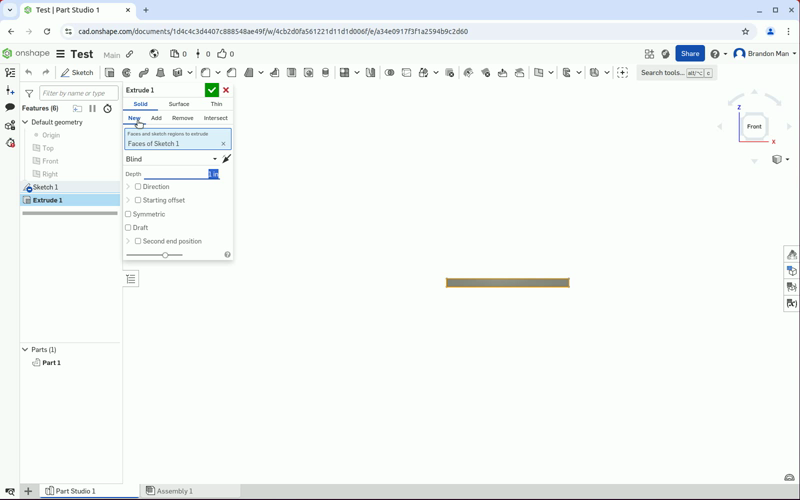
text(1.444)
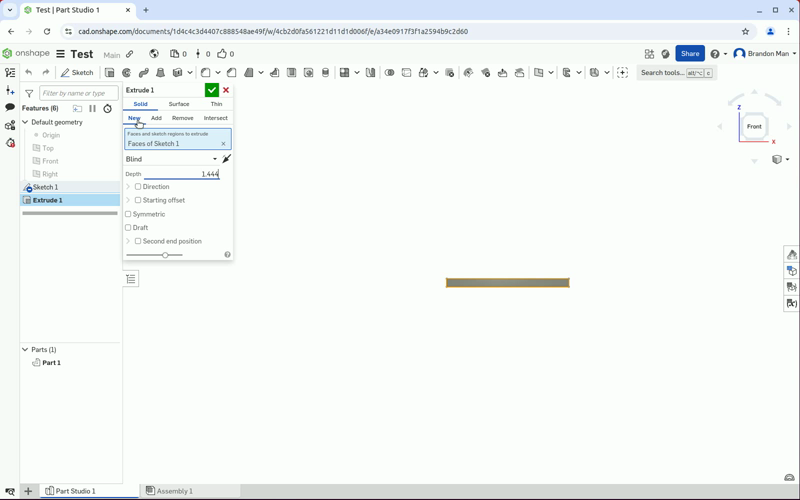
key(enter)
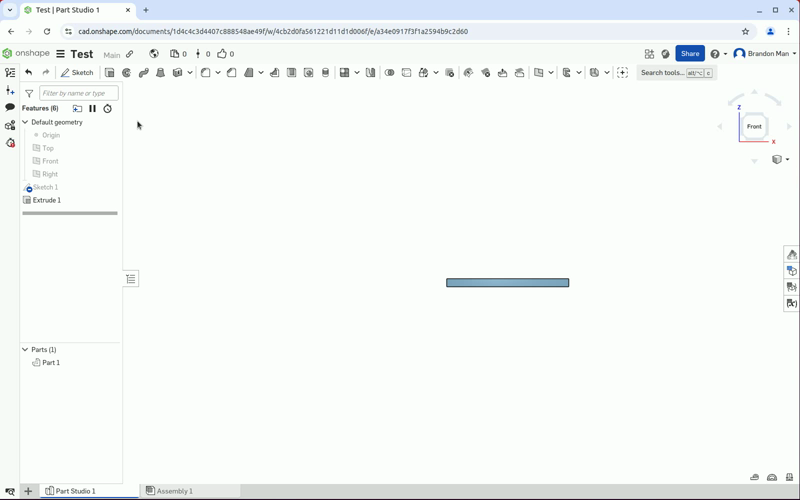
key(shift+h)
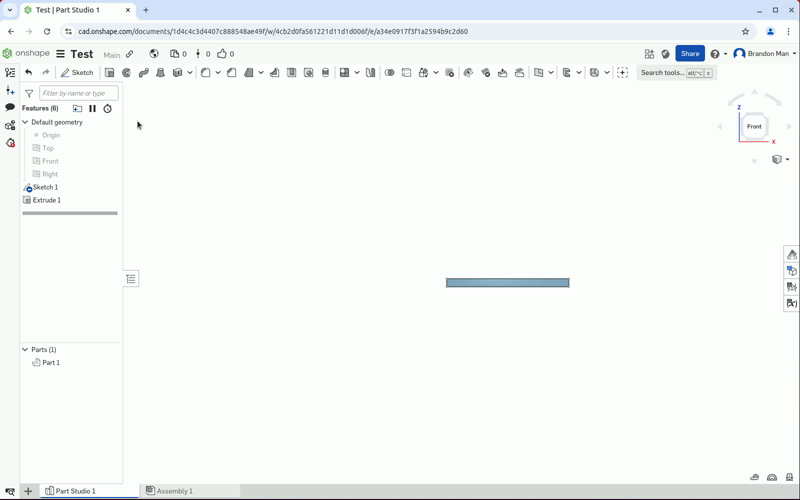
key(shift+h)
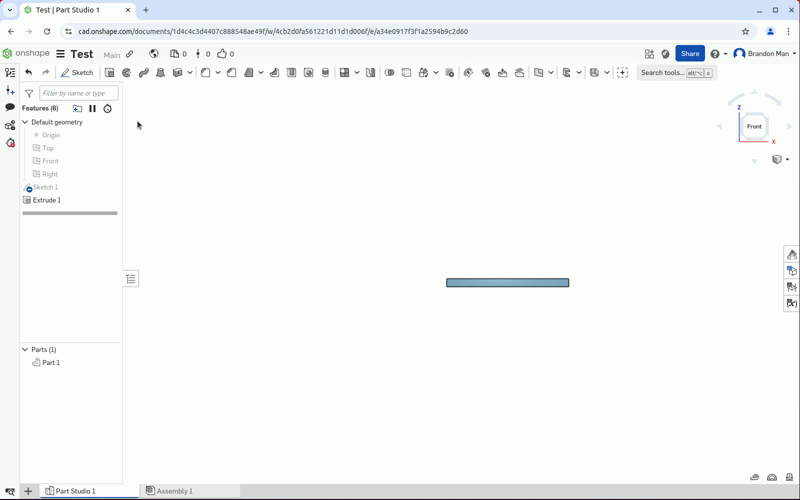
mouse_move(73, 189)
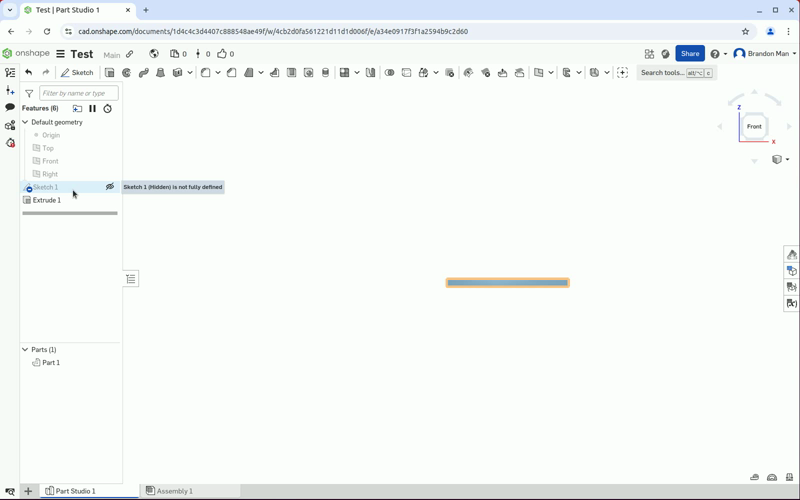
click(73, 189)
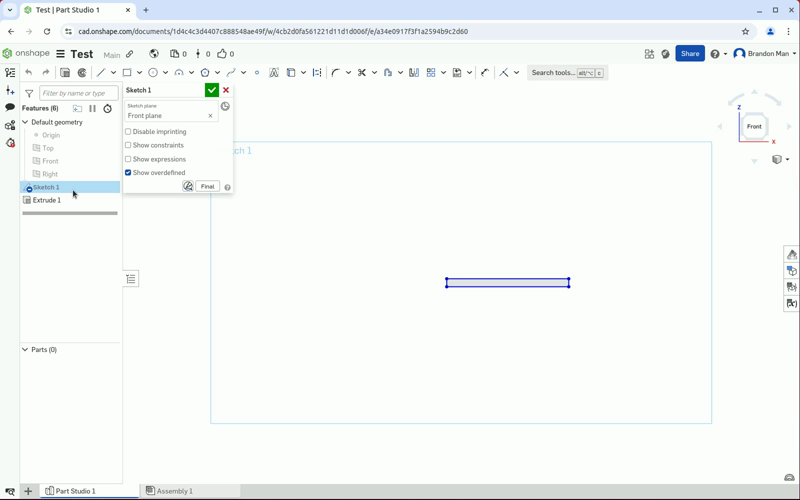
mouse_move(229, 92)
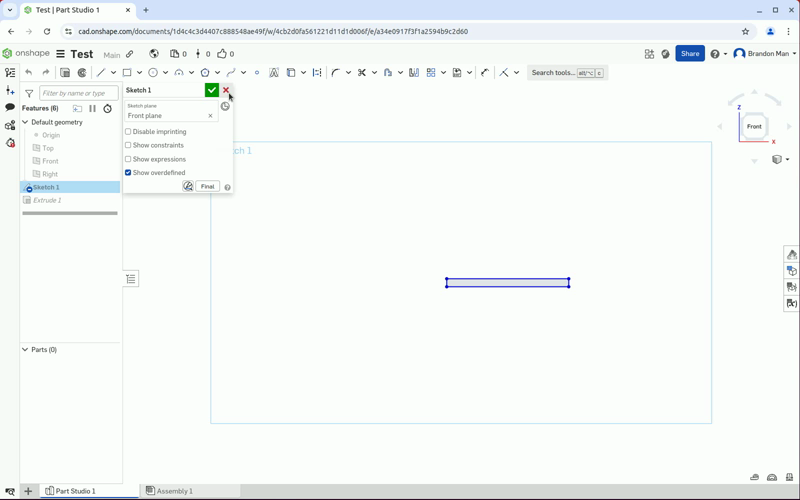
click(229, 92)
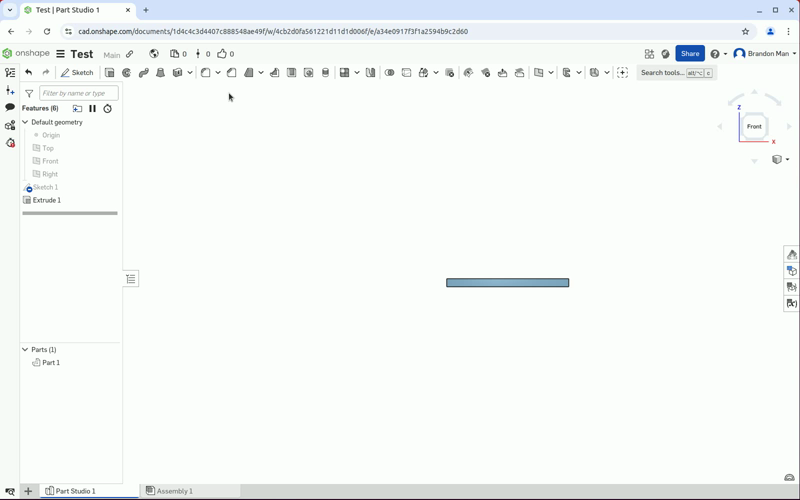
mouse_move(73, 352)
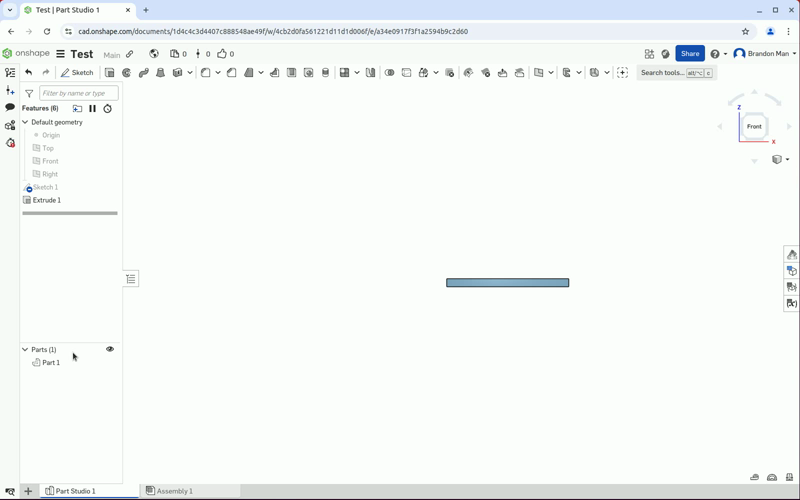
key(y)
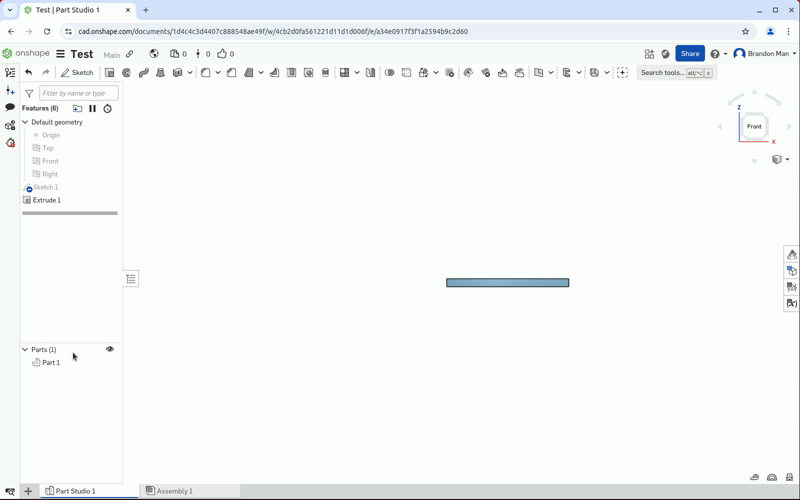
key(shift+p)
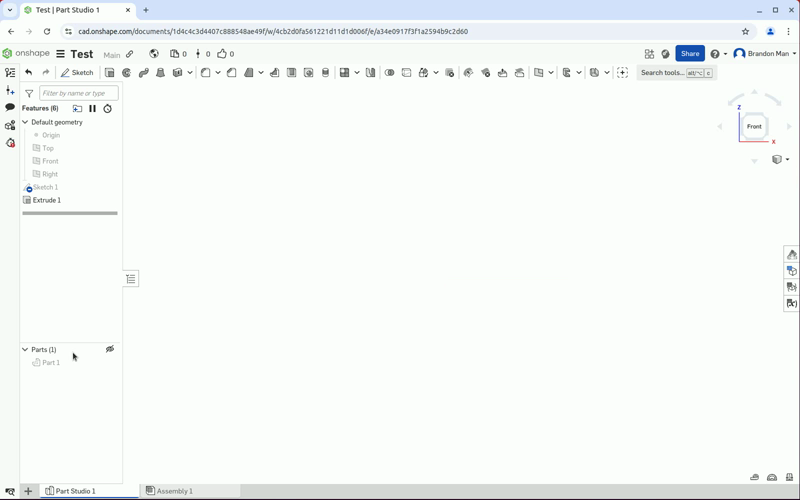
key(space)
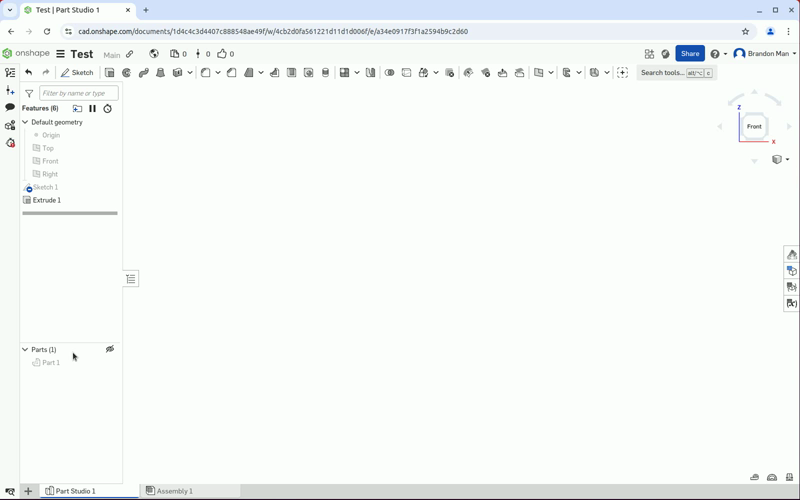
key_down(shift)
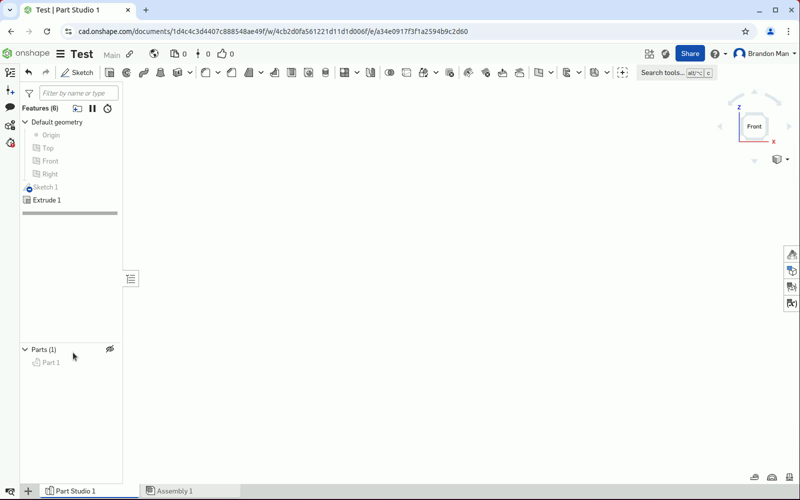
key(left)
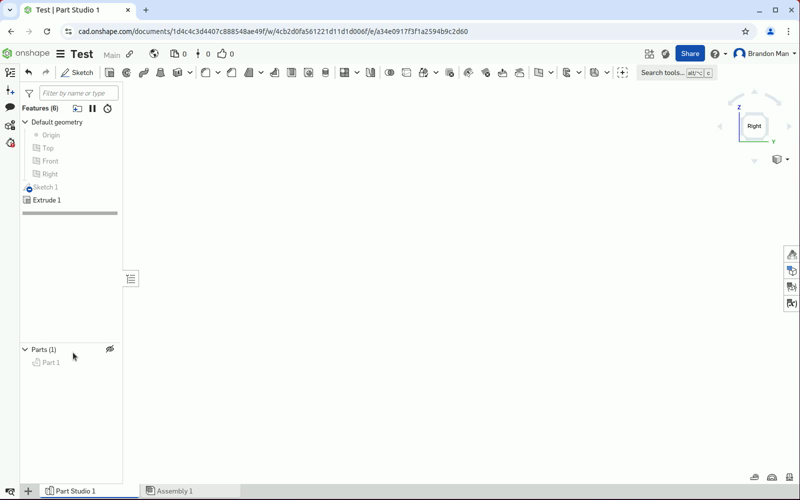
key_up(shift)
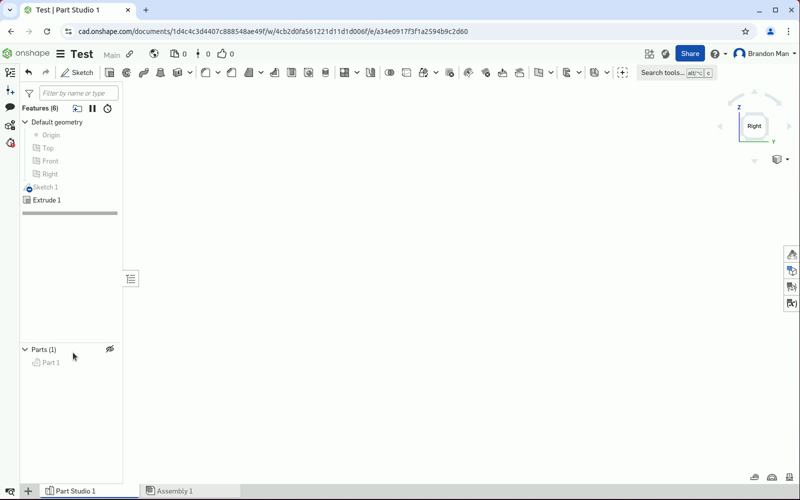
mouse_move(73, 352)
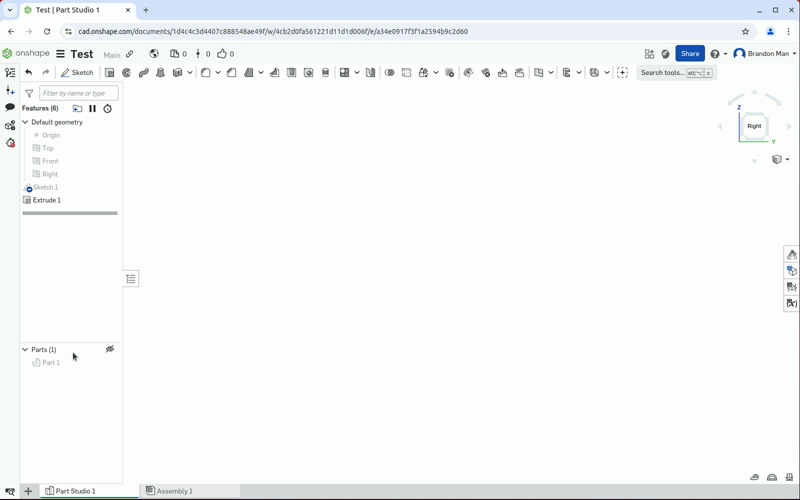
key(shift+y)
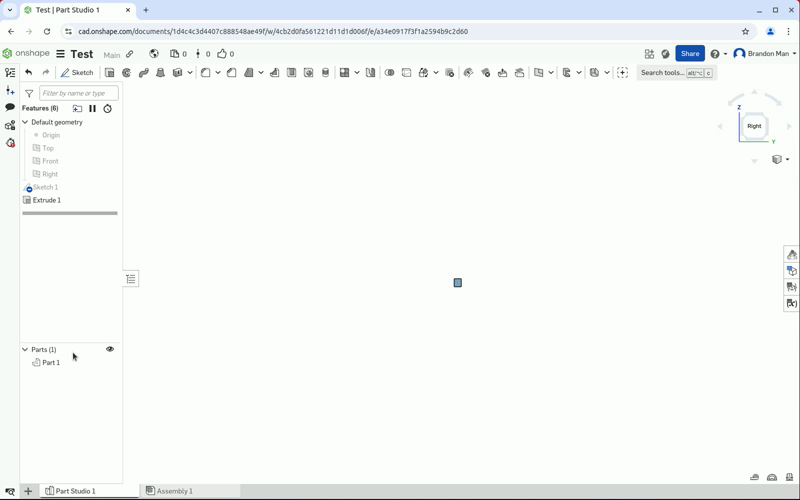
mouse_move(541, 75)
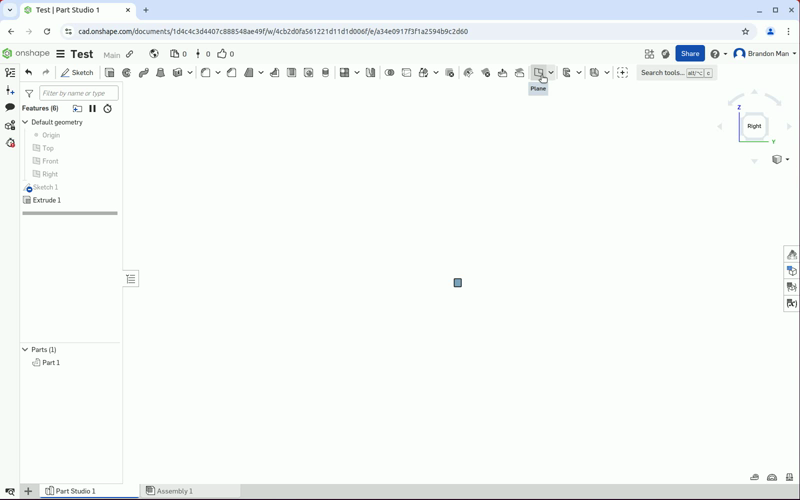
click(541, 75)
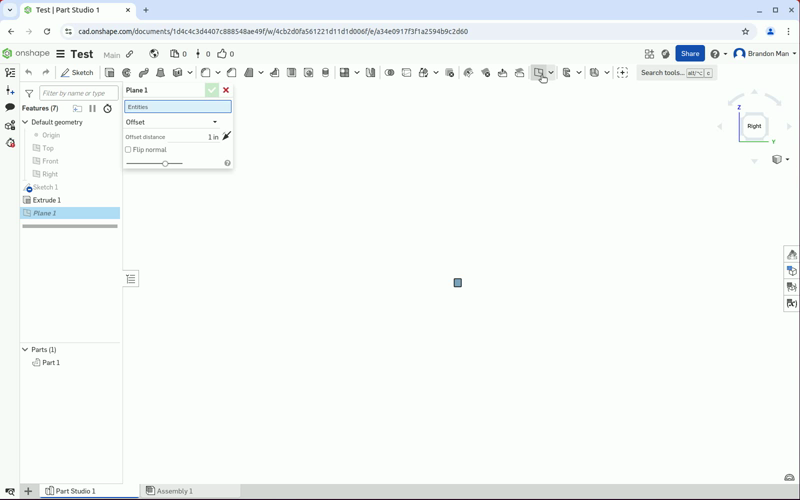
mouse_move(73, 176)
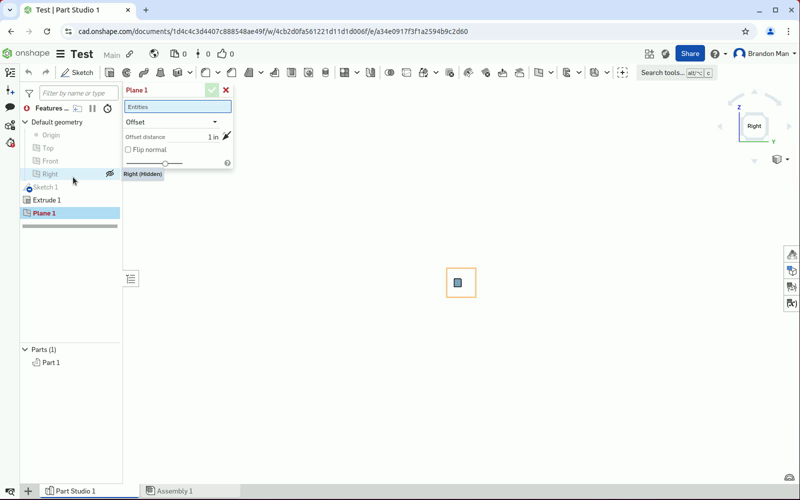
click(73, 176)
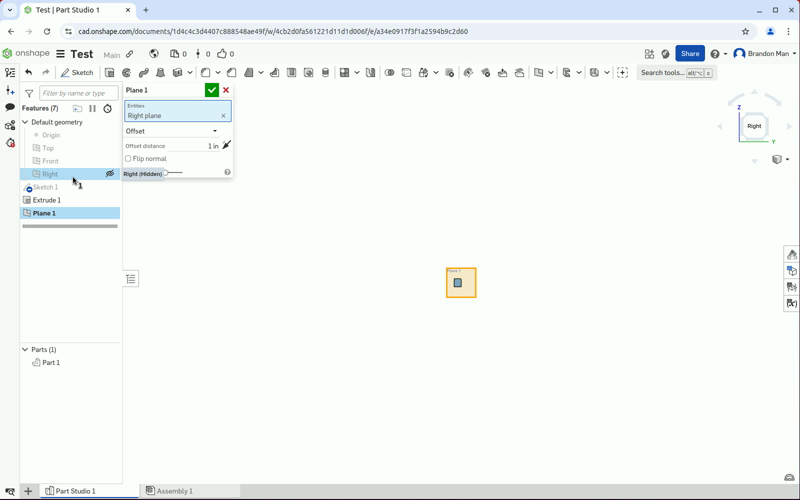
key(tab, 2)
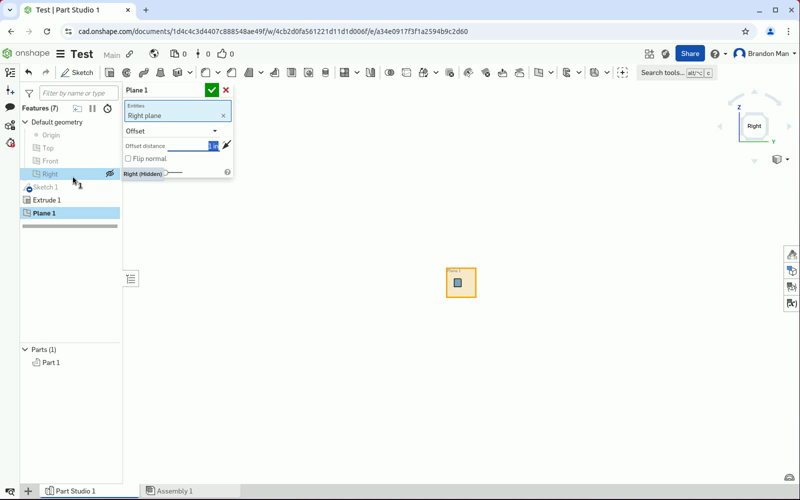
text(22.153)
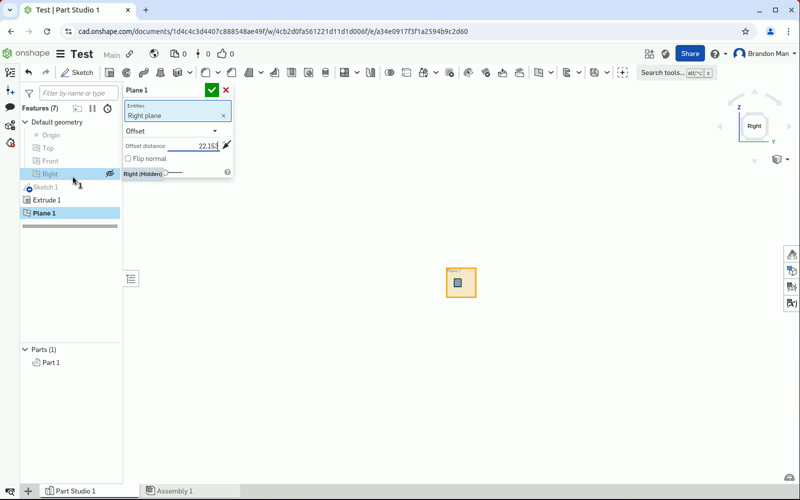
key(enter, 2)
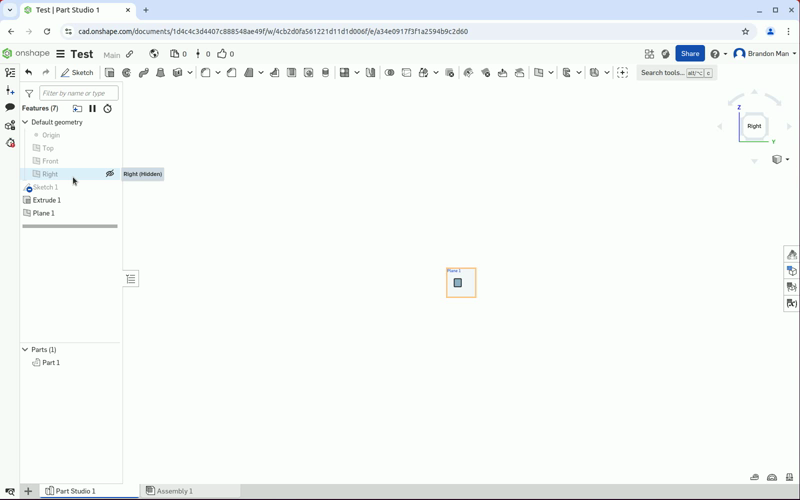
key(shift+s)
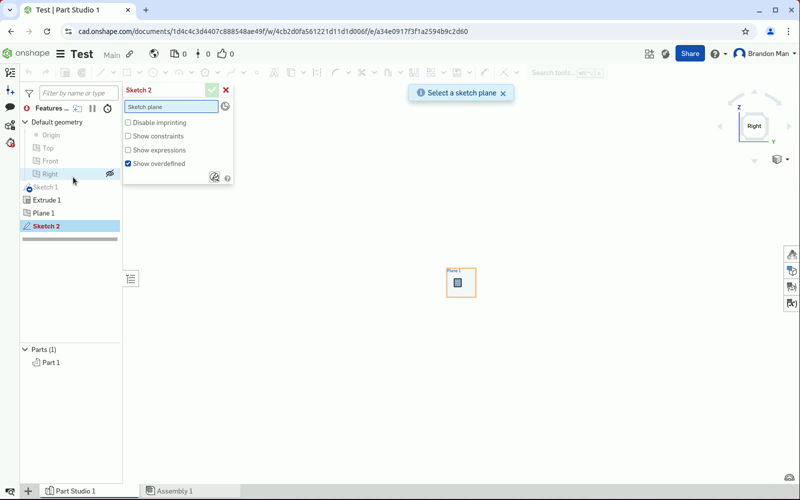
mouse_move(73, 215)
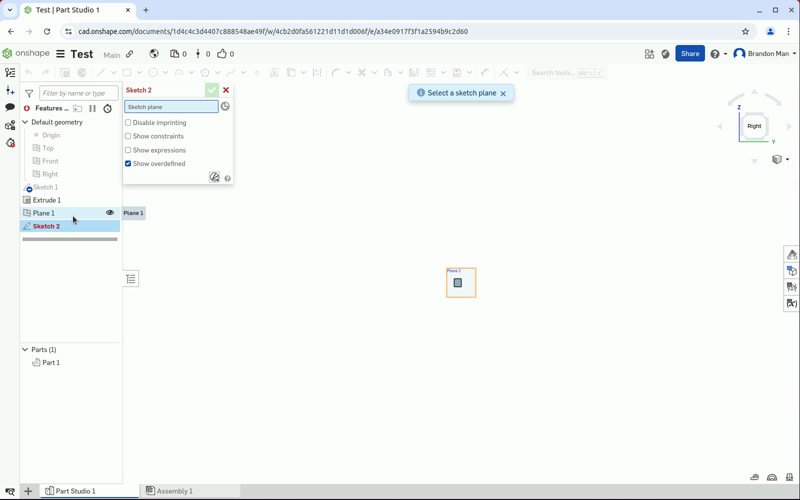
click(73, 215)
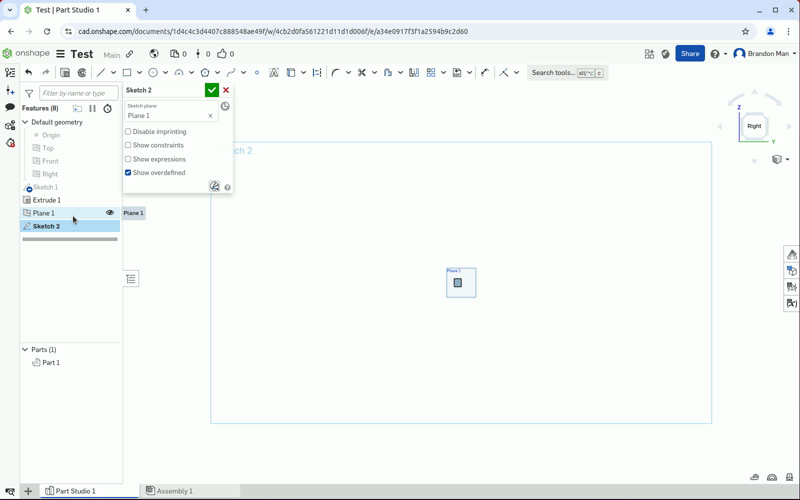
mouse_move(73, 352)
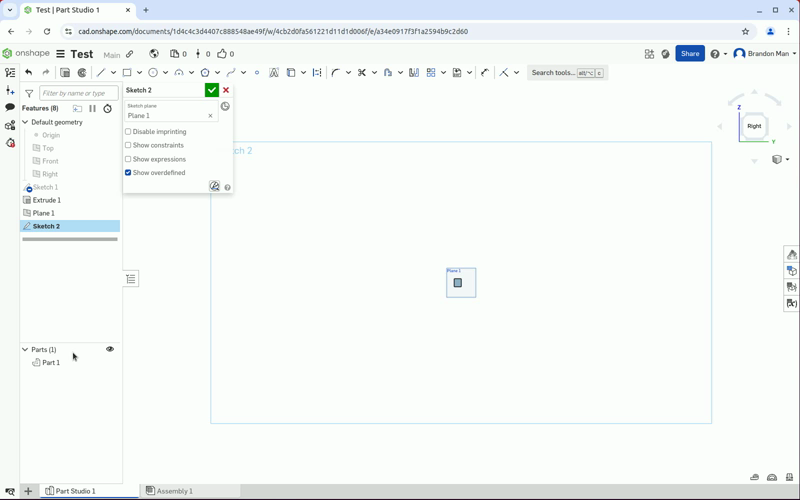
key(y)
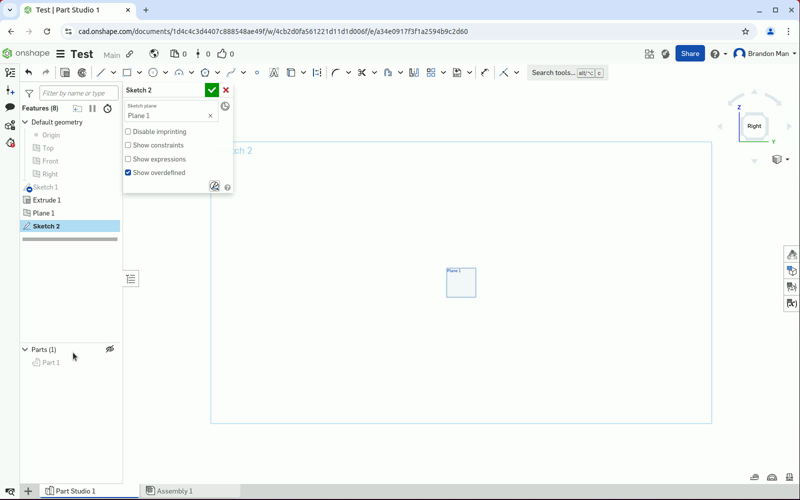
key(l)
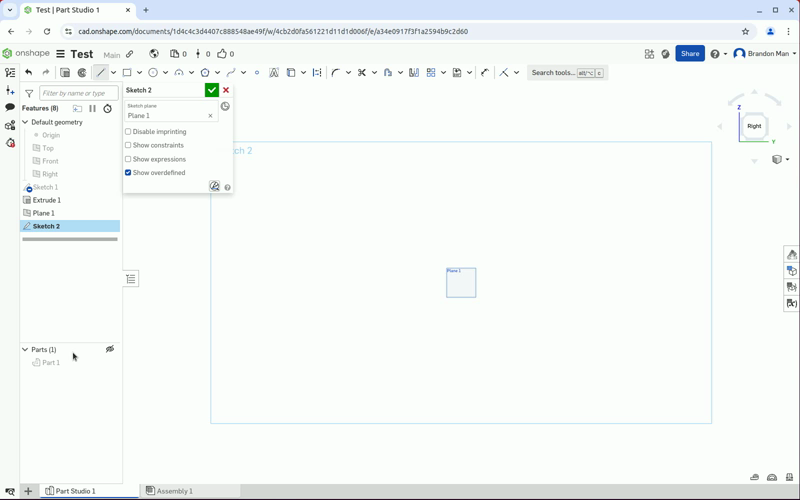
key_down(shift)
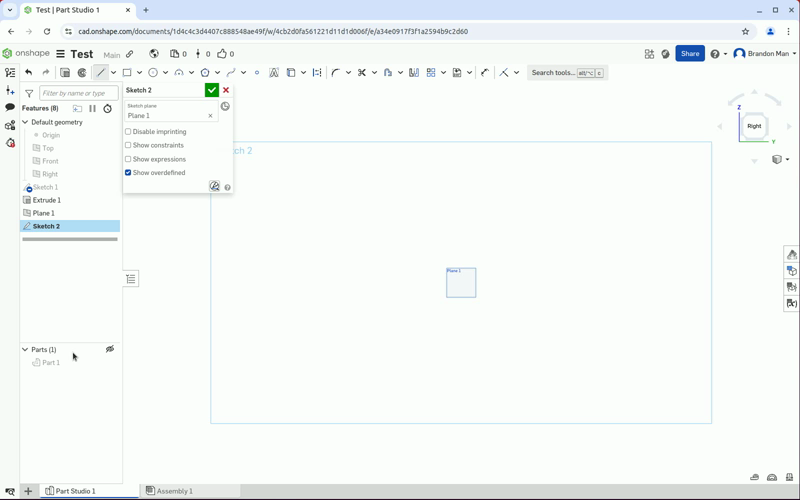
mouse_move(454, 285)
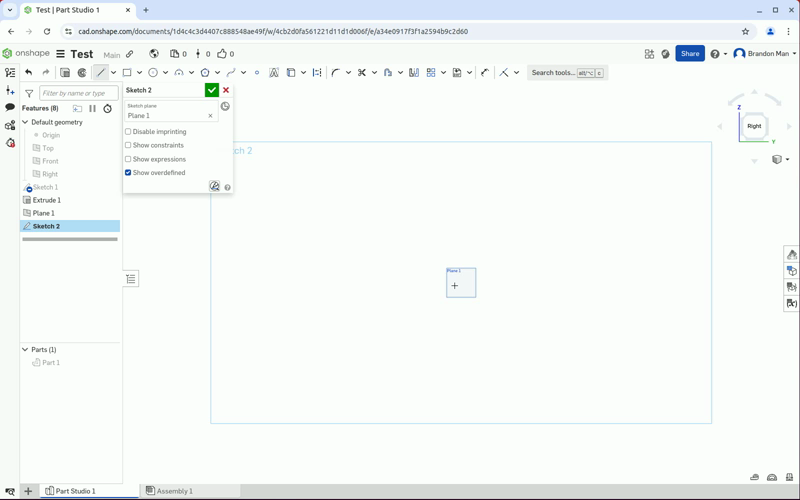
click(454, 285)
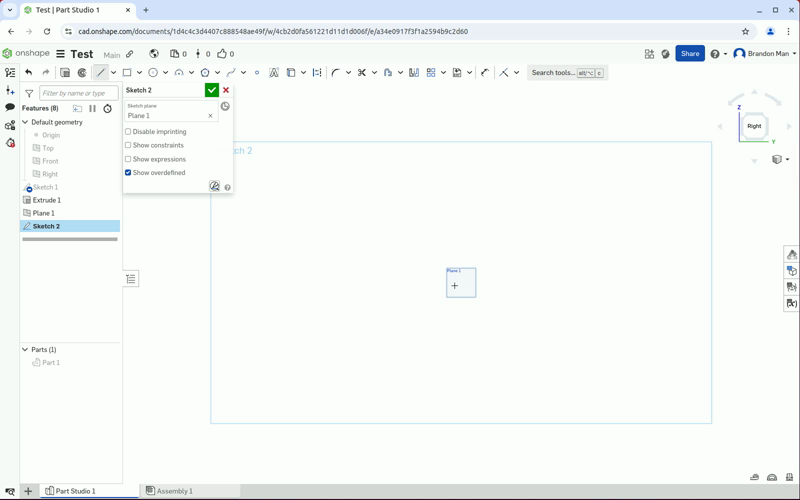
key_up(shift)
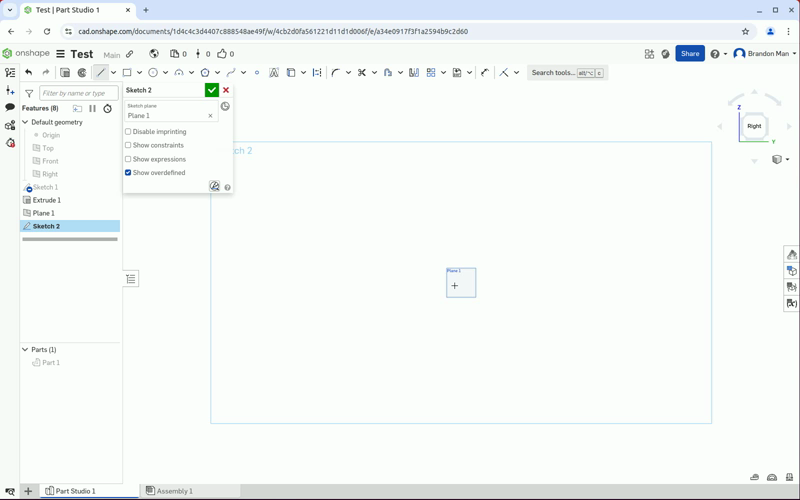
key_down(shift)
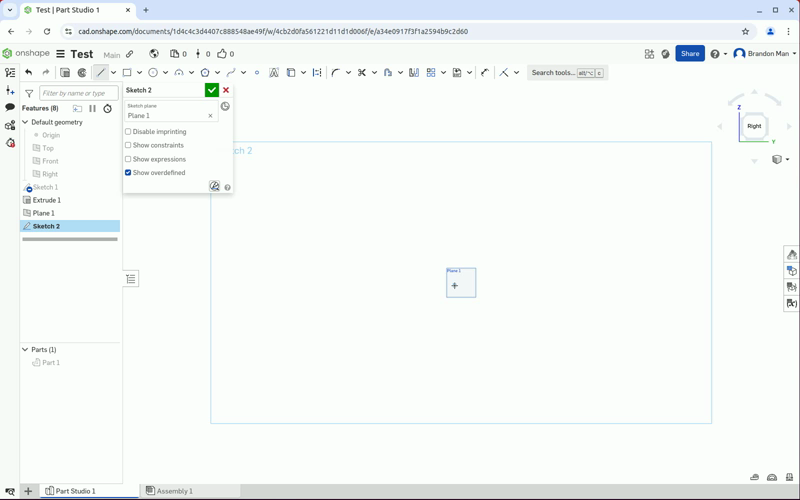
mouse_move(484, 285)
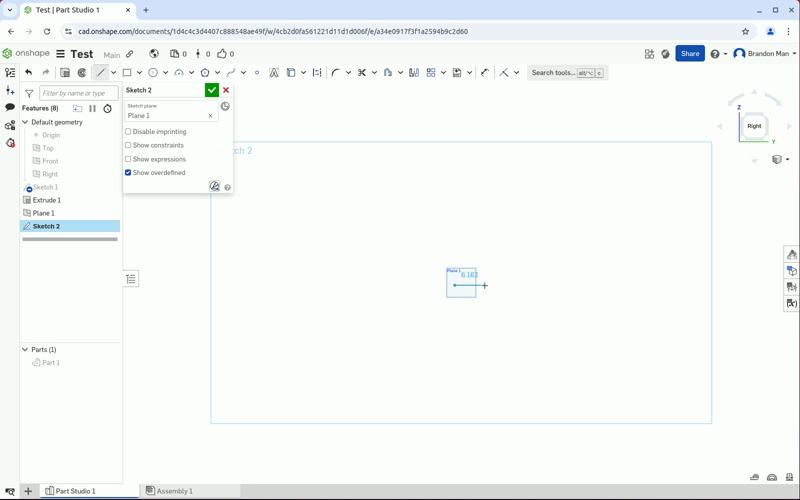
mouse_move(460, 285)
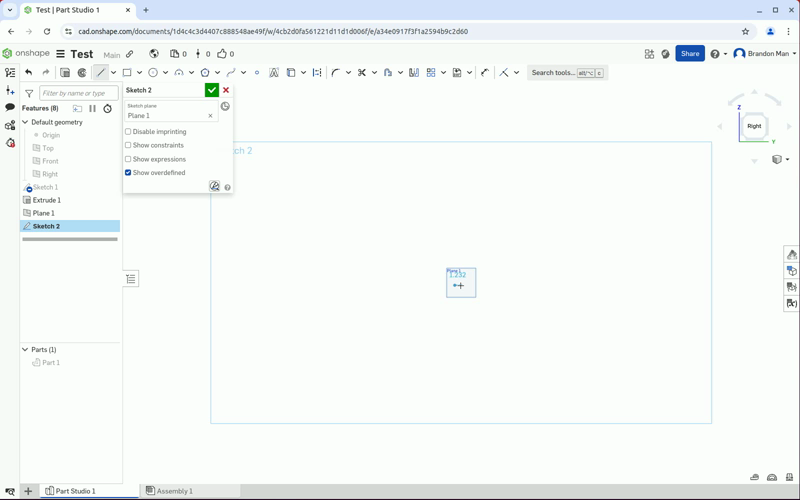
scroll(6)
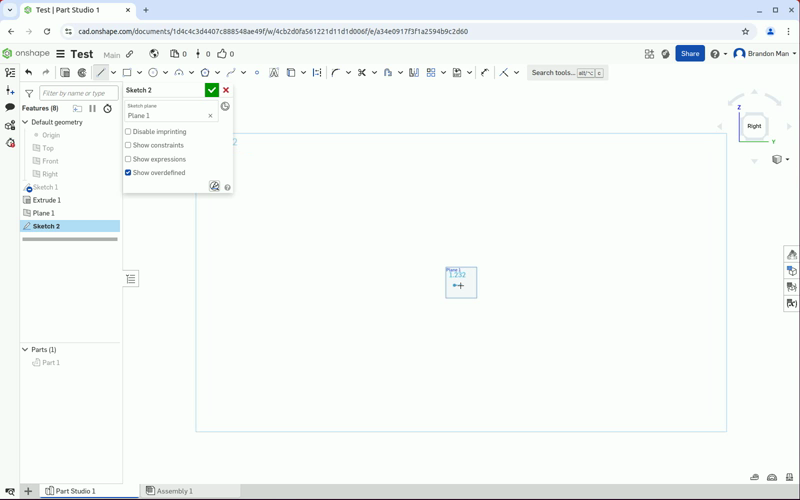
scroll(6)
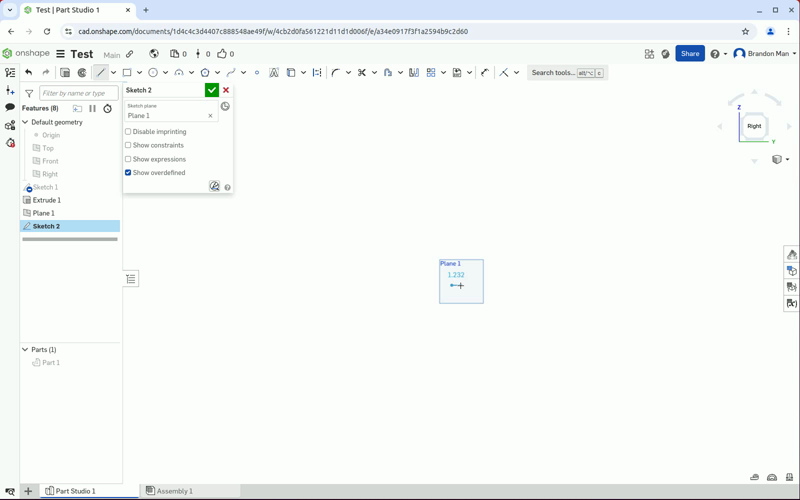
scroll(6)
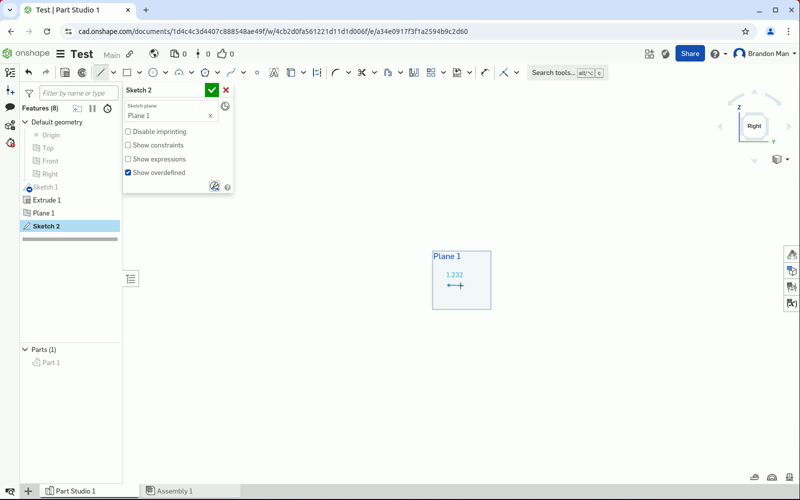
scroll(6)
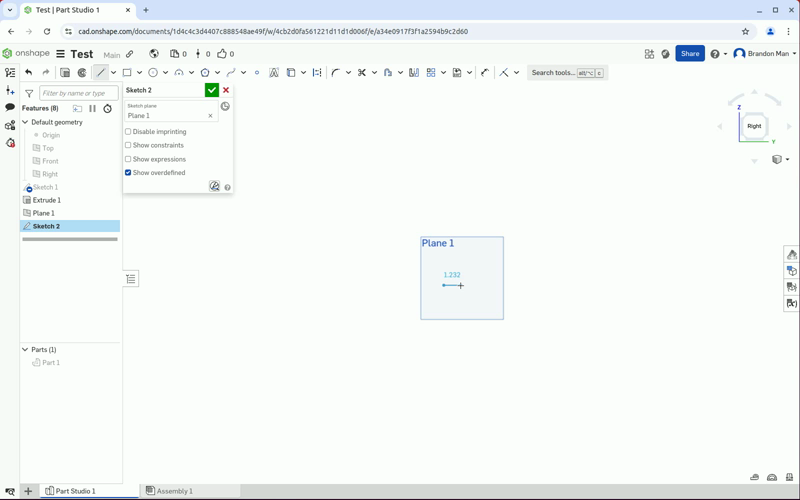
scroll(6)
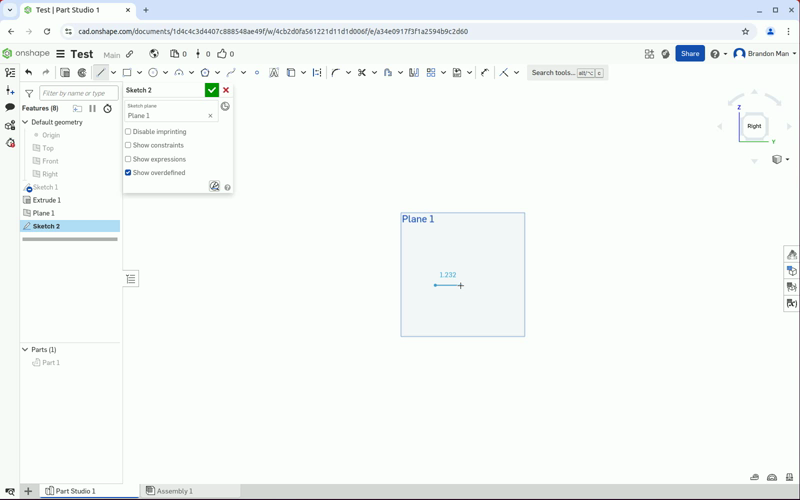
scroll(6)
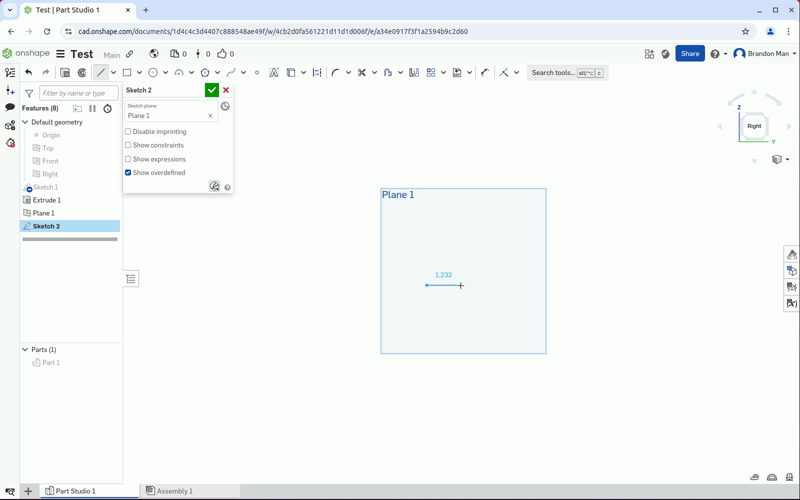
scroll(6)
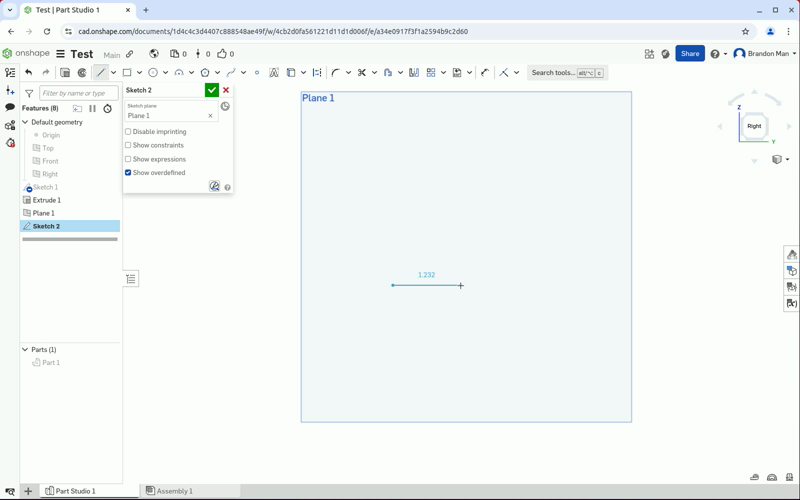
click(460, 285)
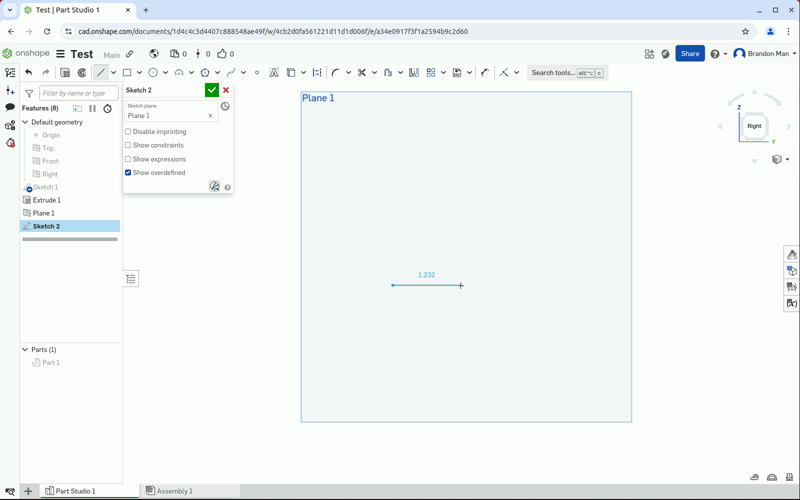
scroll(-6)
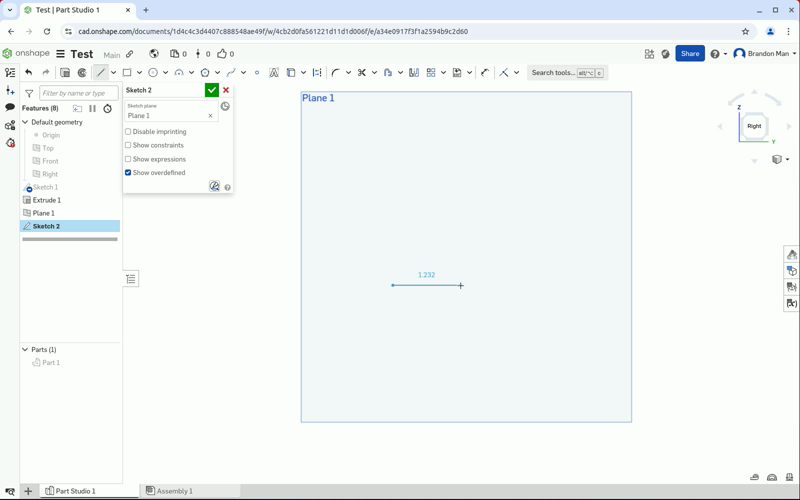
scroll(-6)
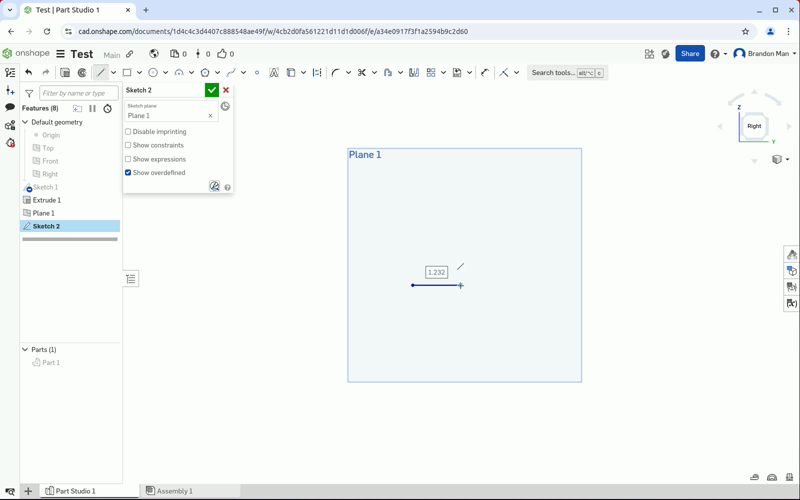
scroll(-6)
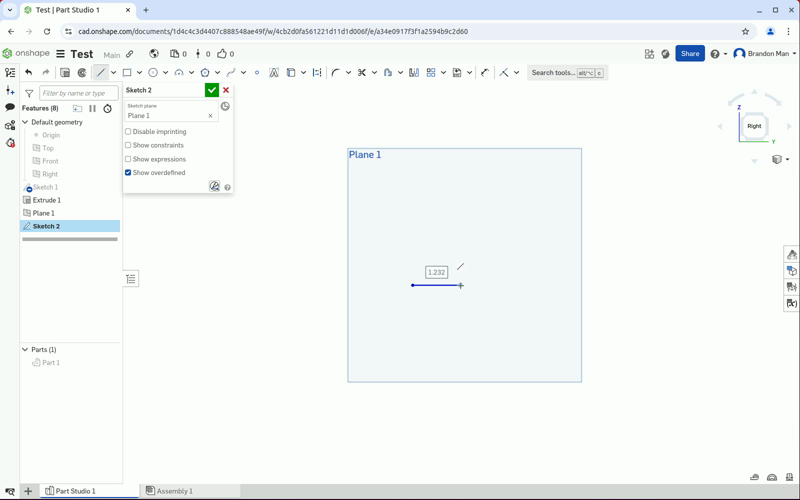
scroll(-6)
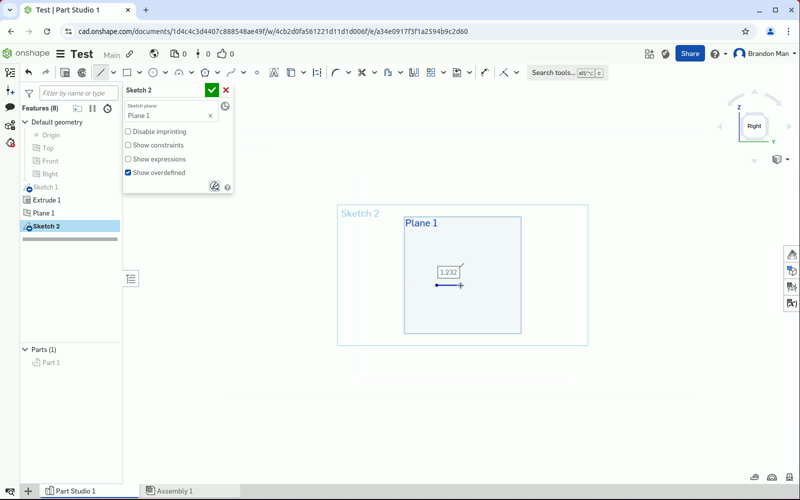
scroll(-6)
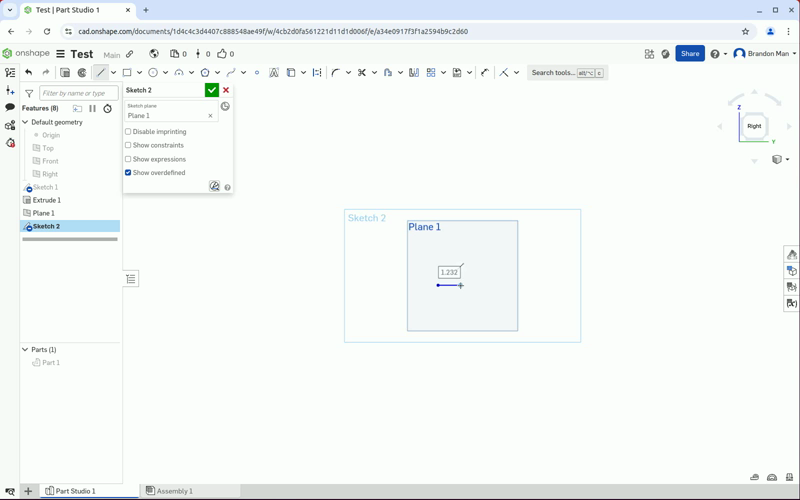
scroll(-6)
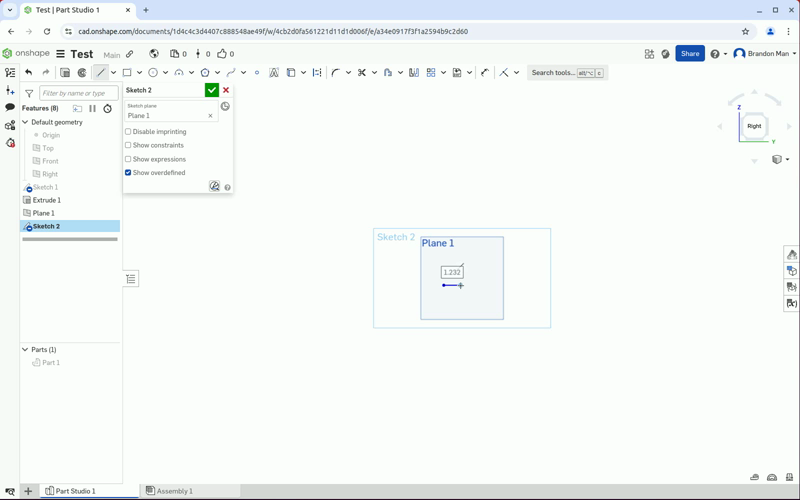
scroll(-6)
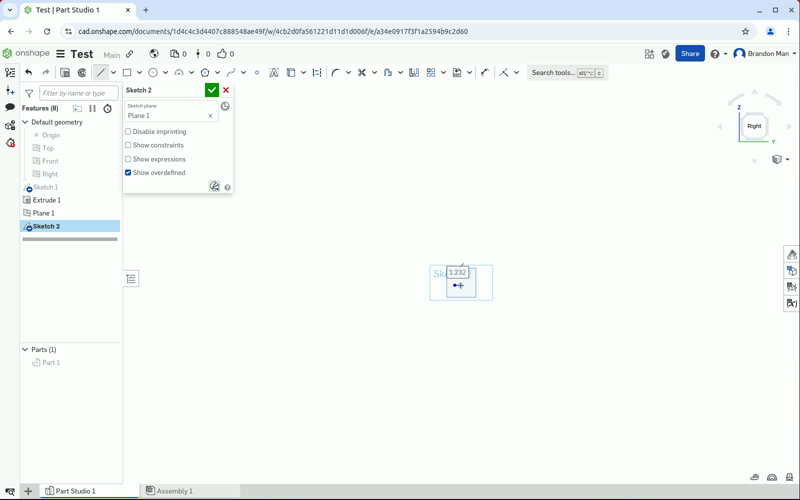
key_up(shift)
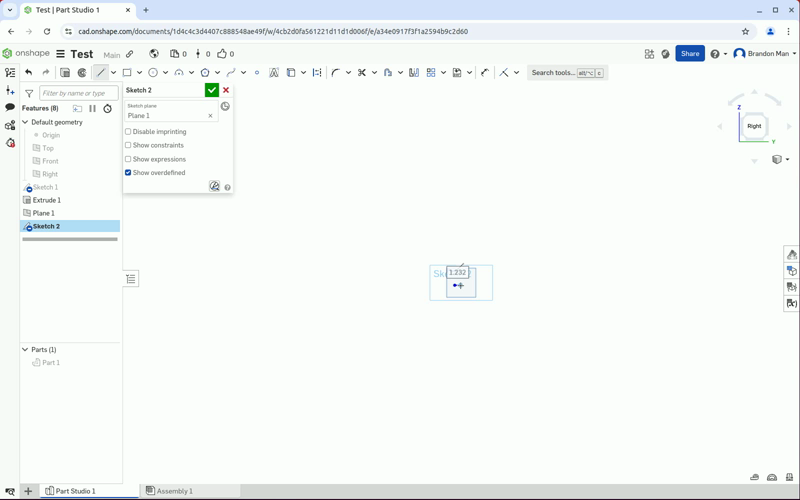
key_down(shift)
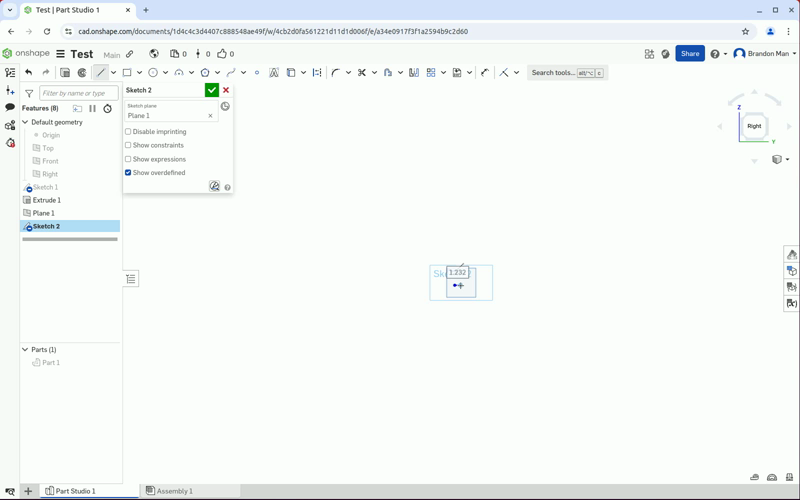
mouse_move(490, 285)
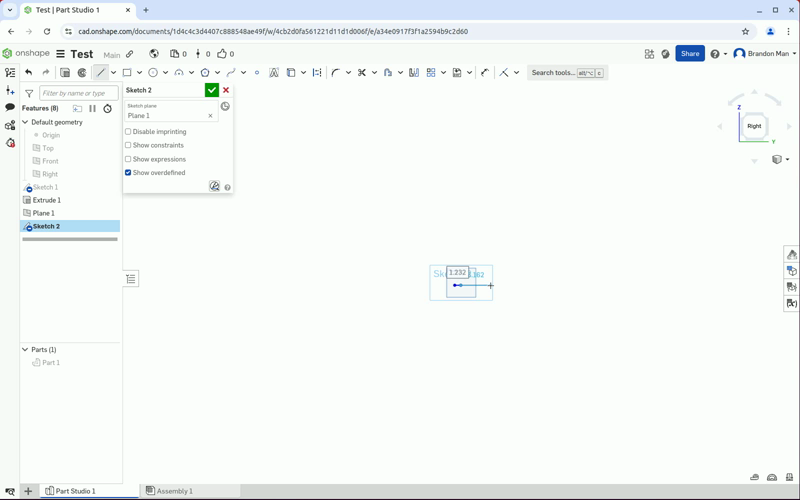
mouse_move(460, 279)
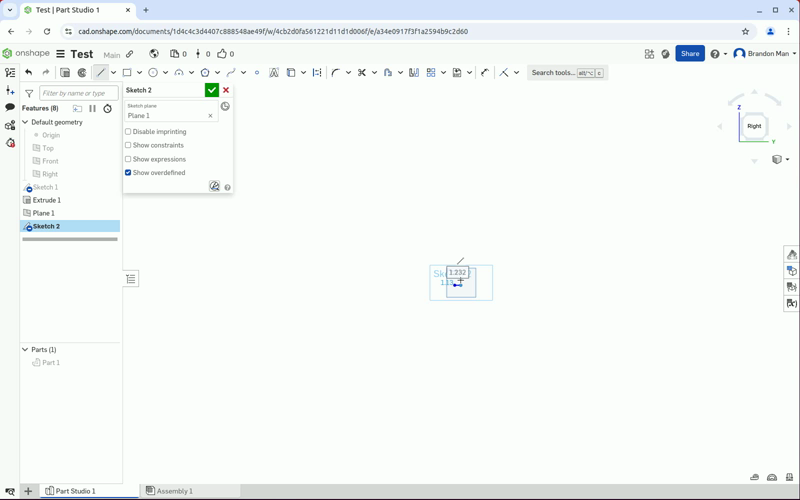
scroll(6)
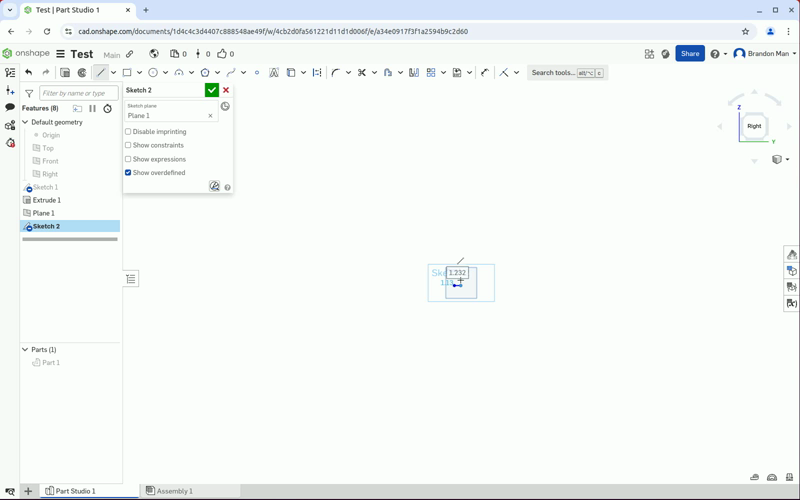
scroll(6)
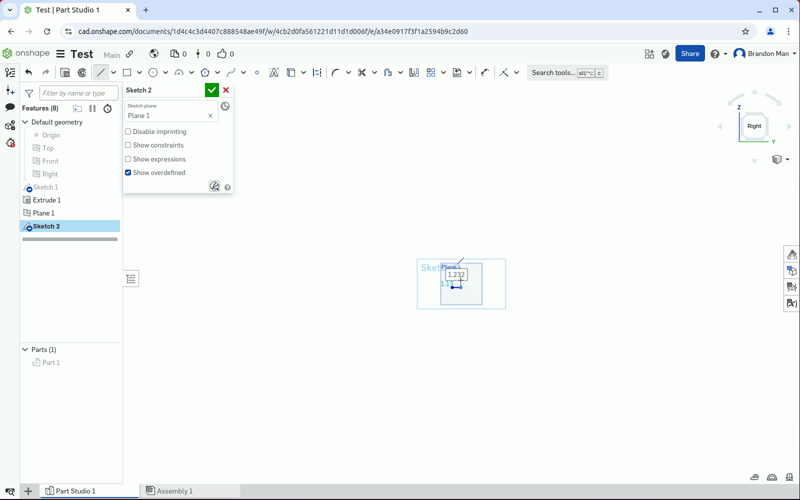
scroll(6)
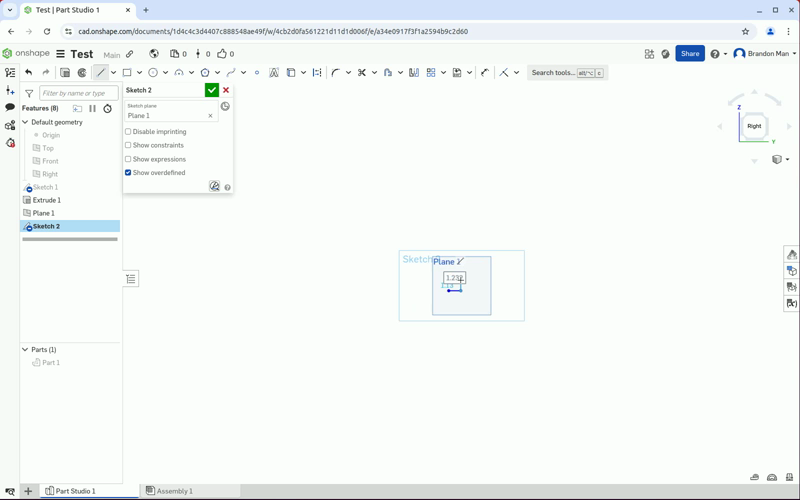
scroll(6)
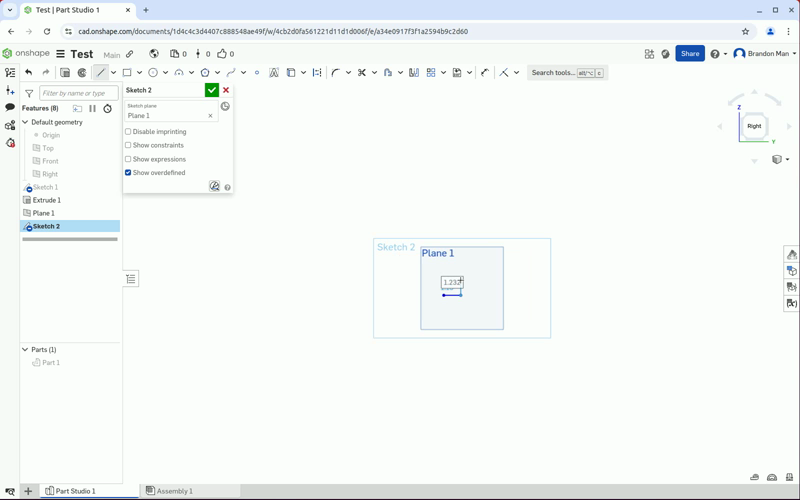
scroll(6)
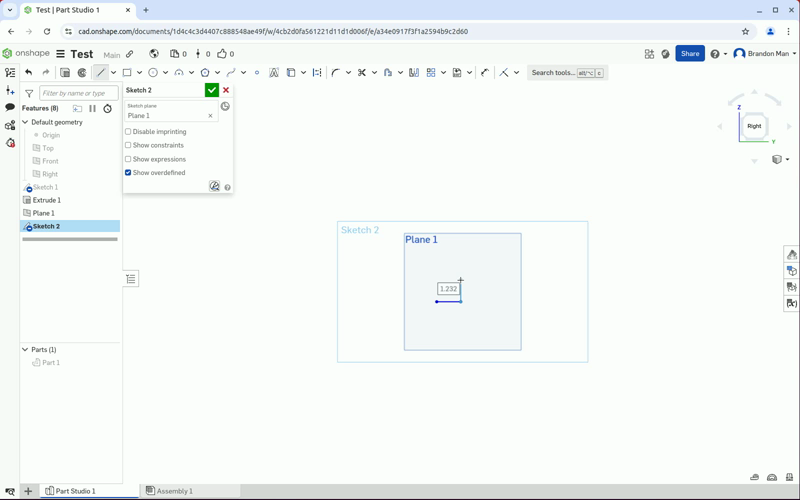
scroll(6)
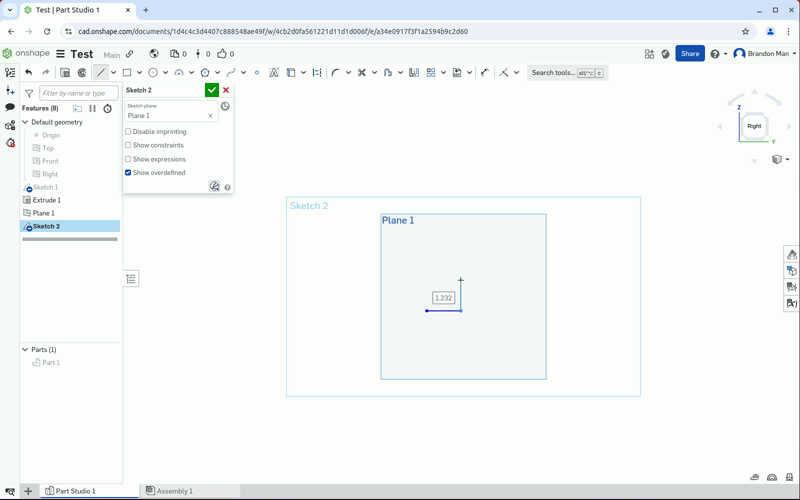
scroll(6)
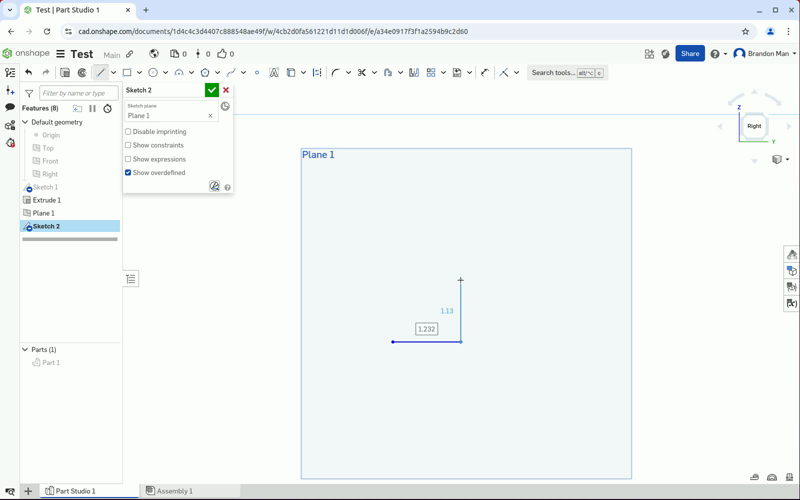
click(460, 279)
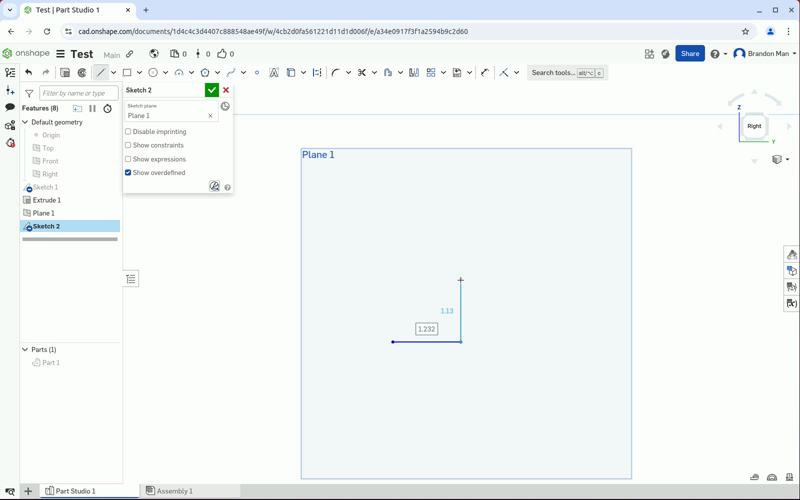
scroll(-6)
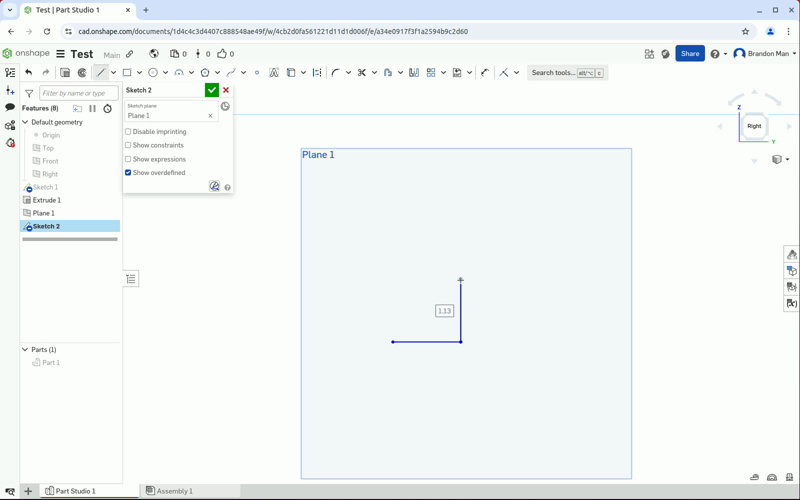
scroll(-6)
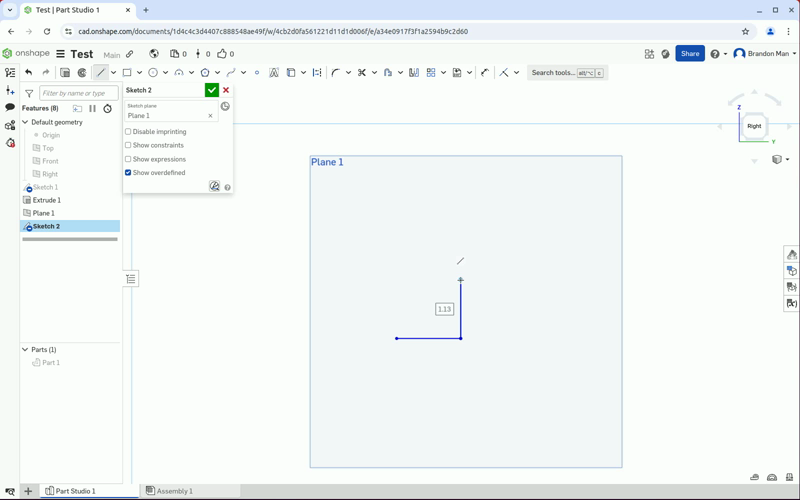
scroll(-6)
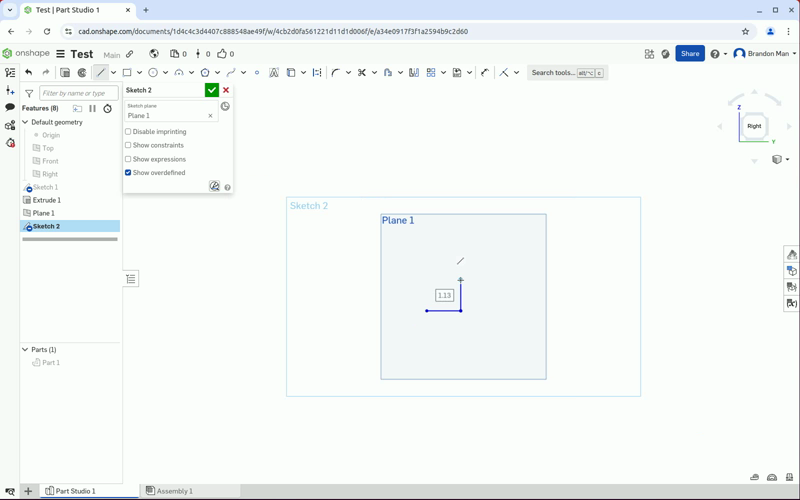
scroll(-6)
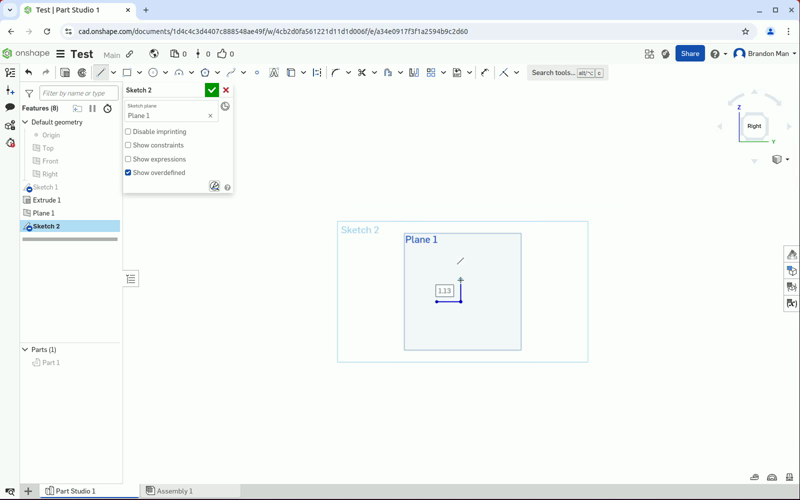
scroll(-6)
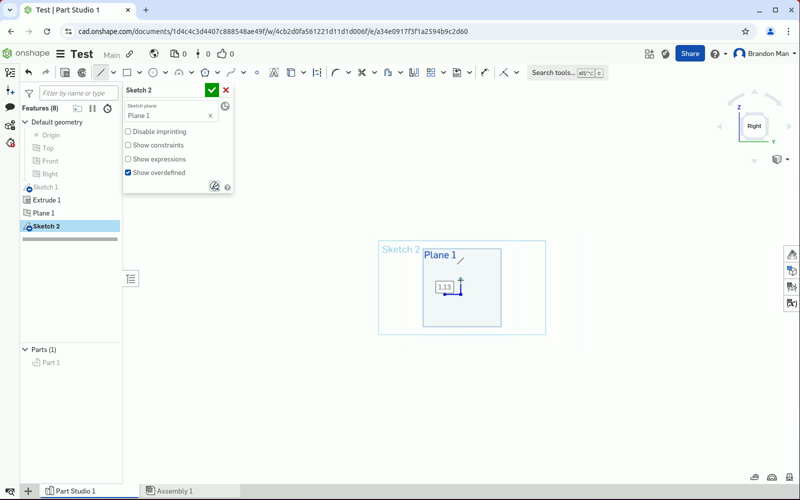
scroll(-6)
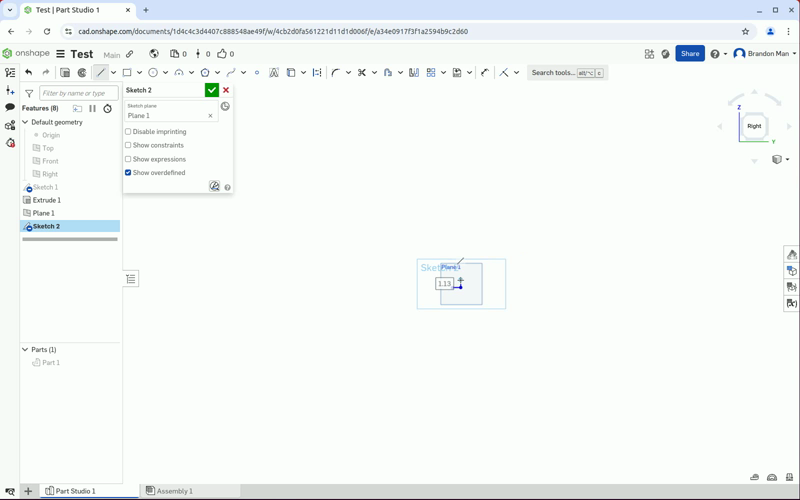
scroll(-6)
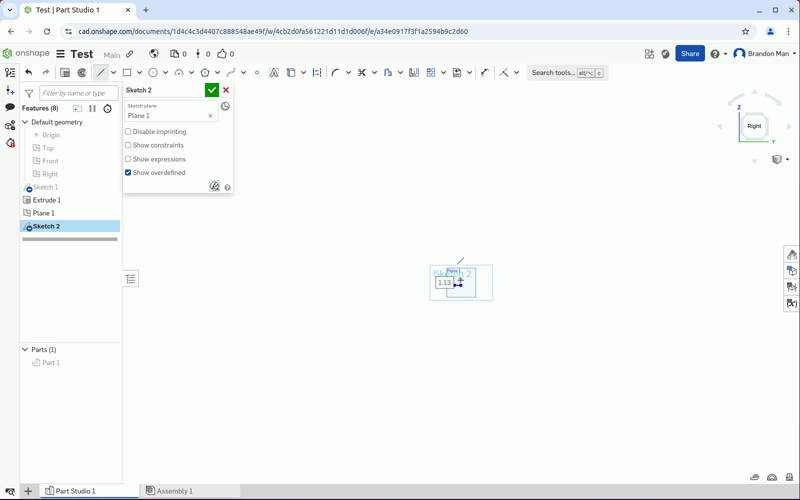
key_up(shift)
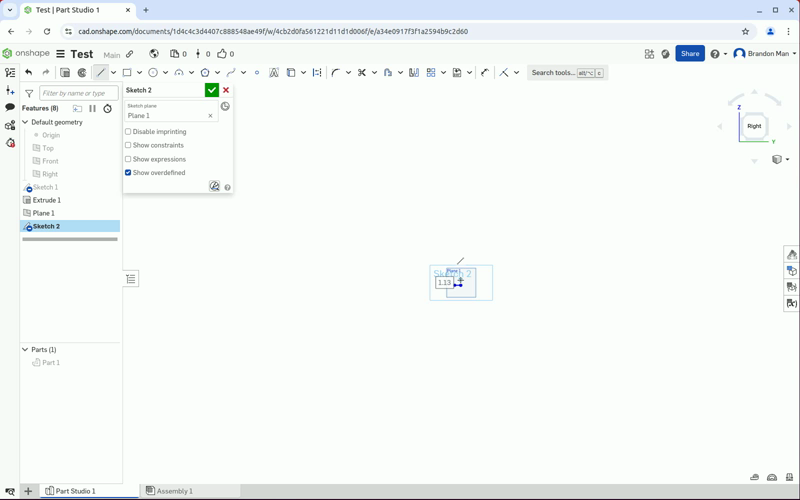
key_down(shift)
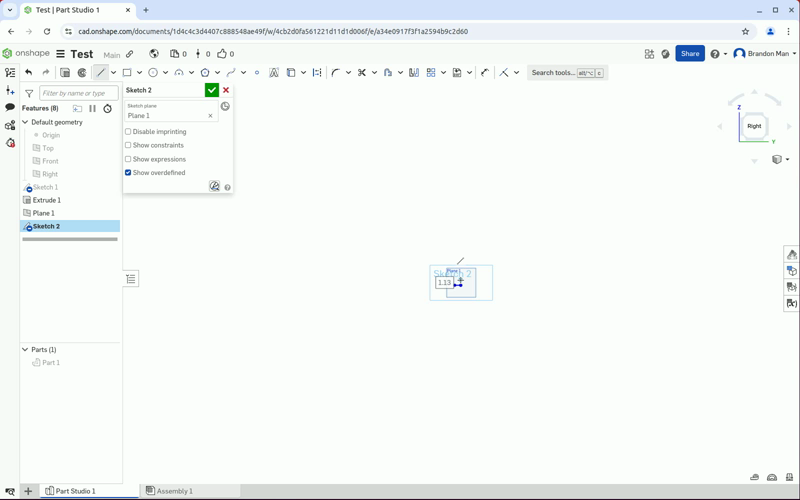
mouse_move(490, 279)
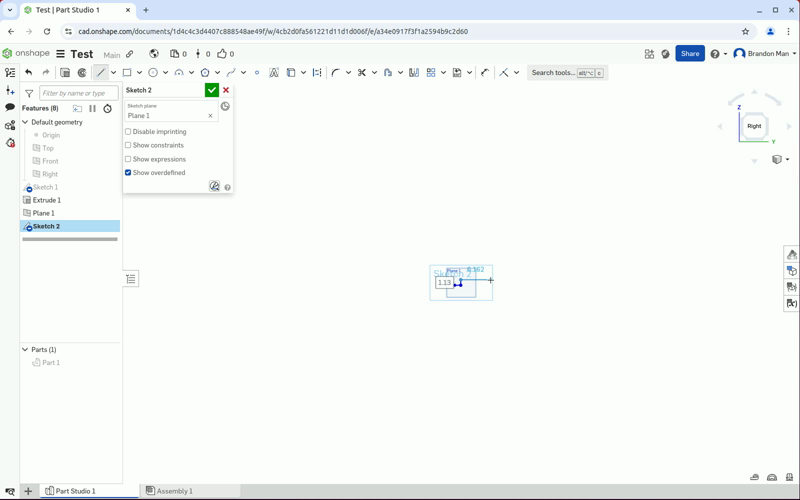
mouse_move(454, 279)
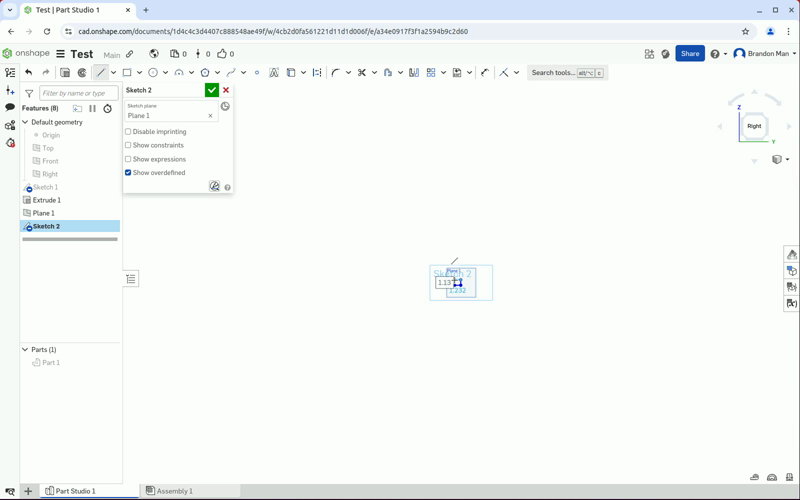
scroll(6)
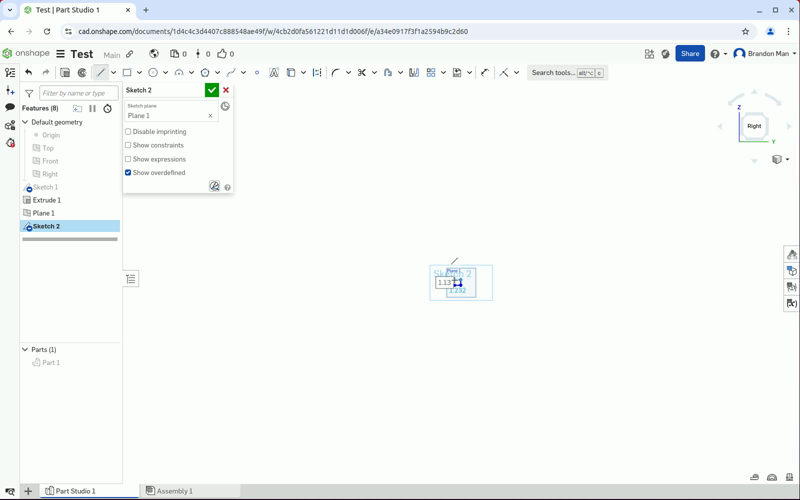
scroll(6)
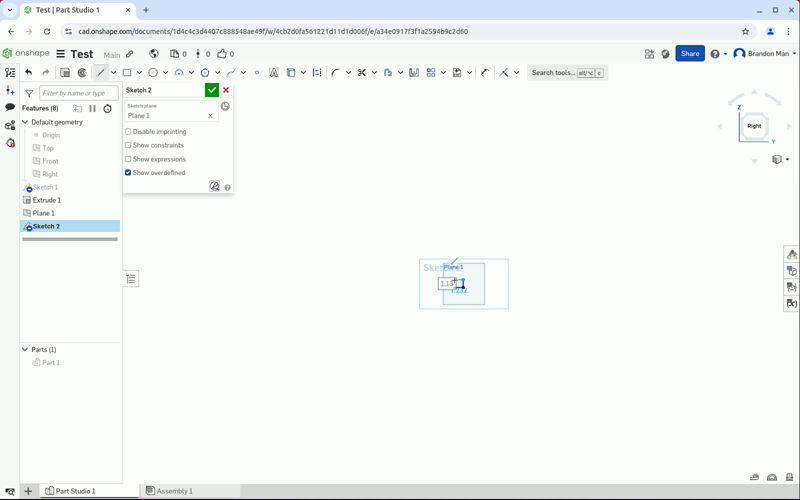
scroll(6)
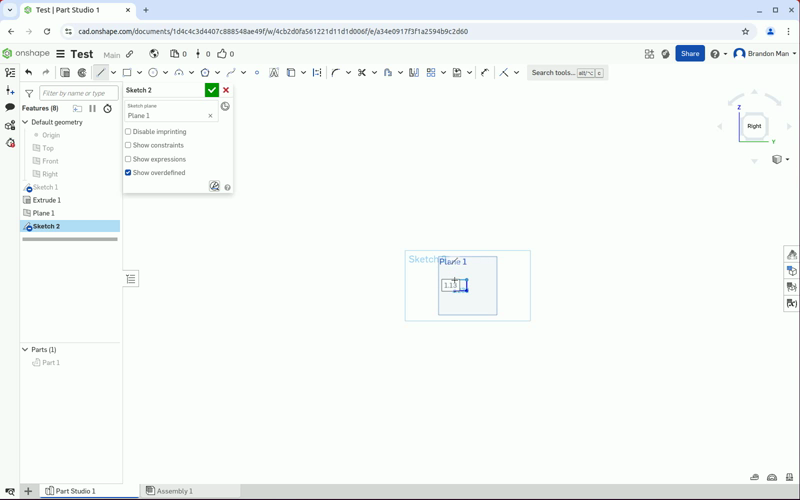
scroll(6)
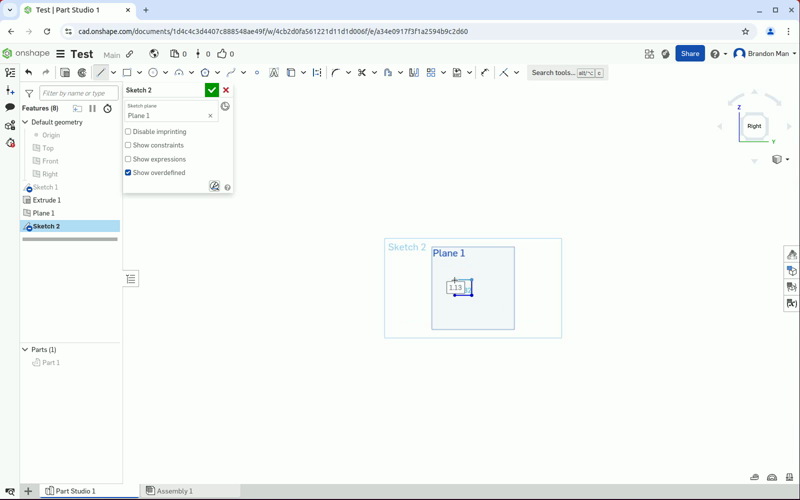
scroll(6)
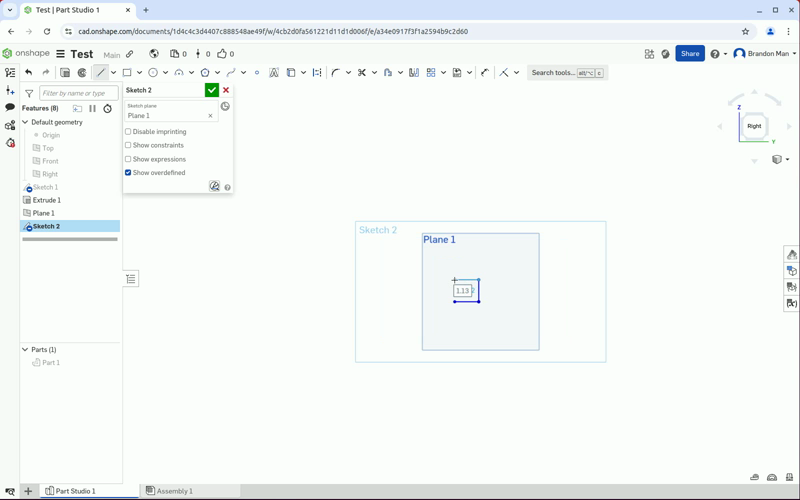
scroll(6)
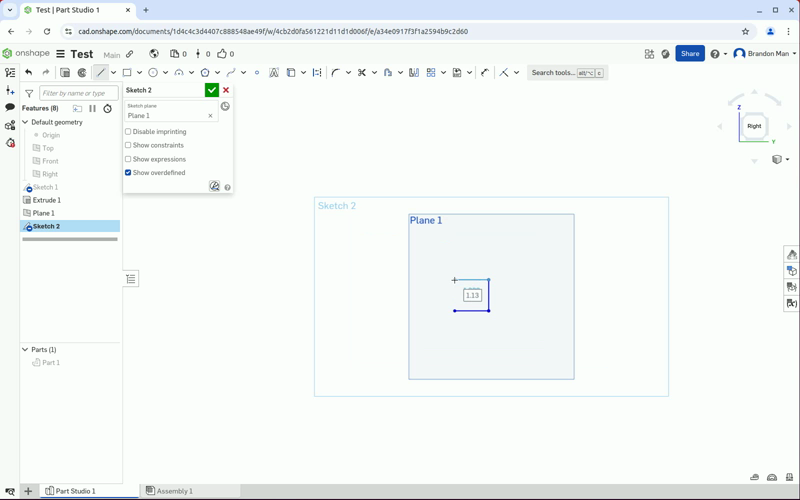
scroll(6)
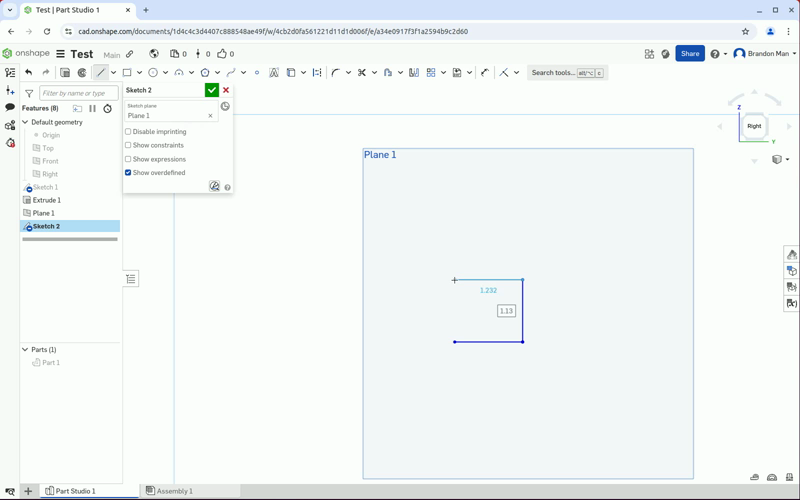
click(454, 279)
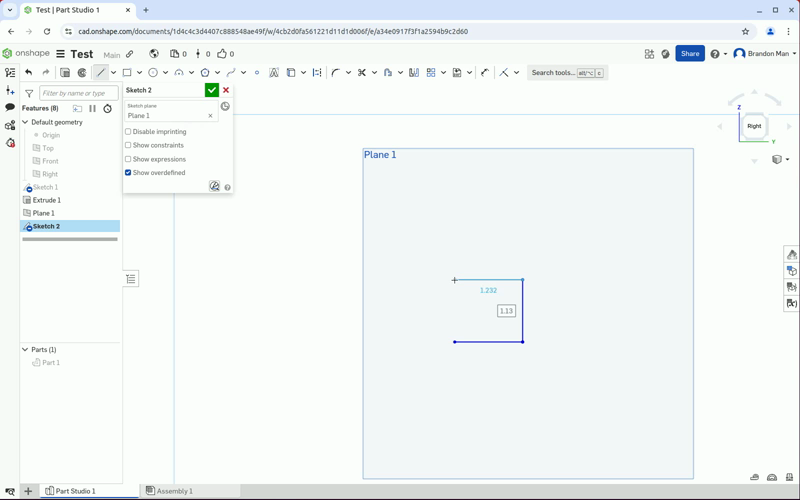
scroll(-6)
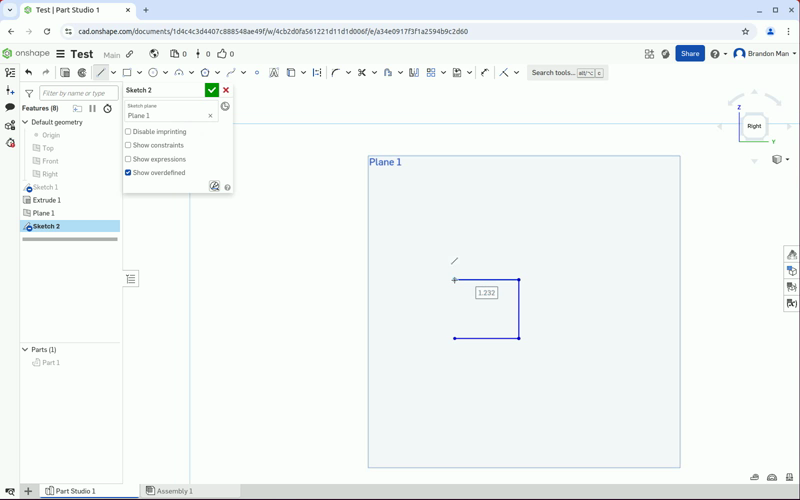
scroll(-6)
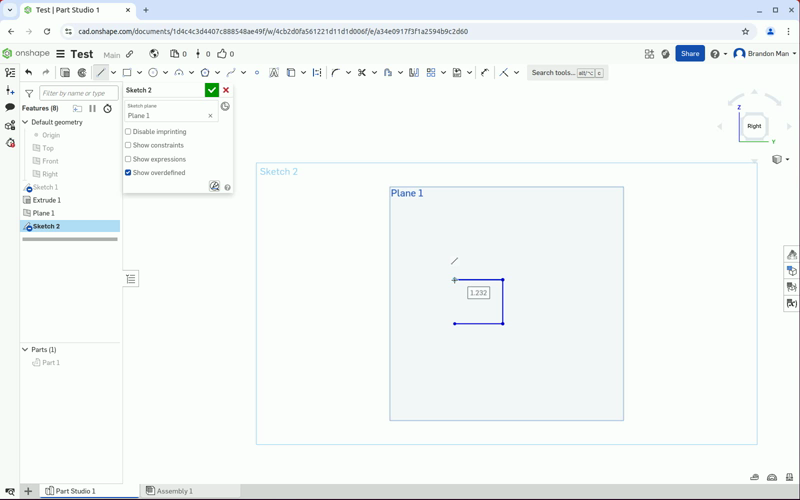
scroll(-6)
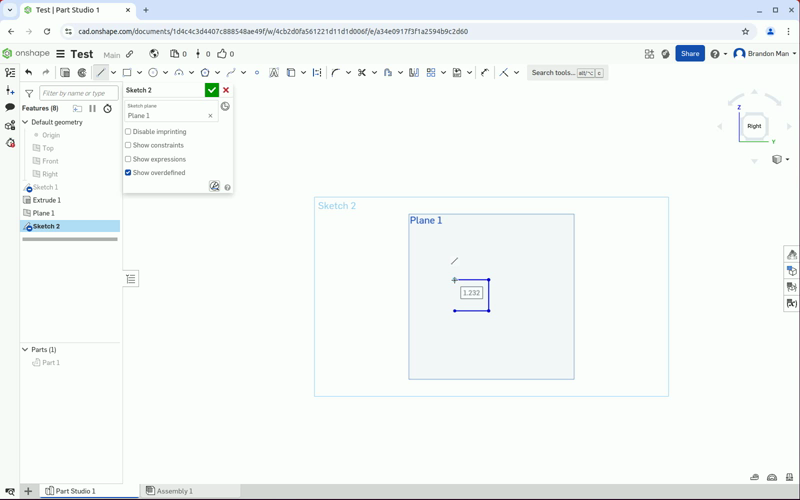
scroll(-6)
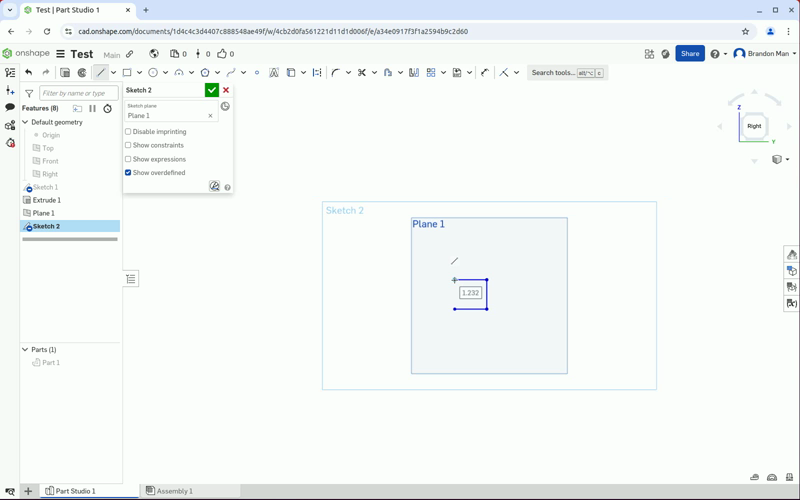
scroll(-6)
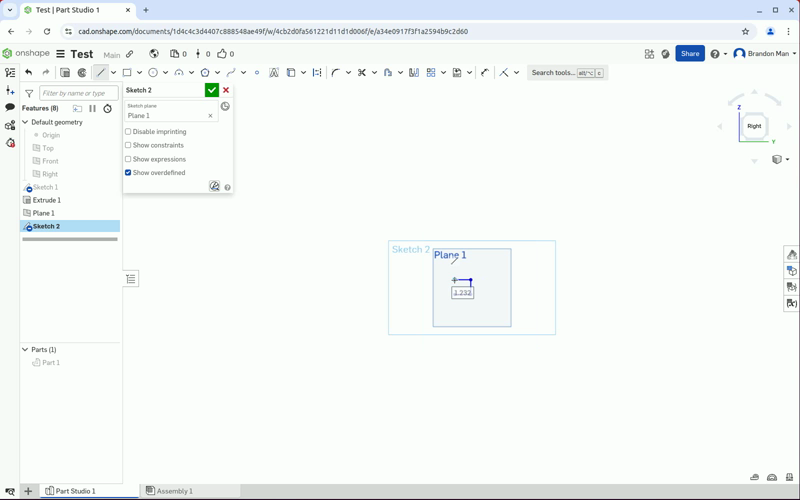
scroll(-6)
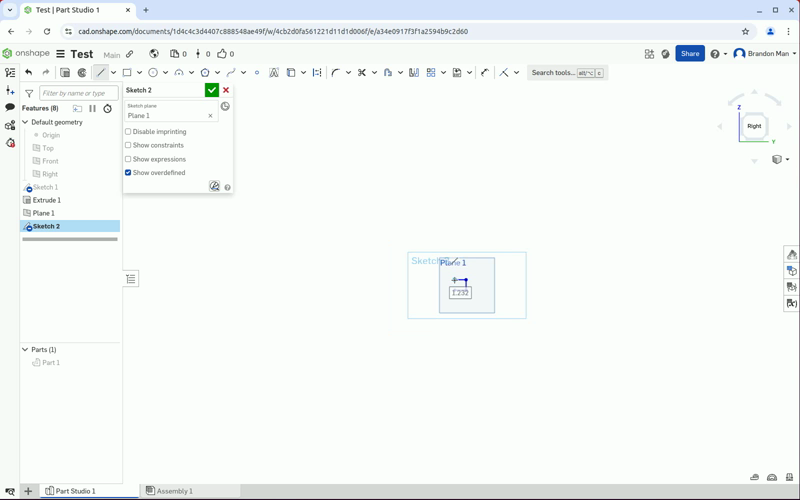
scroll(-6)
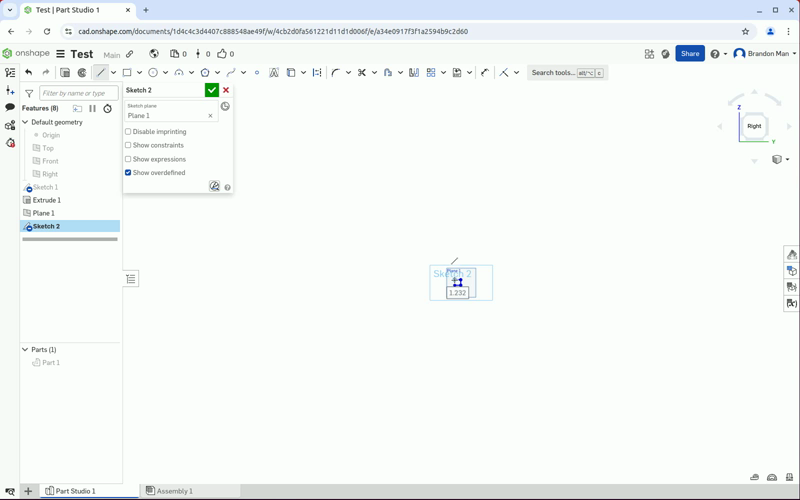
key_up(shift)
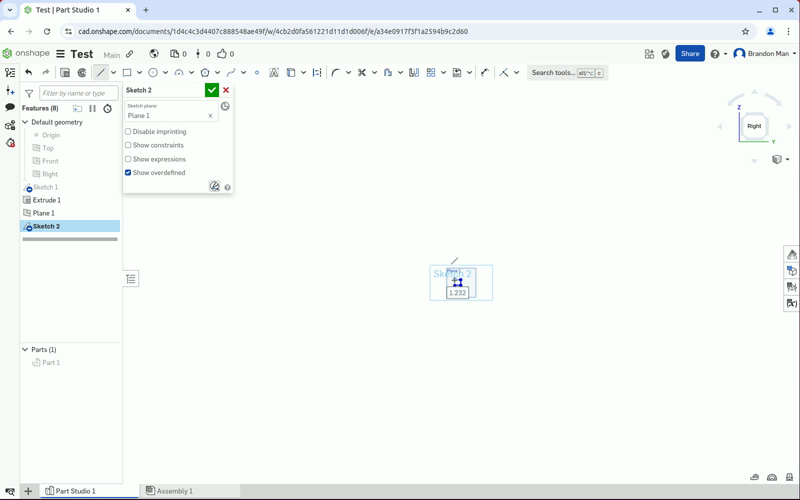
mouse_move(484, 279)
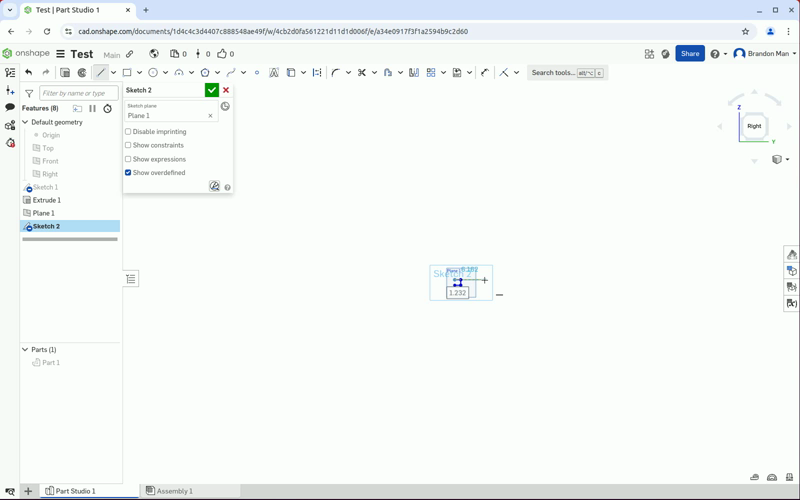
key_down(shift)
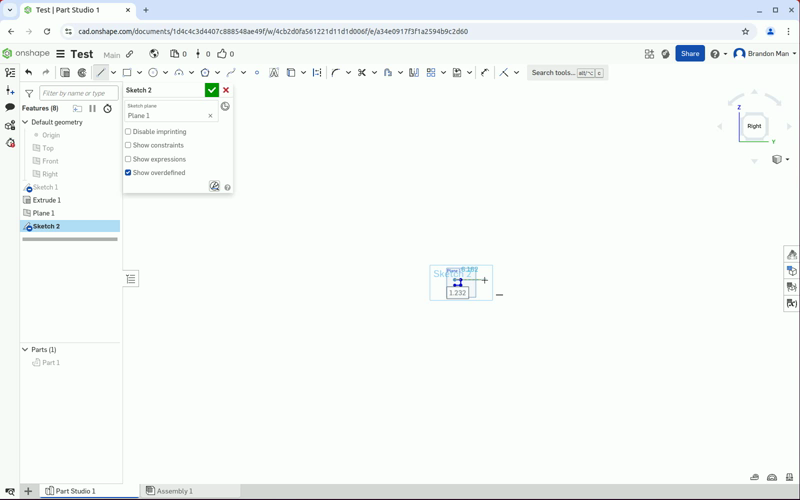
mouse_move(454, 285)
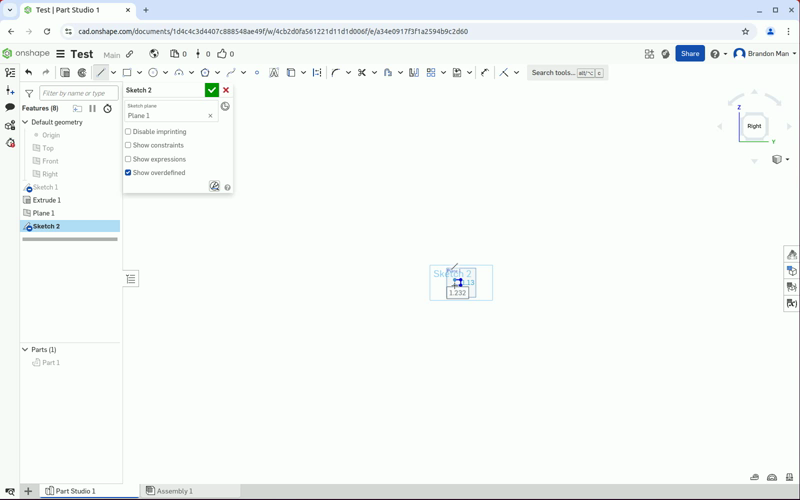
scroll(6)
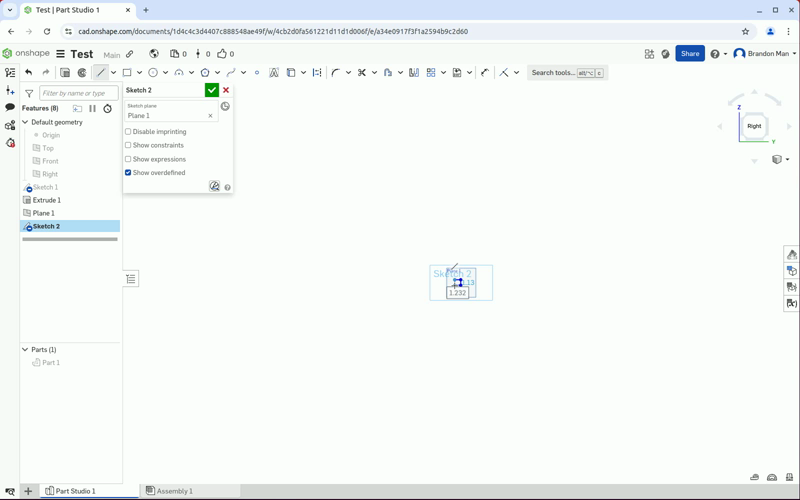
scroll(6)
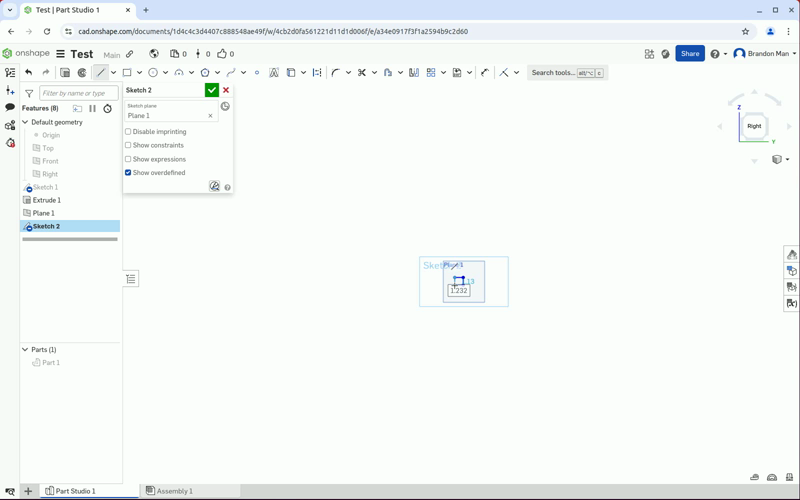
scroll(6)
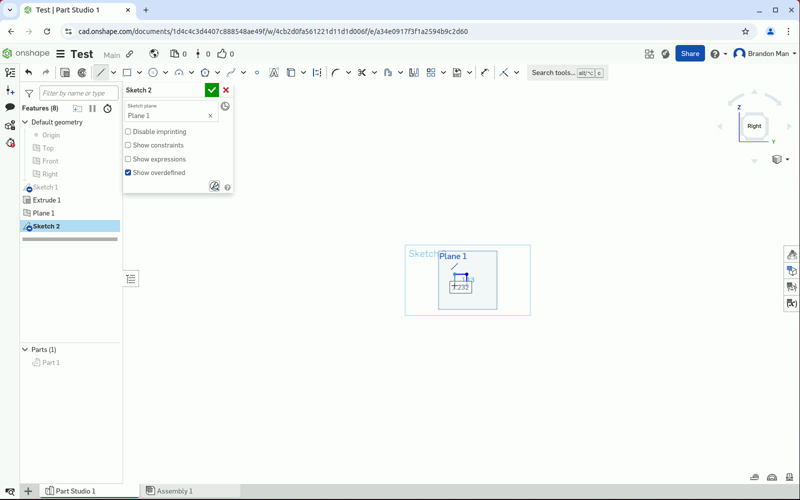
scroll(6)
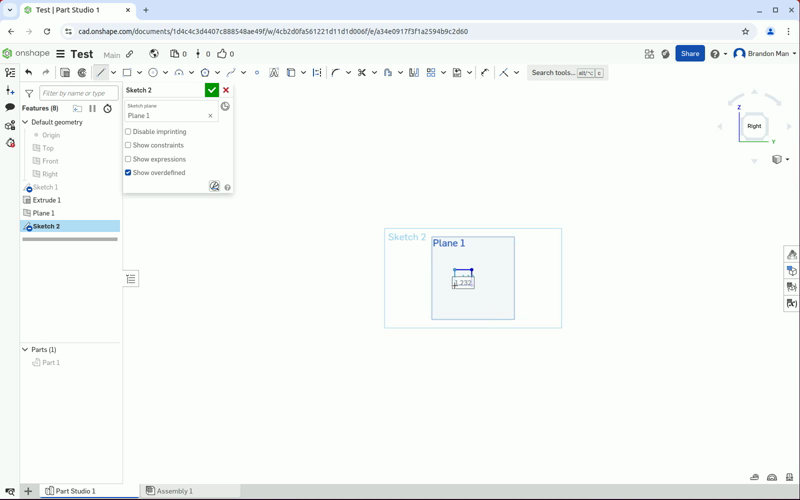
scroll(6)
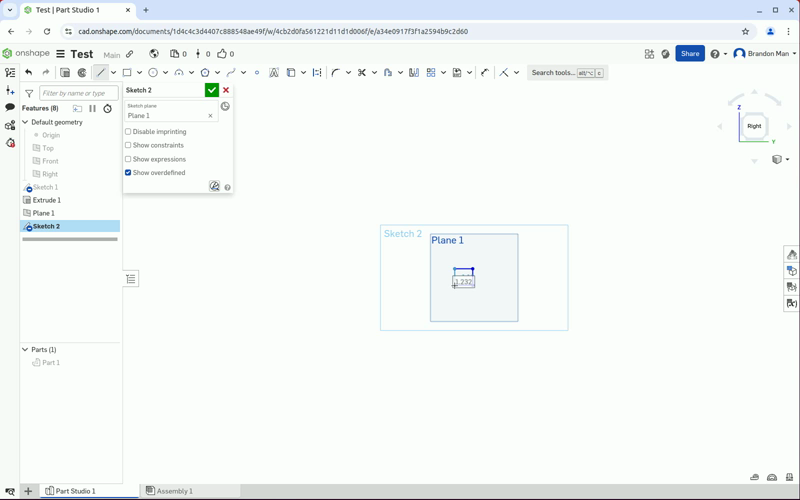
scroll(6)
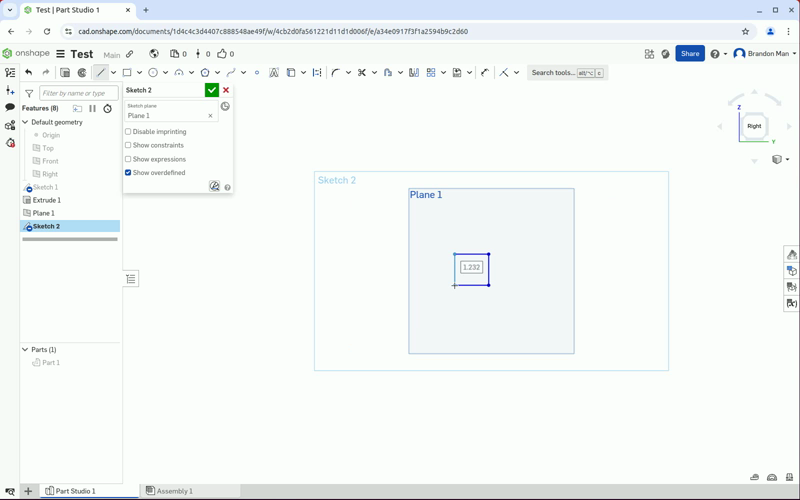
scroll(6)
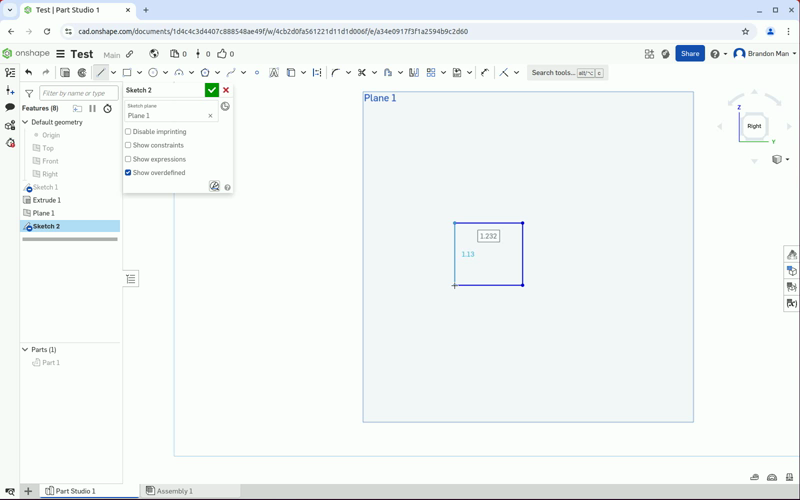
key_up(shift)
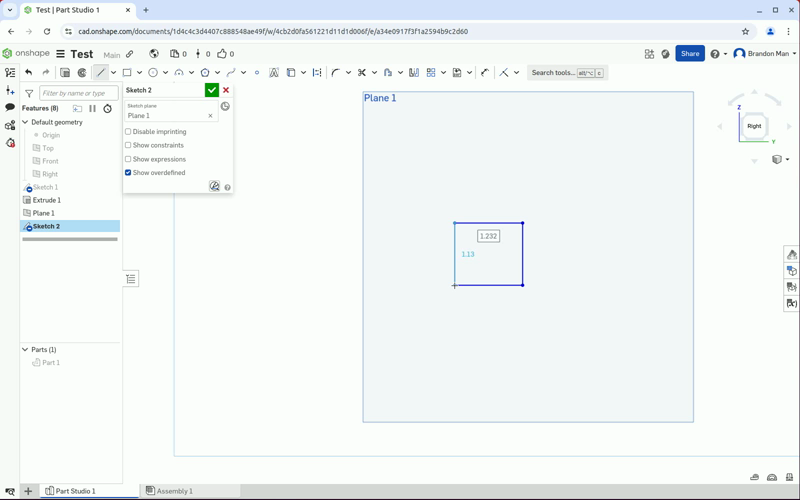
click(454, 285)
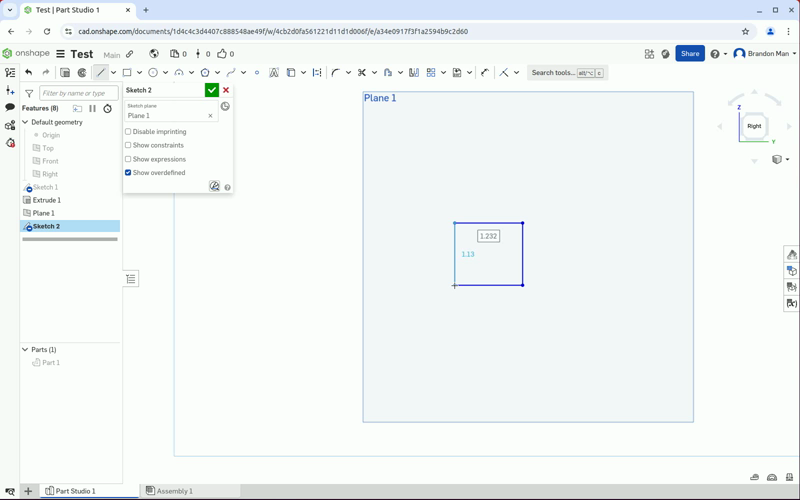
scroll(-6)
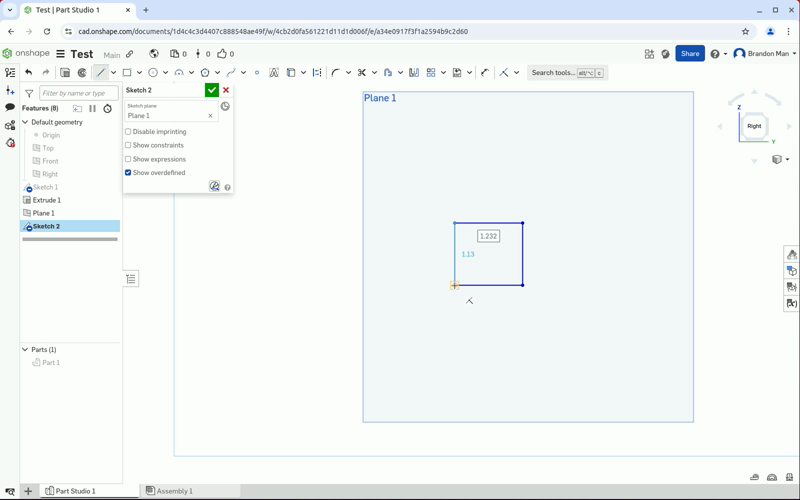
scroll(-6)
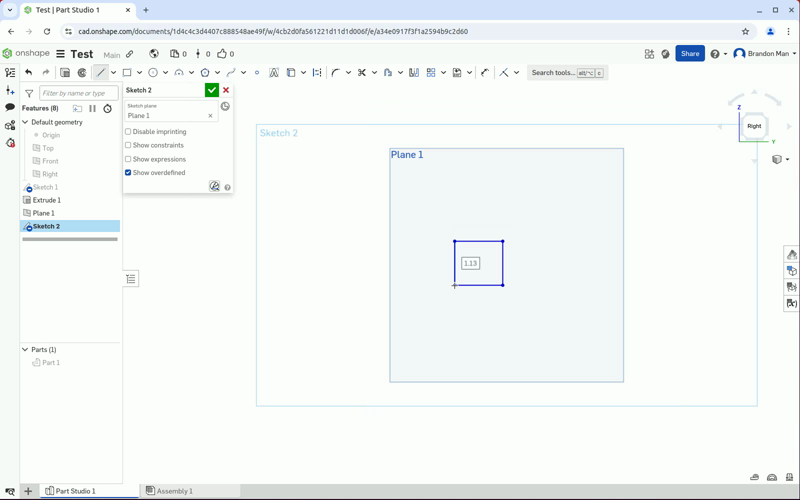
scroll(-6)
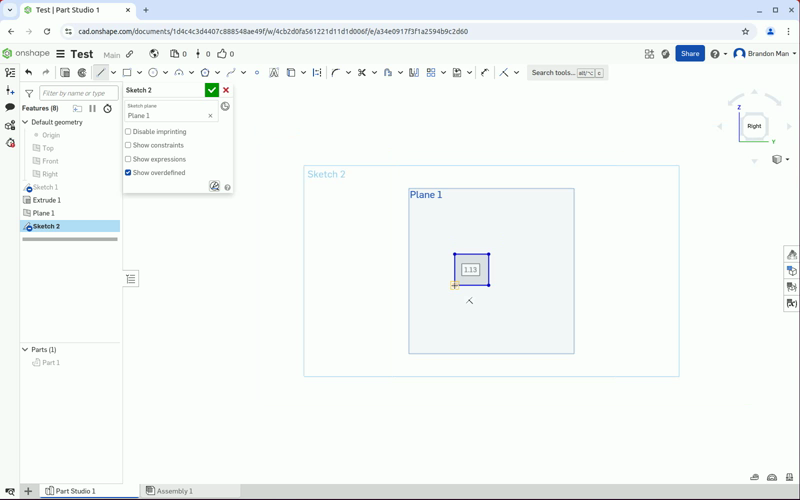
scroll(-6)
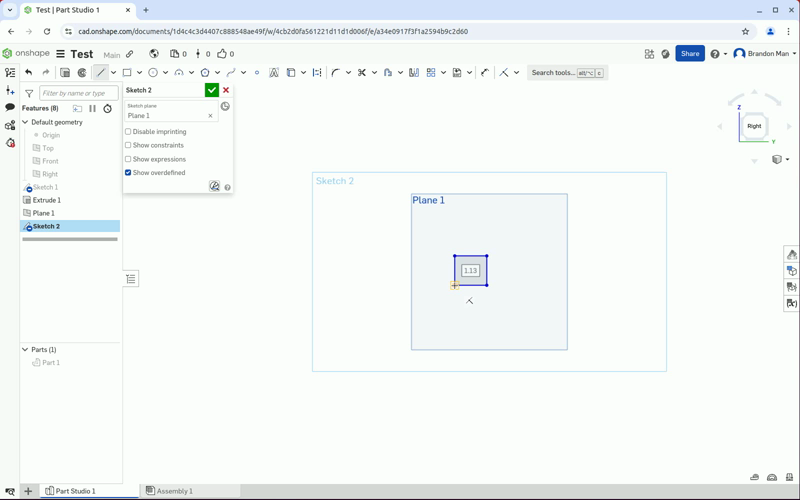
scroll(-6)
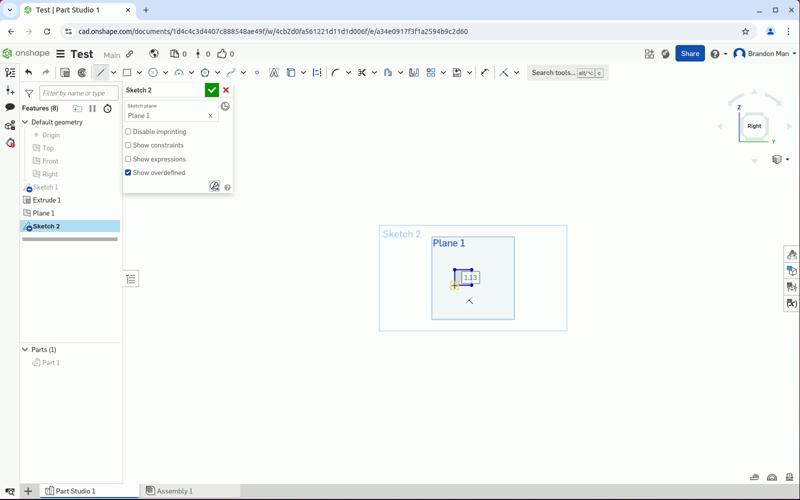
scroll(-6)
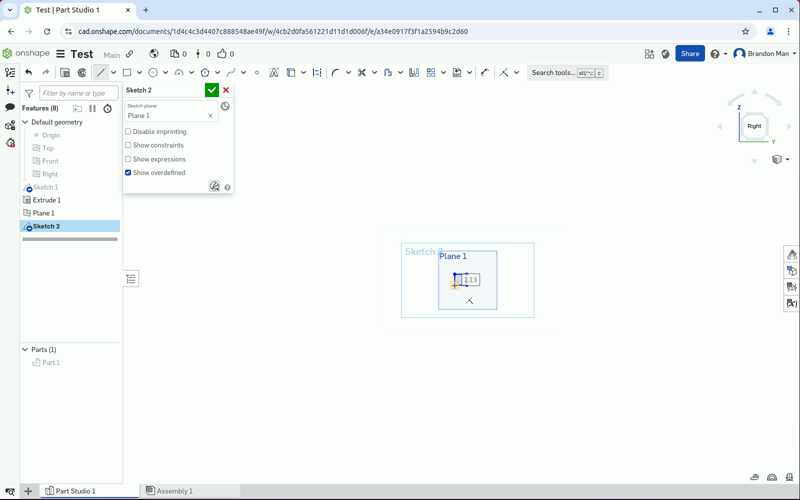
scroll(-6)
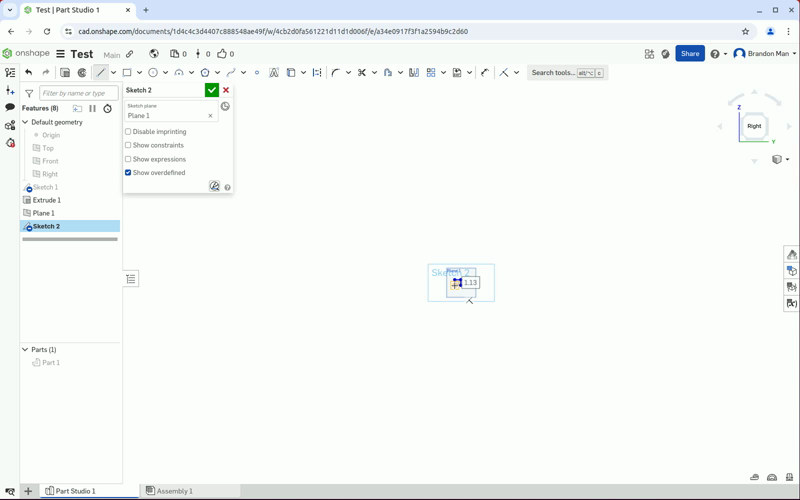
key(esc)
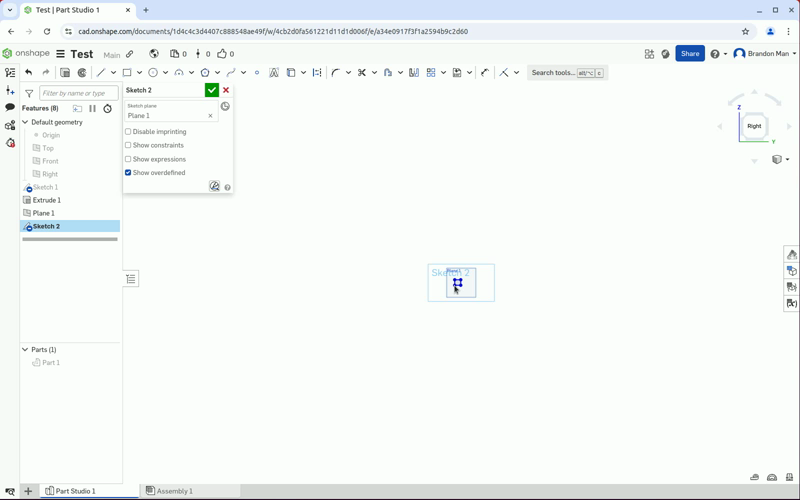
mouse_move(454, 279)
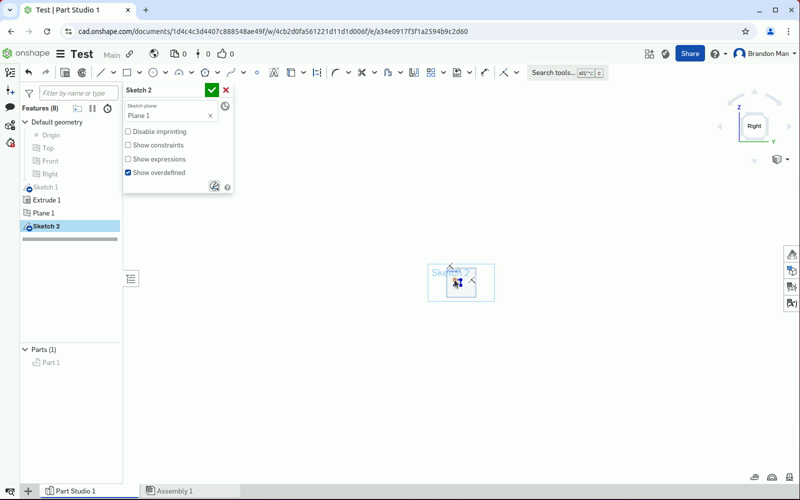
scroll(6)
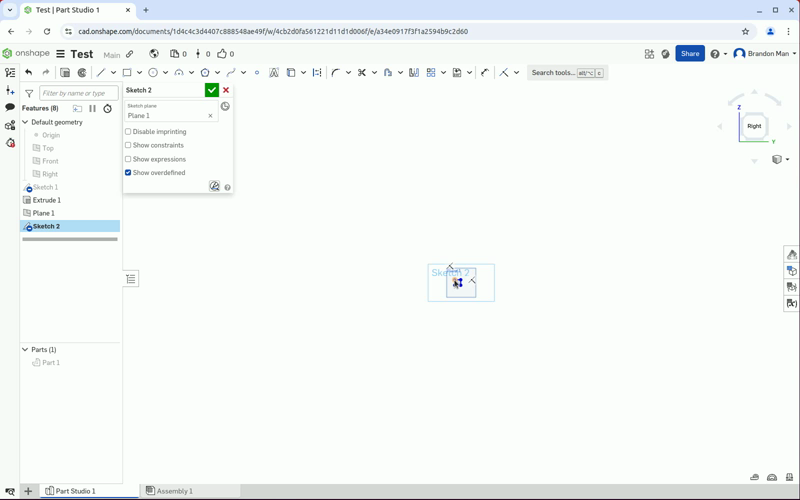
scroll(6)
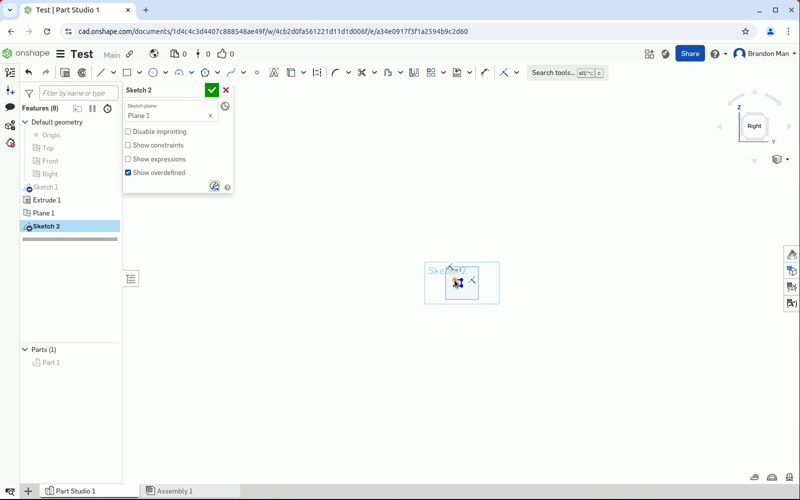
scroll(6)
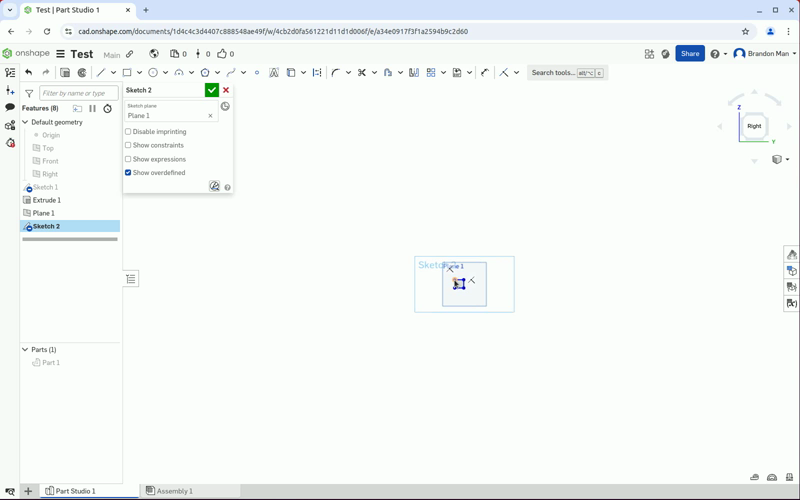
scroll(6)
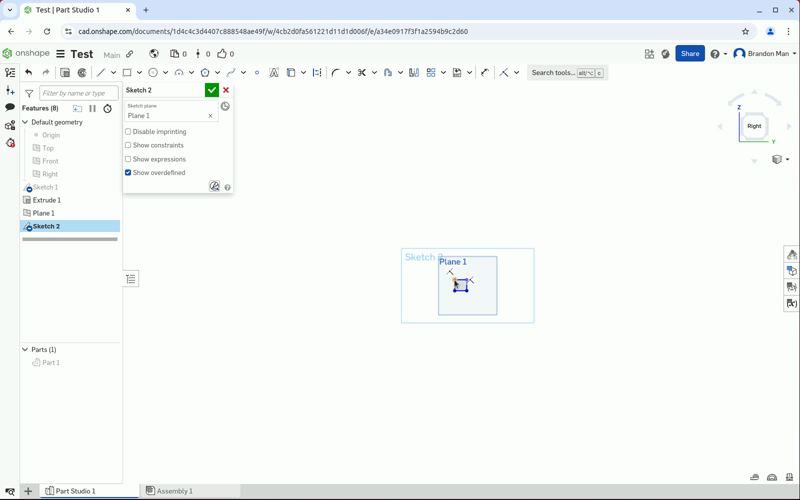
scroll(6)
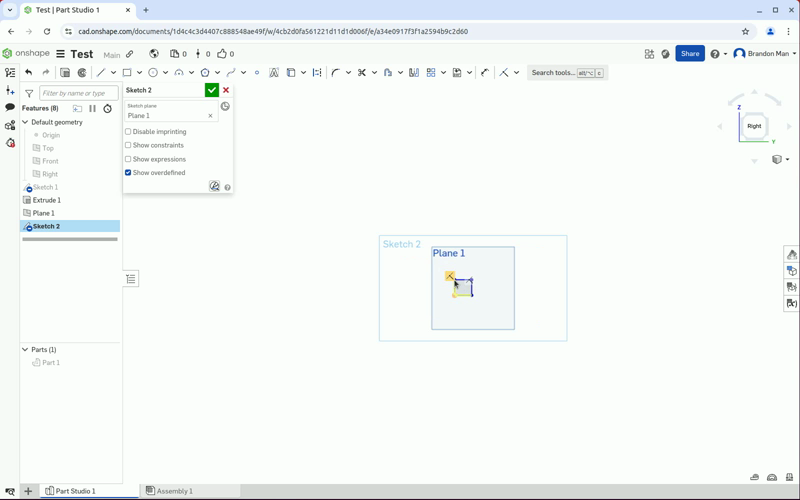
scroll(6)
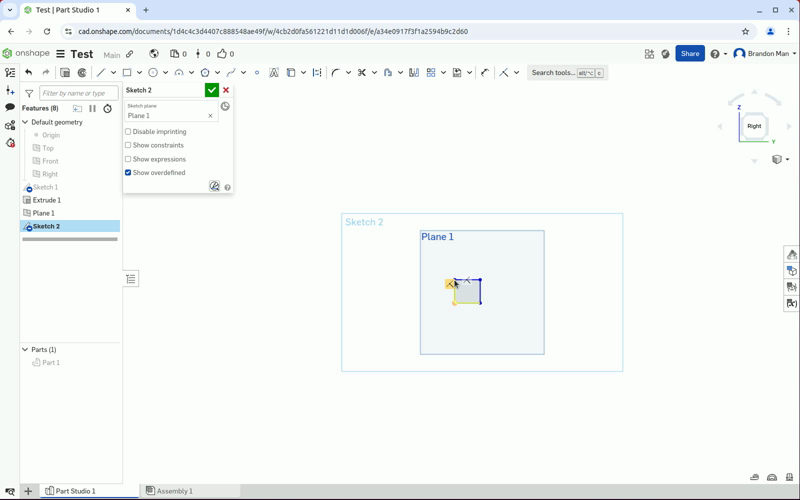
scroll(6)
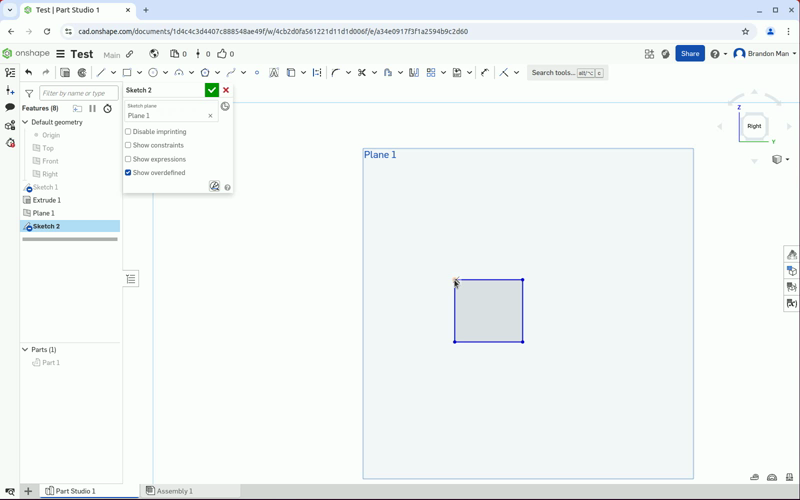
click(454, 279)
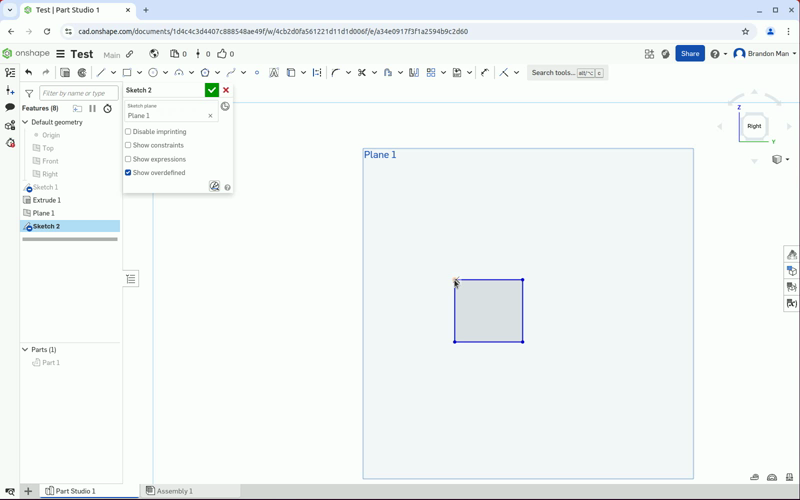
scroll(-6)
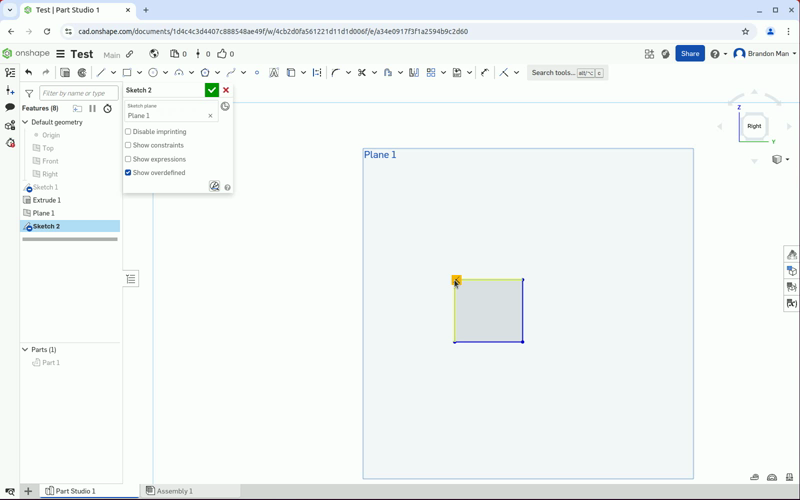
scroll(-6)
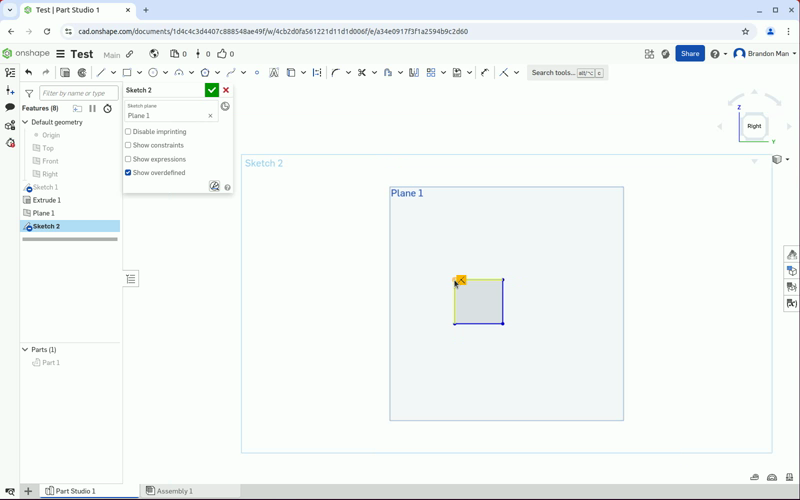
scroll(-6)
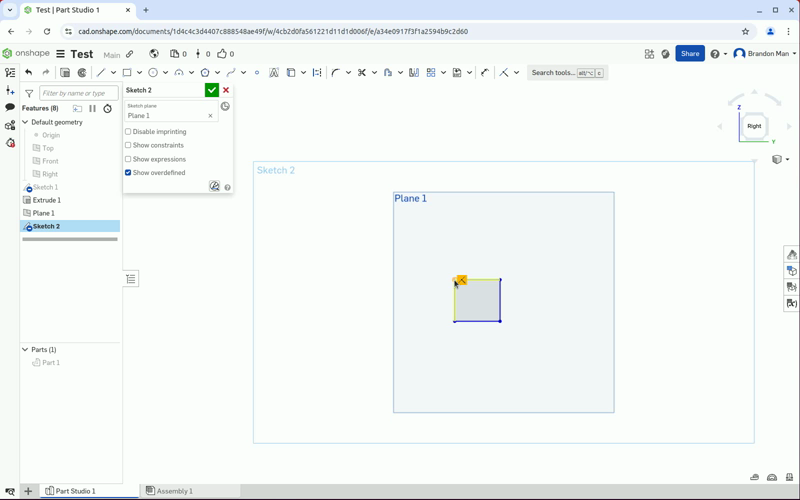
scroll(-6)
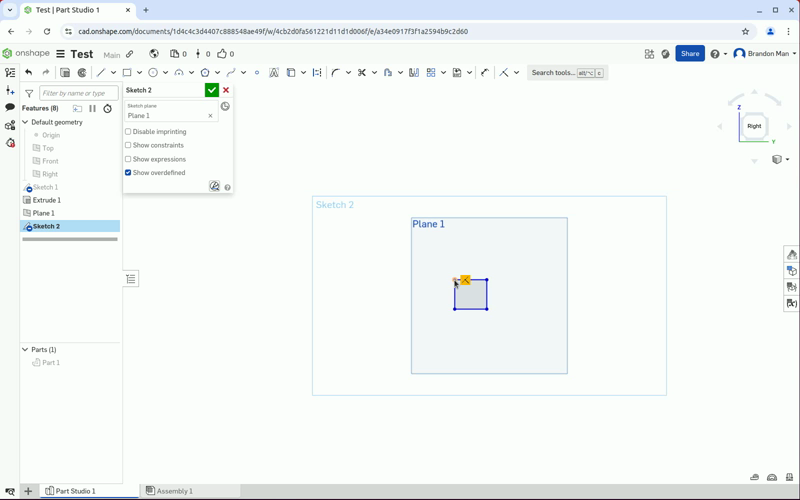
scroll(-6)
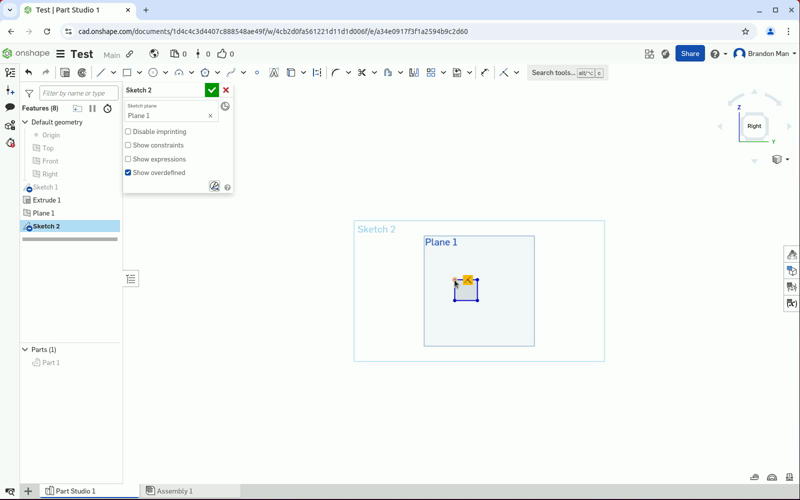
scroll(-6)
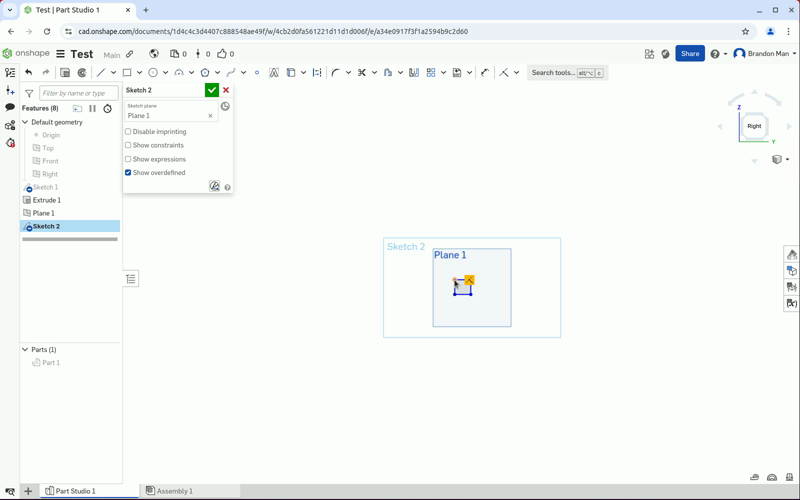
scroll(-6)
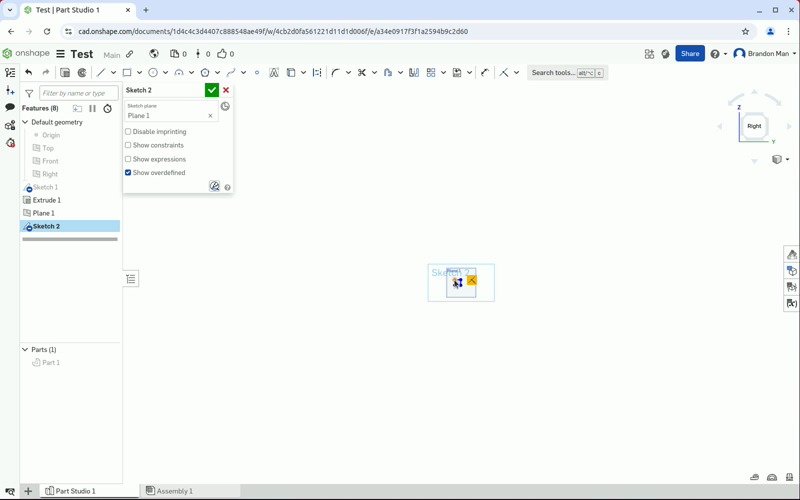
mouse_move(73, 352)
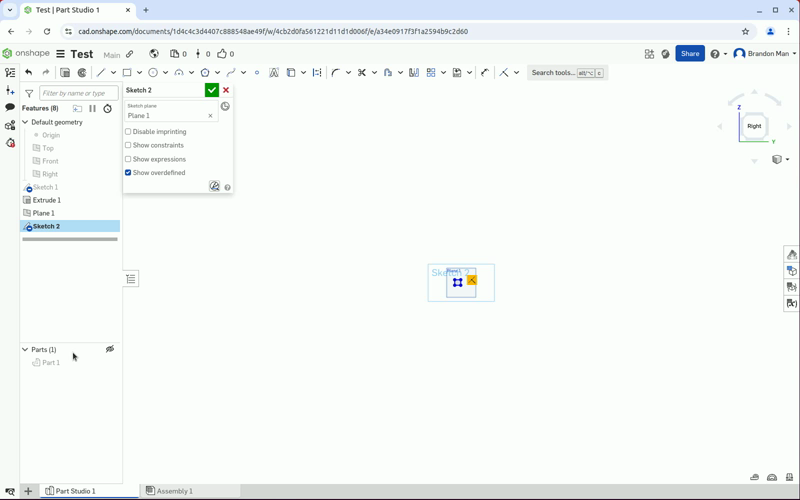
key(shift+y)
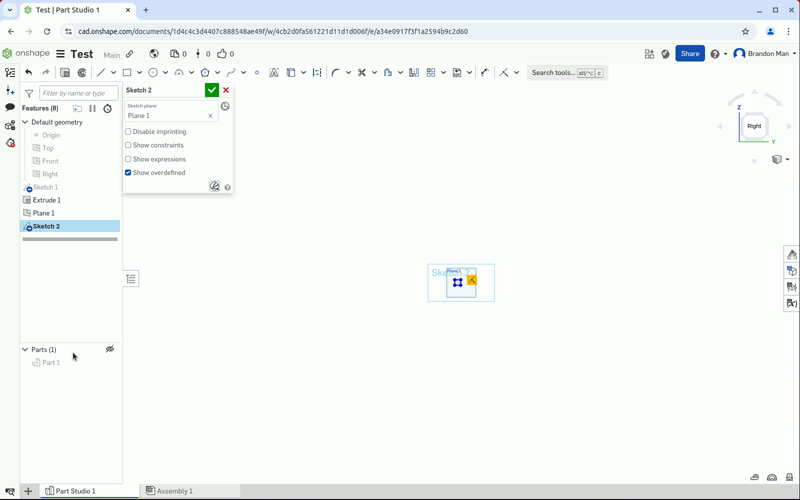
key(shift+e)
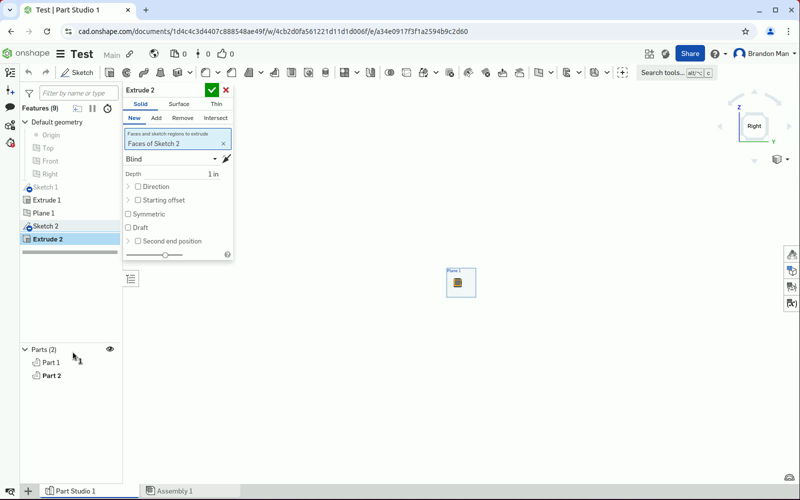
mouse_move(143, 106)
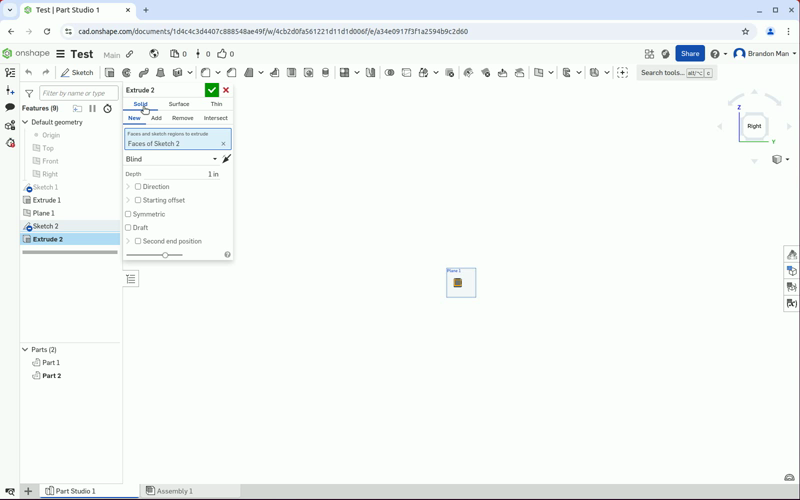
click(143, 106)
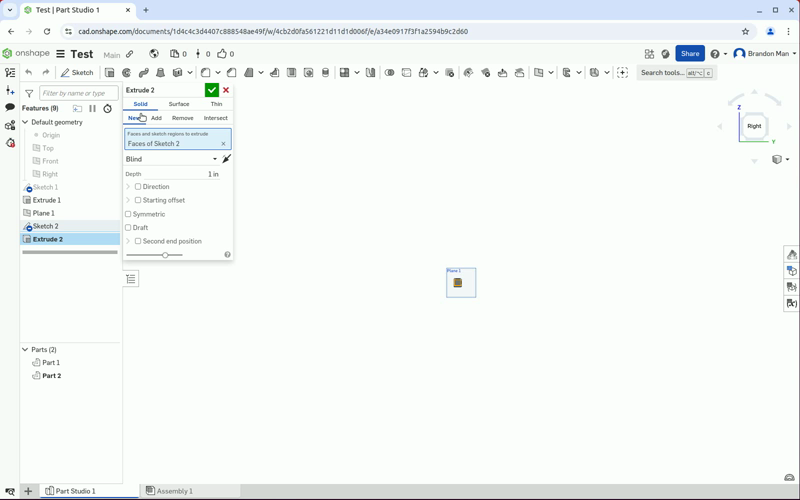
mouse_move(137, 120)
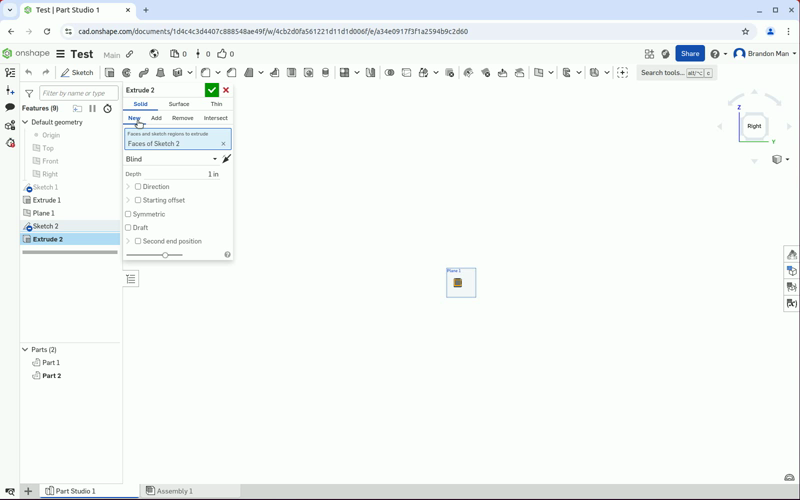
click(137, 120)
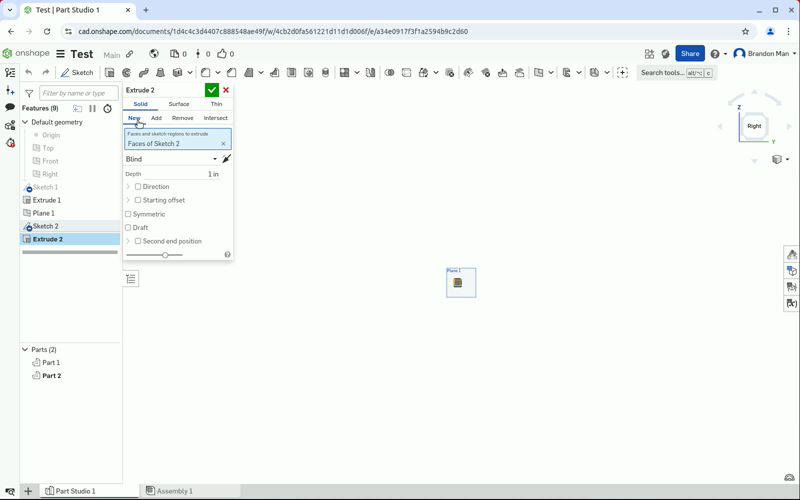
key(tab, 4)
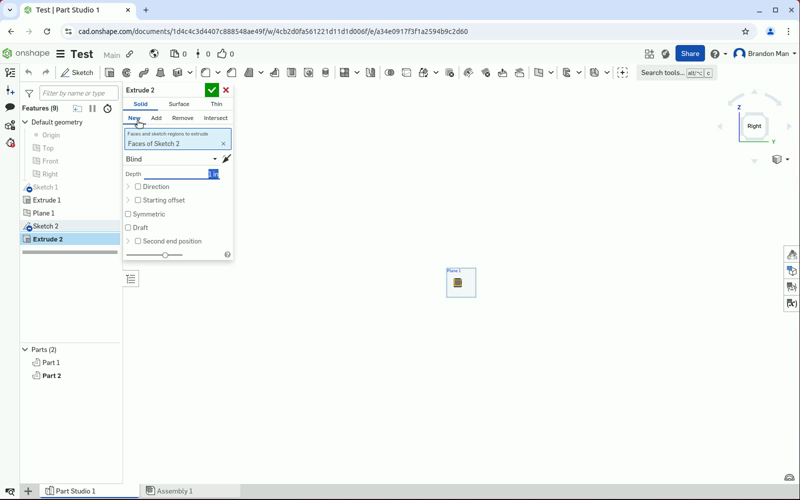
text(0.963)
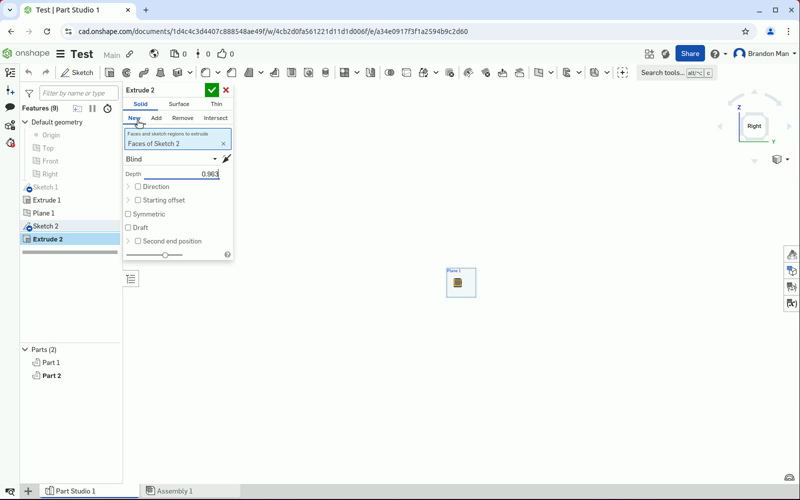
key(enter)
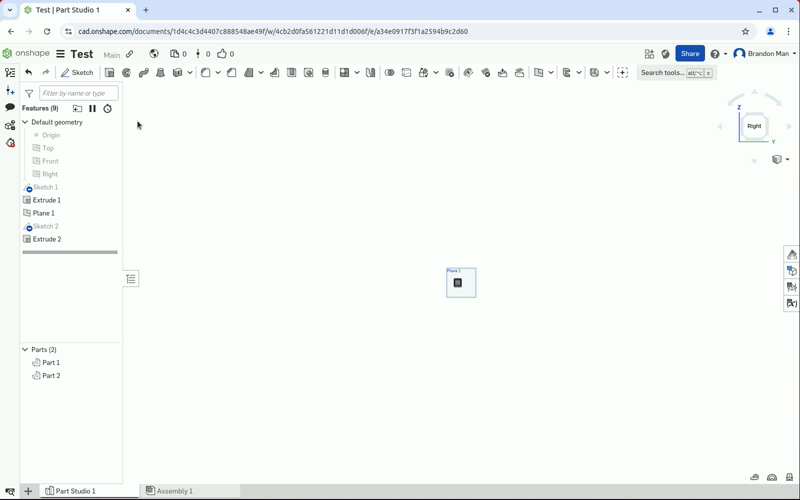
key(shift+h)
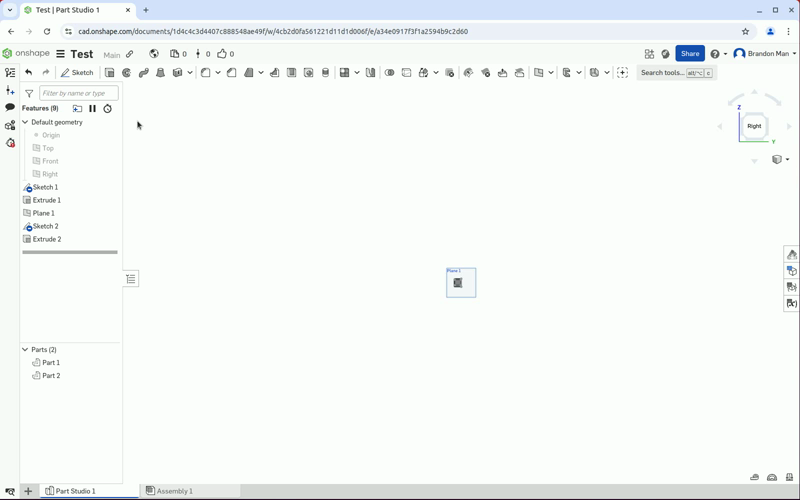
key(shift+h)
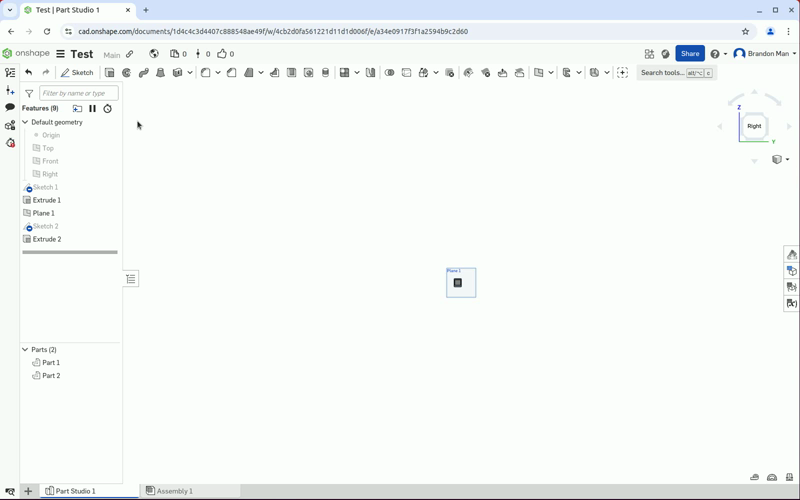
mouse_move(73, 189)
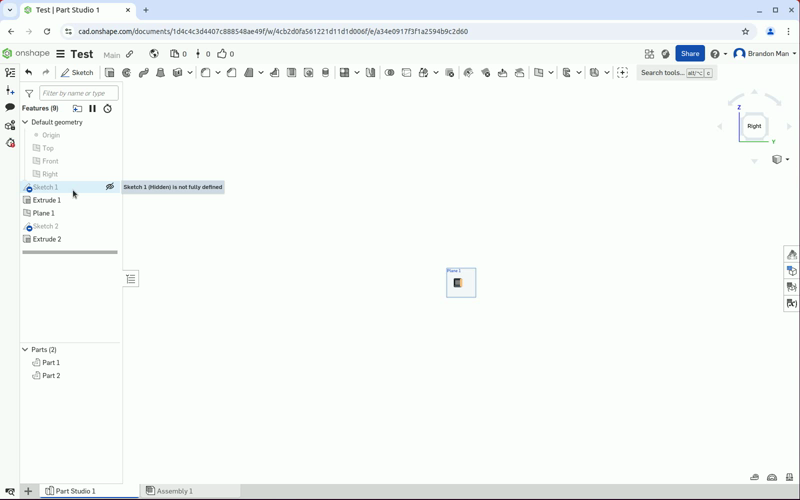
click(73, 189)
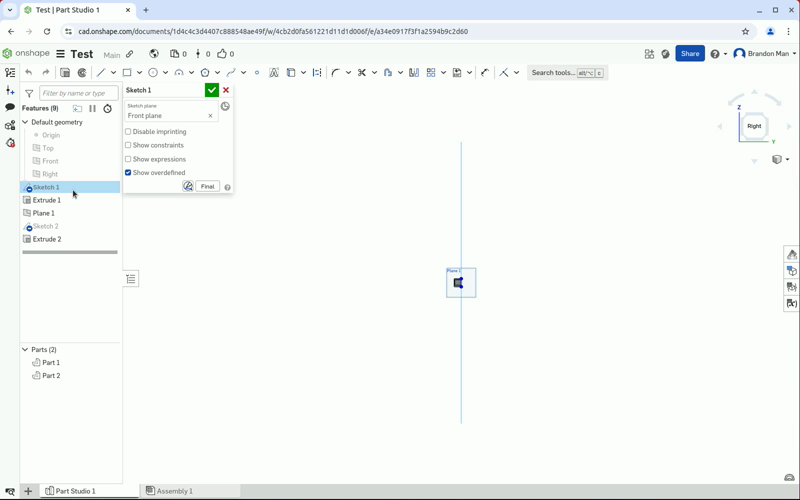
mouse_move(229, 92)
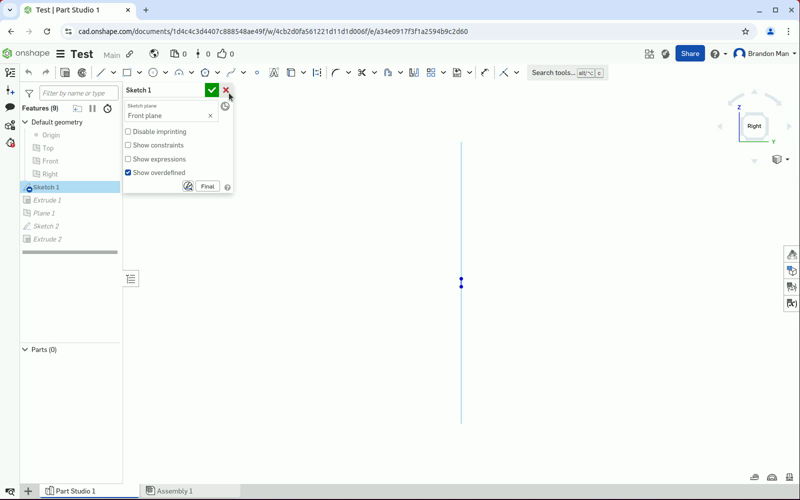
click(229, 92)
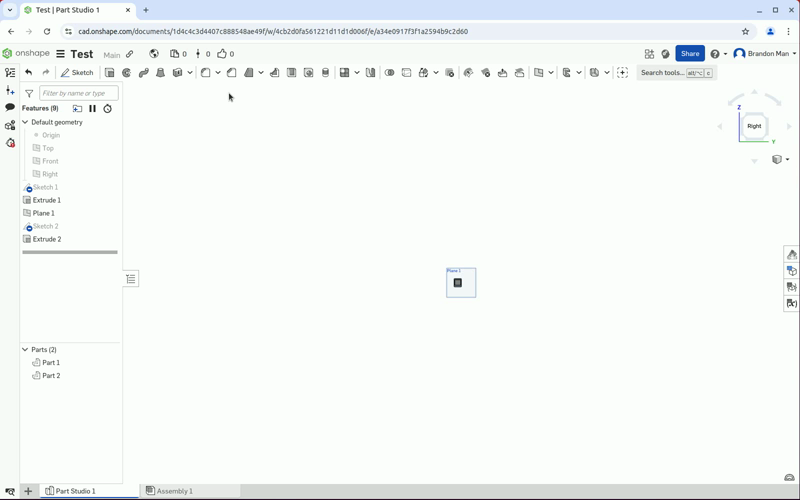
mouse_move(541, 75)
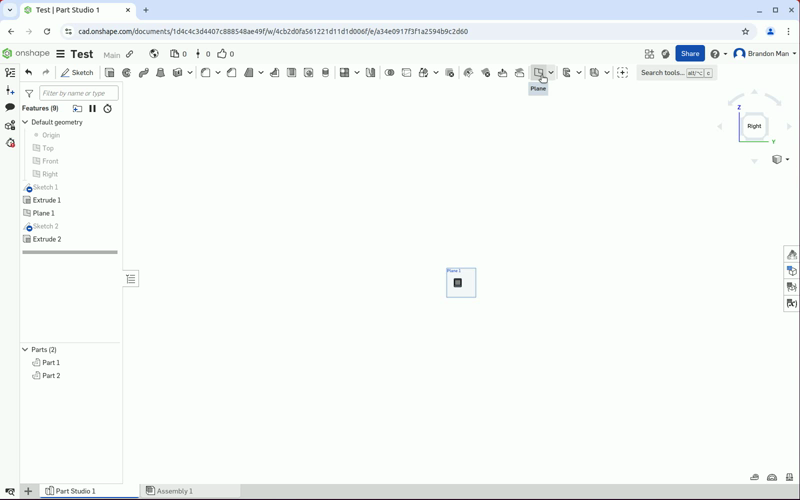
click(541, 75)
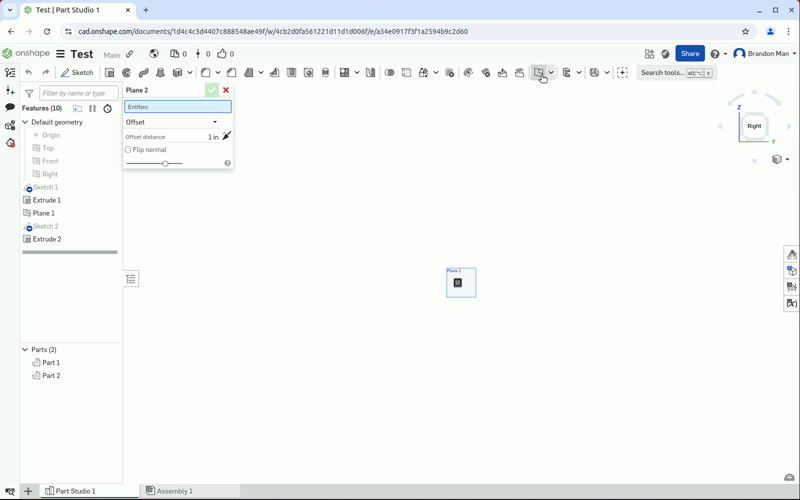
mouse_move(73, 176)
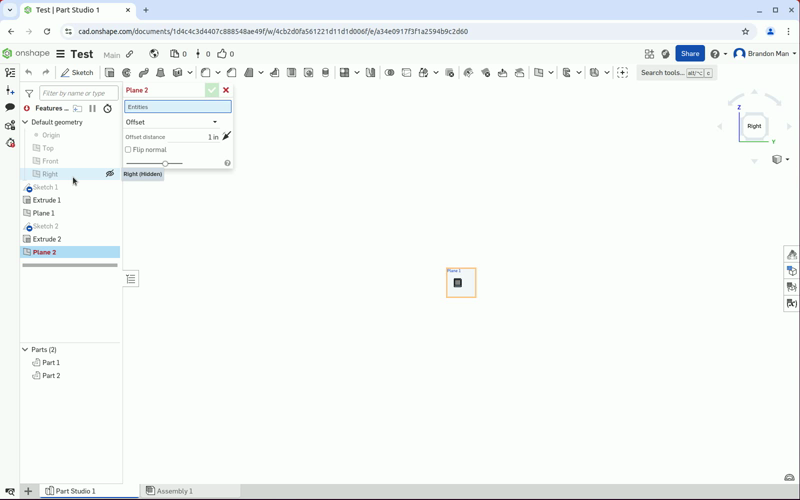
click(73, 176)
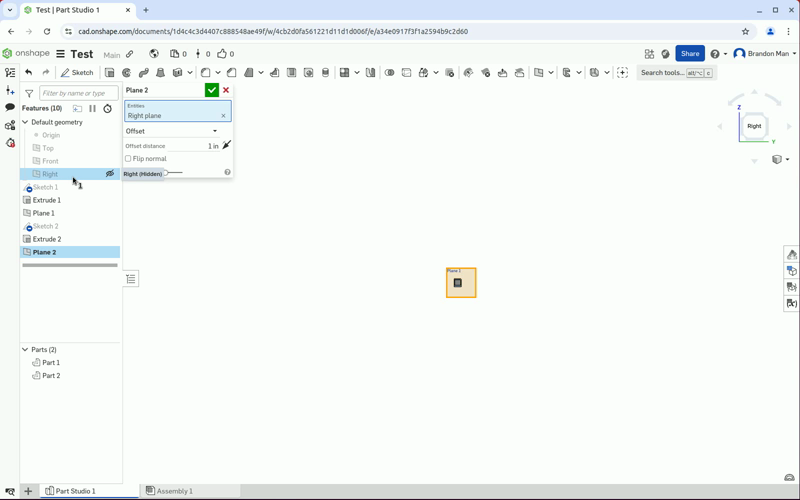
key(tab, 2)
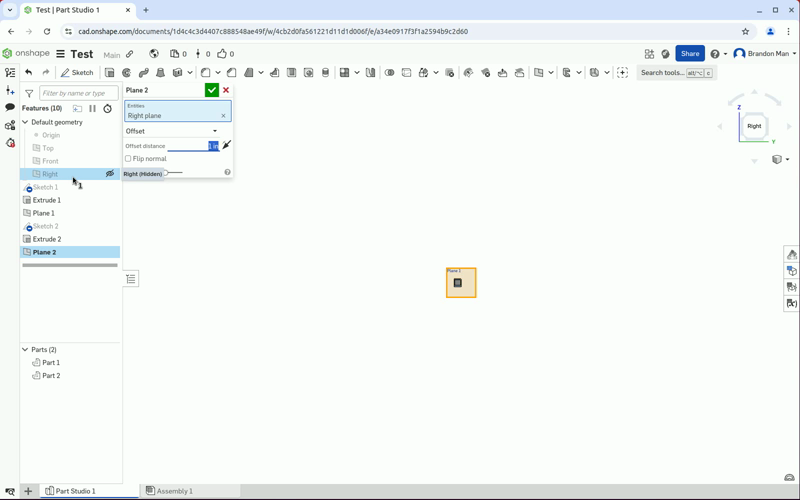
text(2.896)
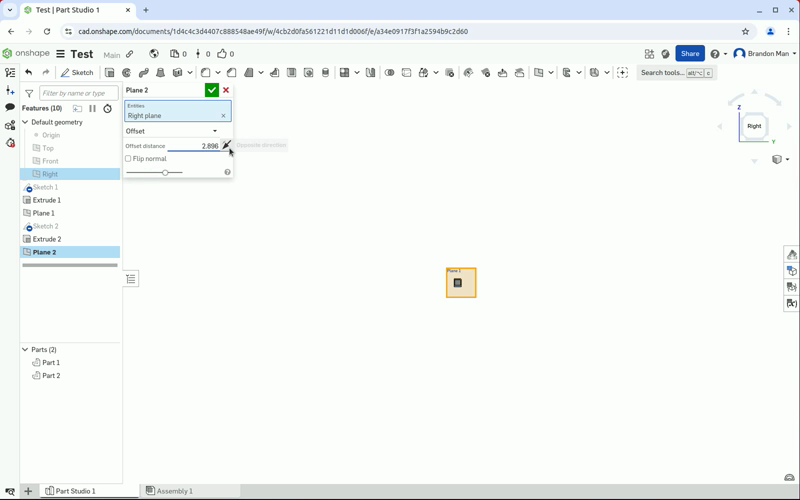
mouse_move(229, 147)
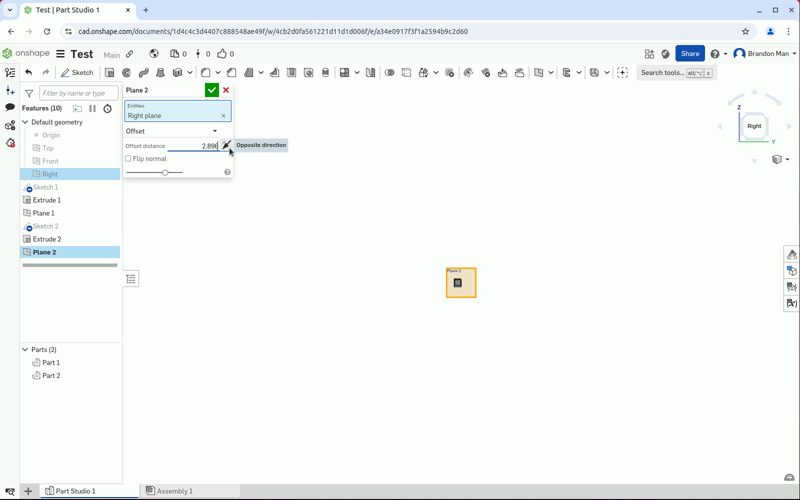
click(229, 147)
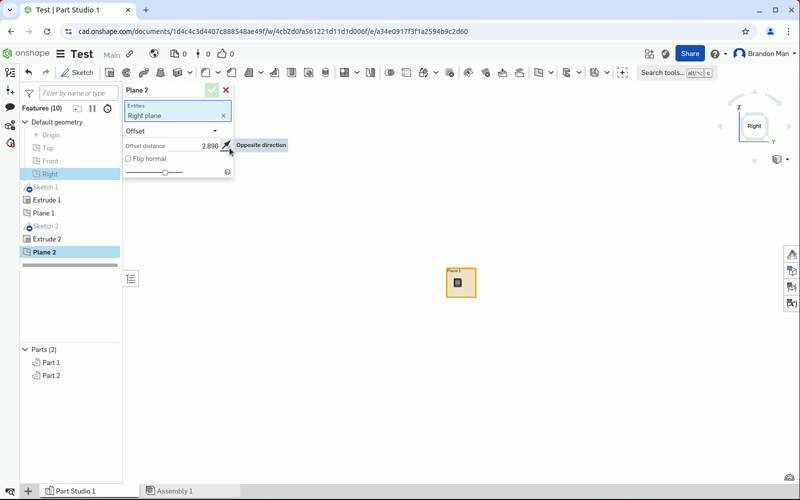
key(enter, 2)
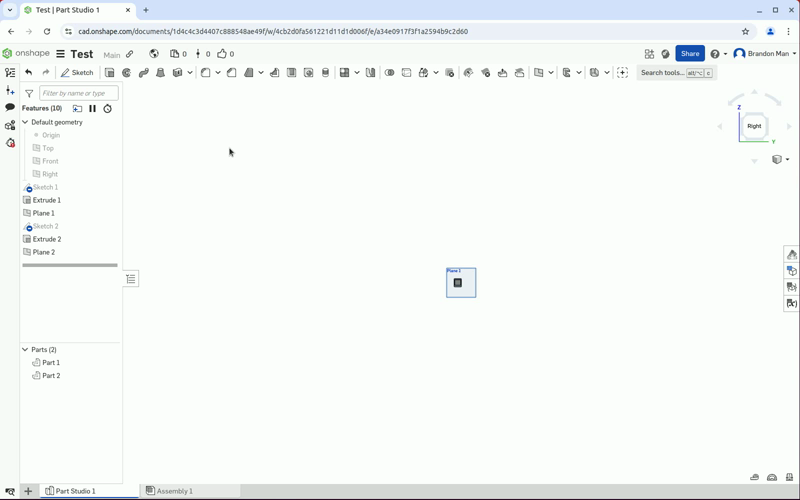
key(shift+s)
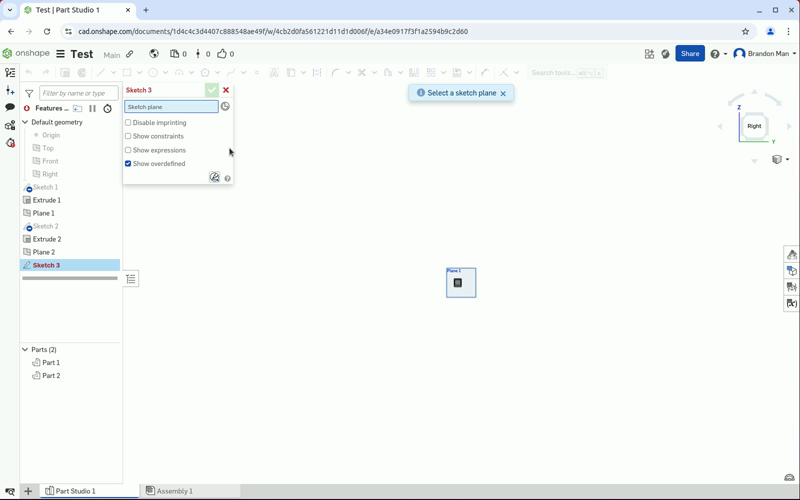
mouse_move(73, 254)
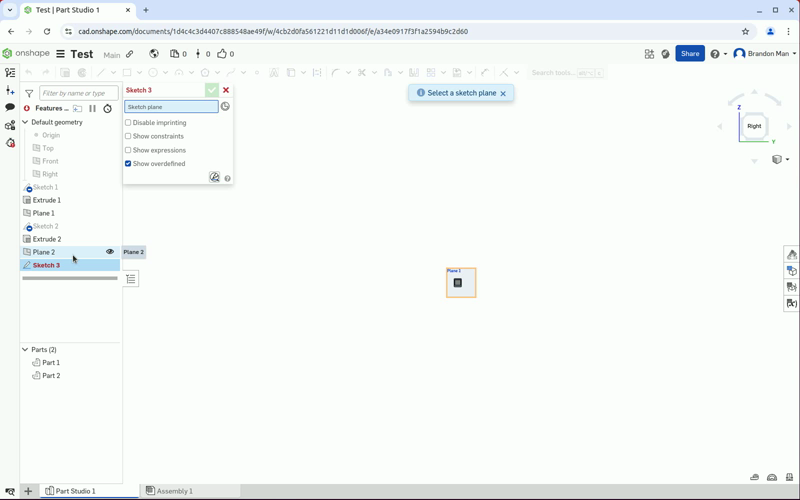
click(73, 254)
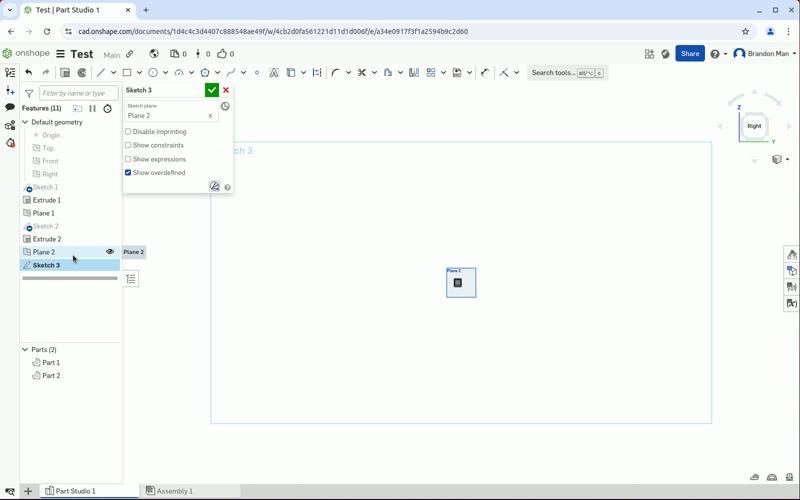
mouse_move(73, 352)
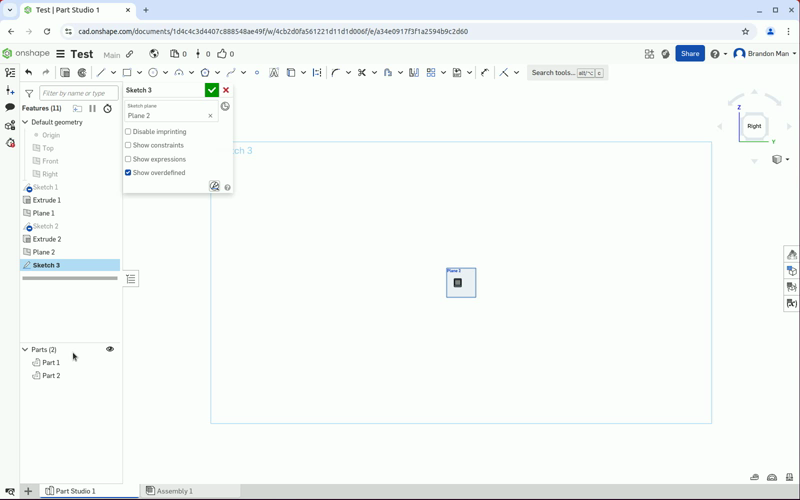
key(y)
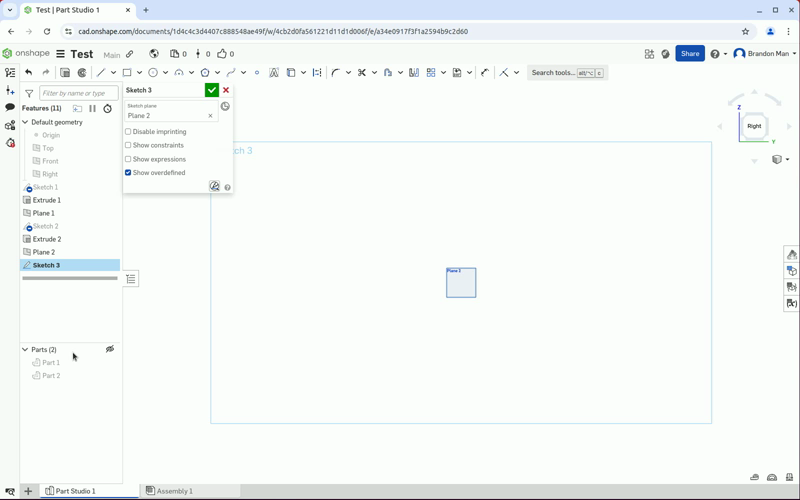
key(l)
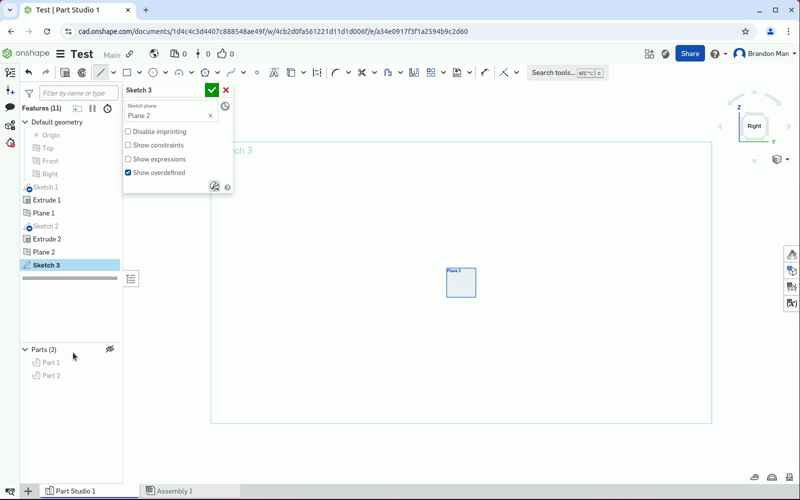
key_down(shift)
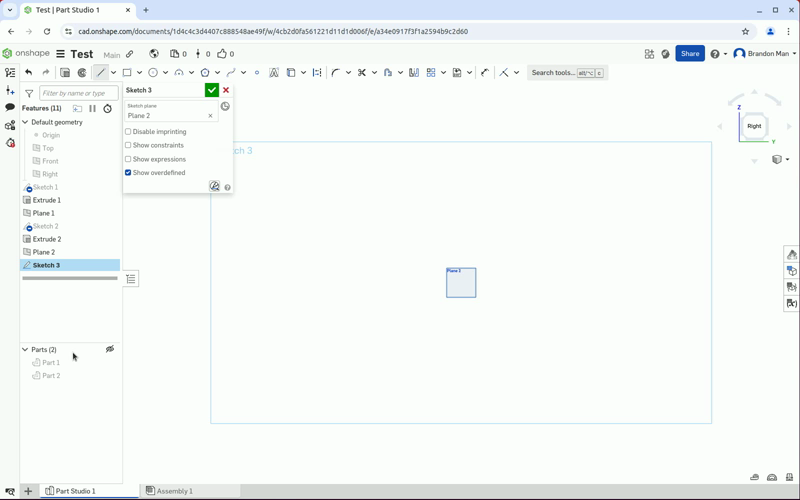
mouse_move(454, 285)
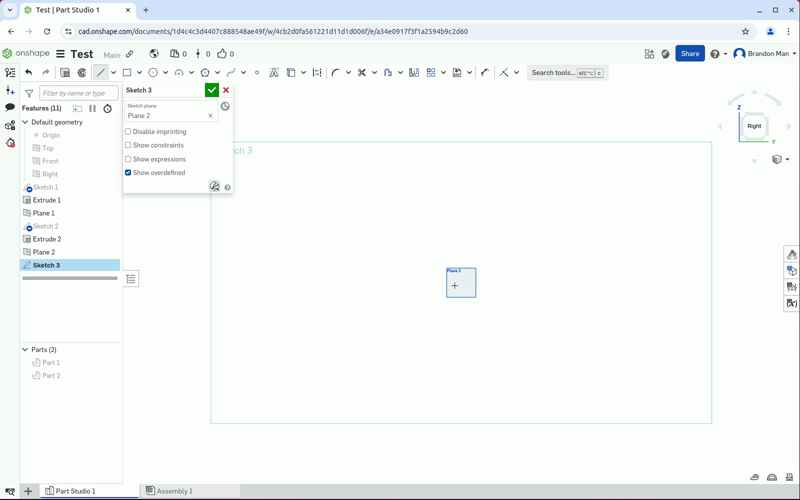
click(454, 285)
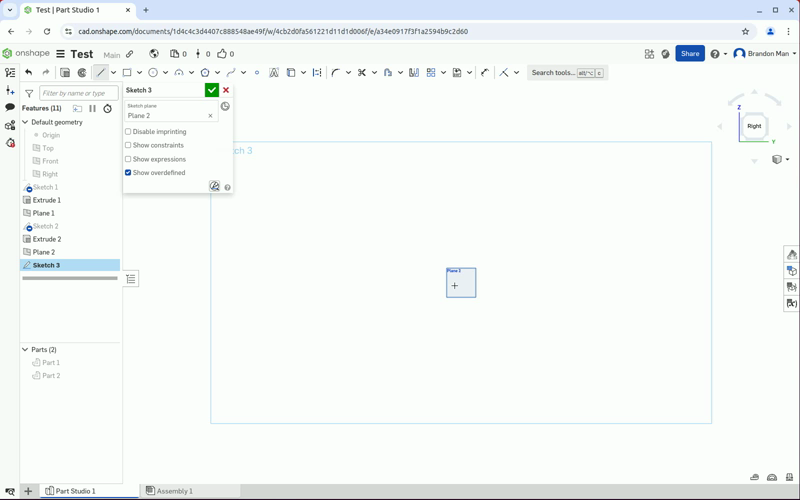
key_up(shift)
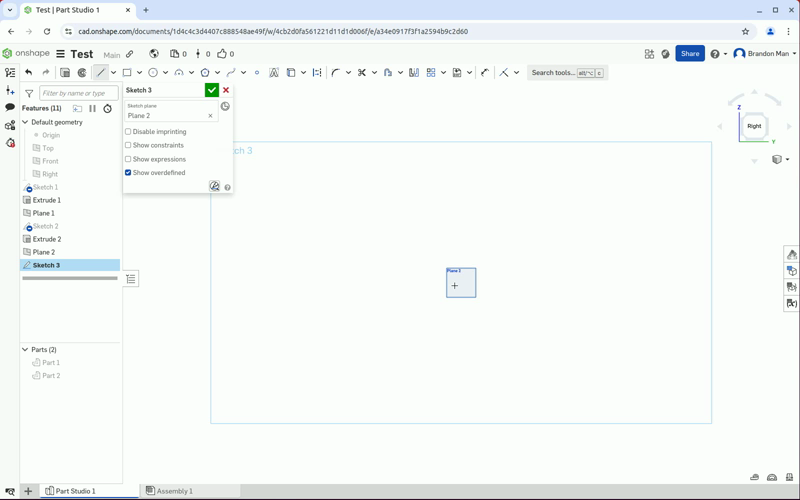
key_down(shift)
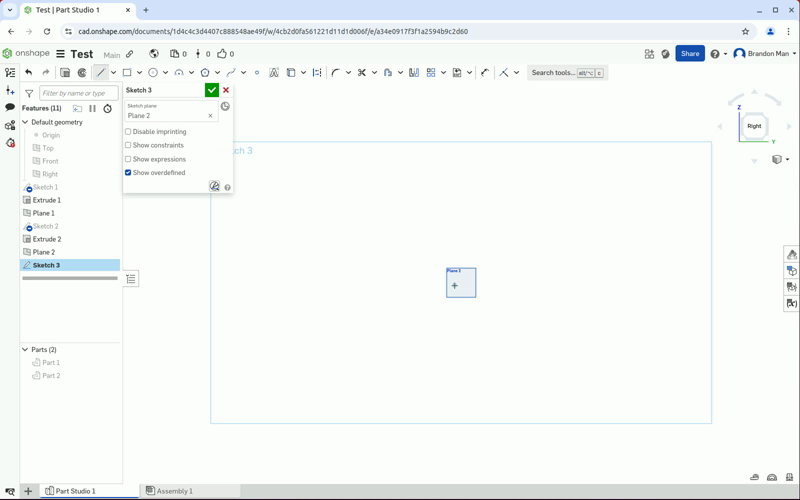
mouse_move(484, 285)
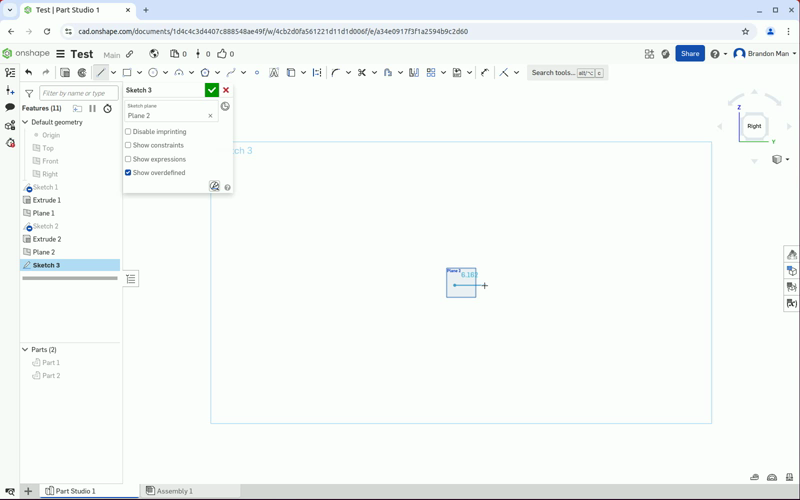
mouse_move(460, 285)
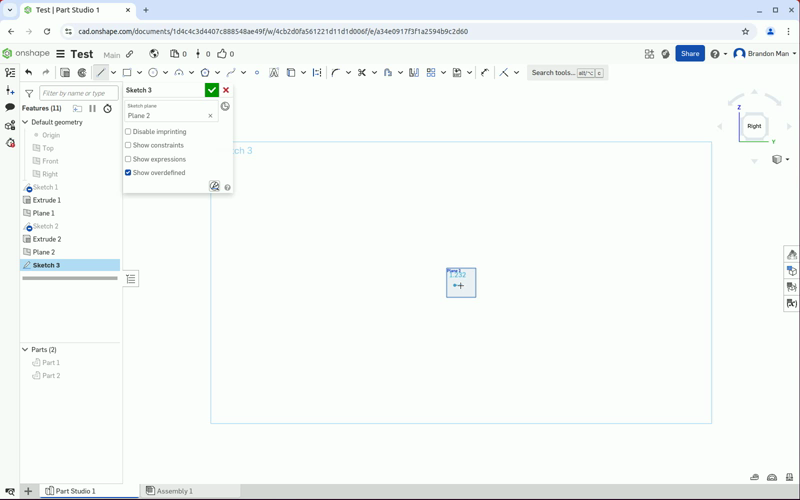
scroll(6)
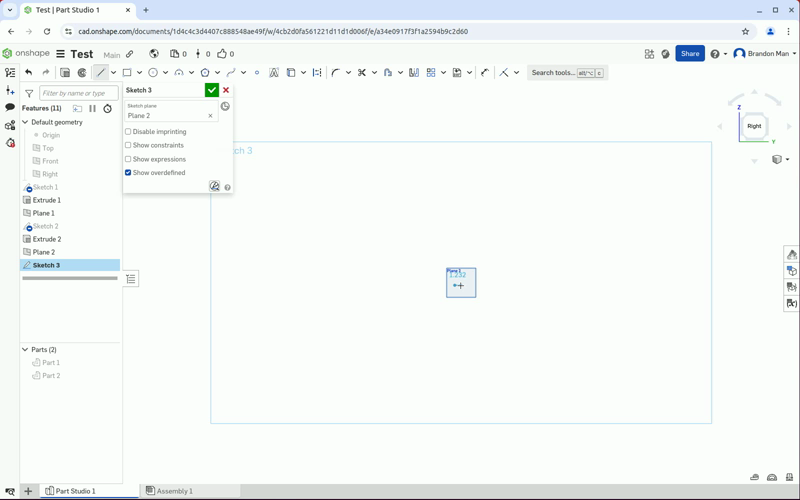
scroll(6)
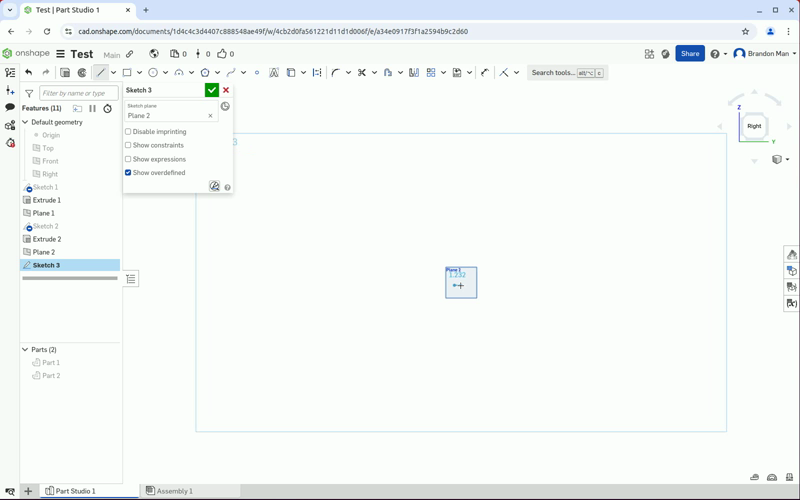
scroll(6)
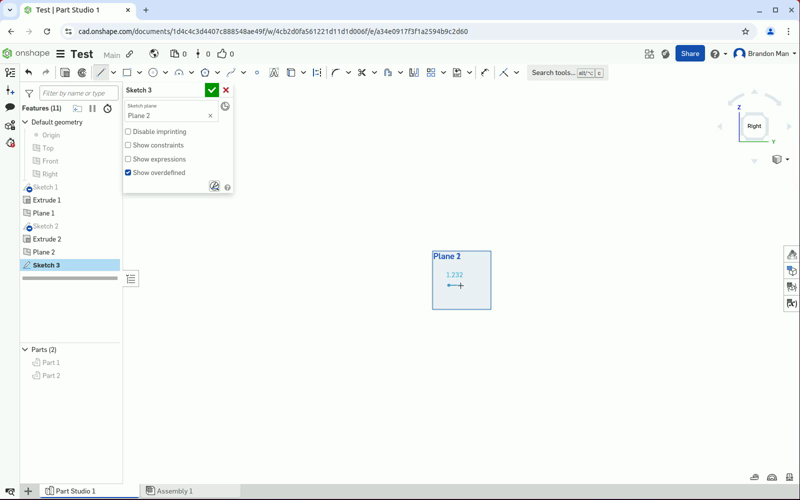
scroll(6)
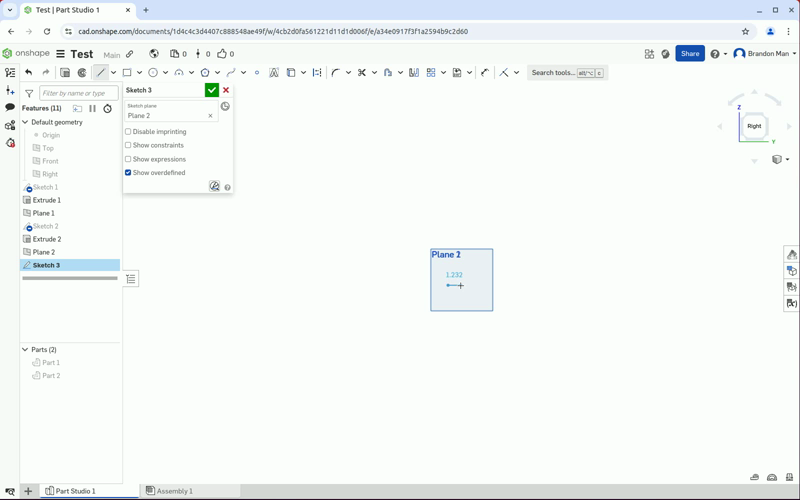
scroll(6)
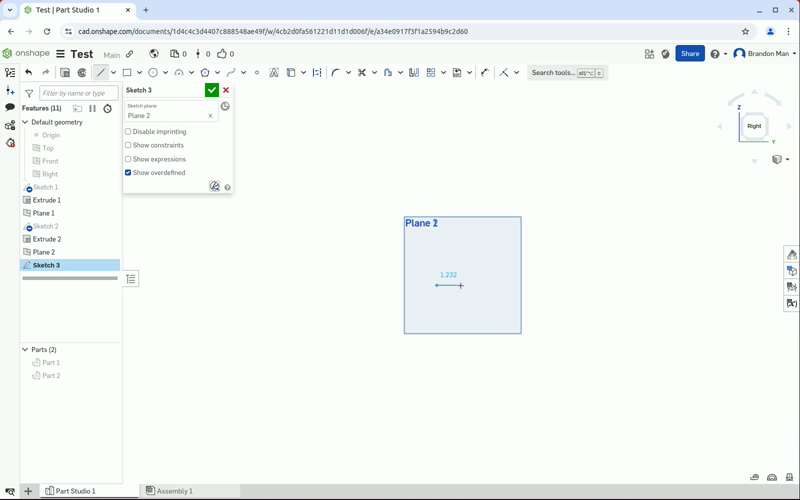
scroll(6)
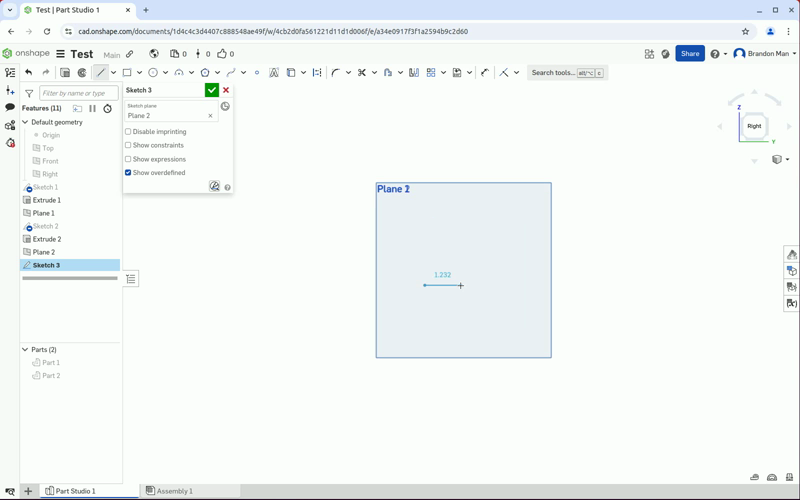
scroll(6)
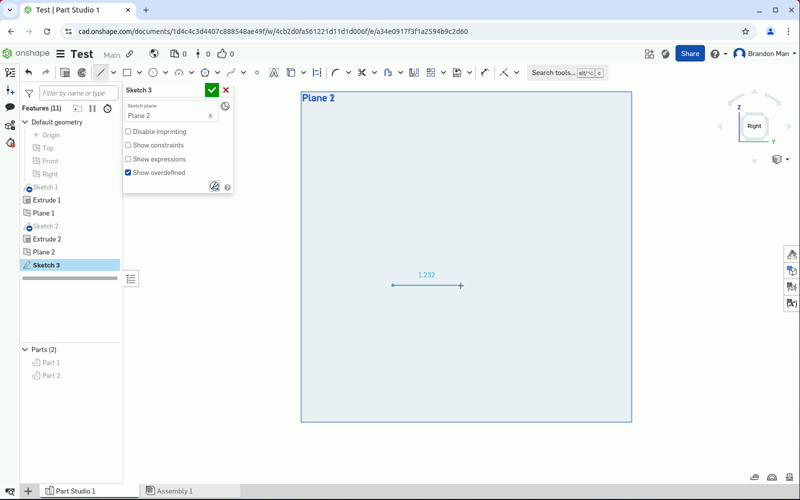
click(460, 285)
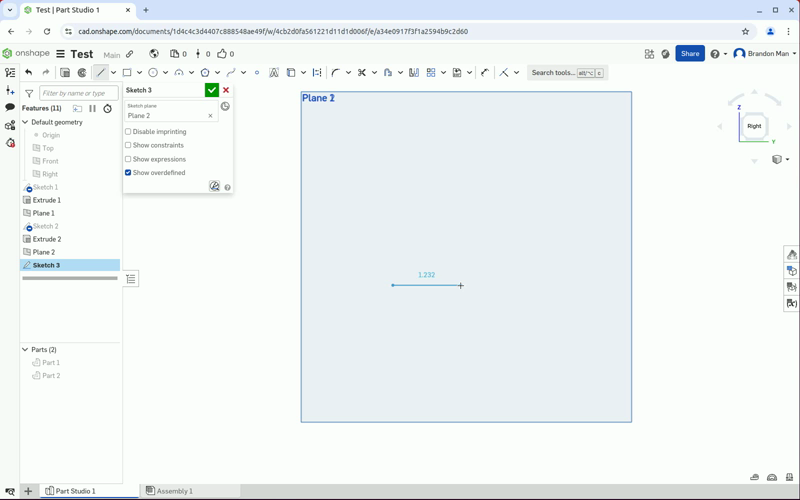
scroll(-6)
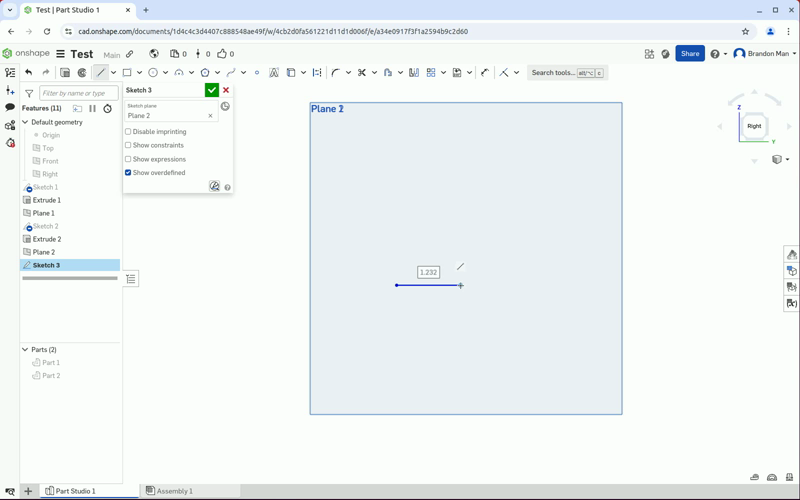
scroll(-6)
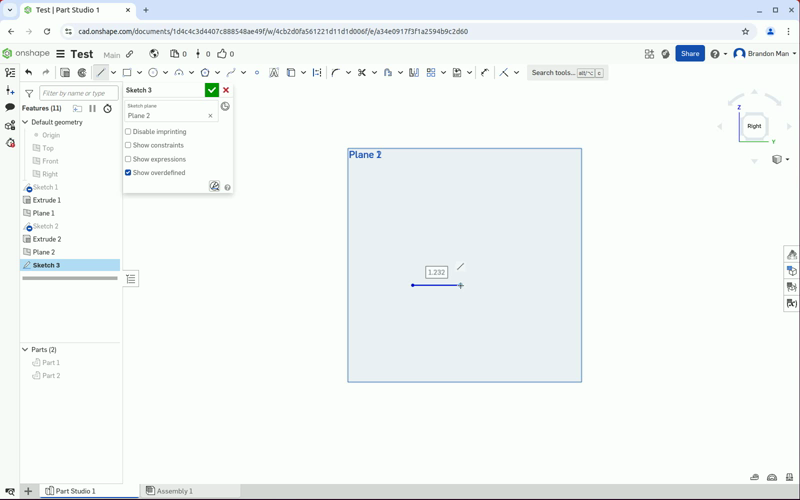
scroll(-6)
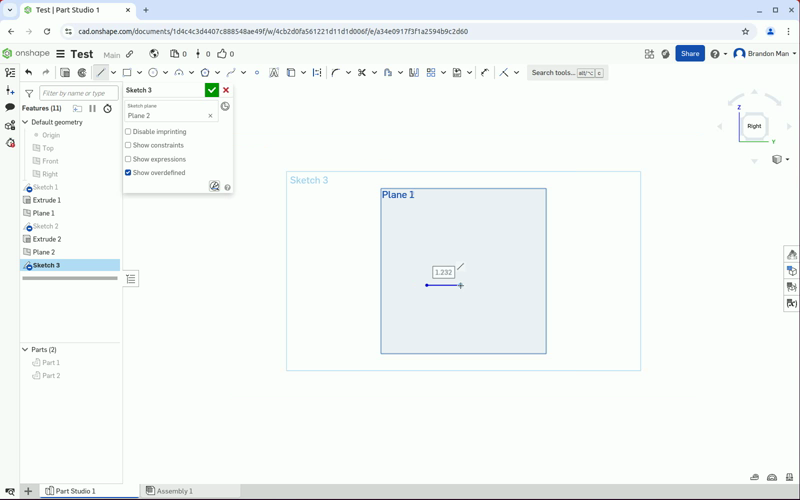
scroll(-6)
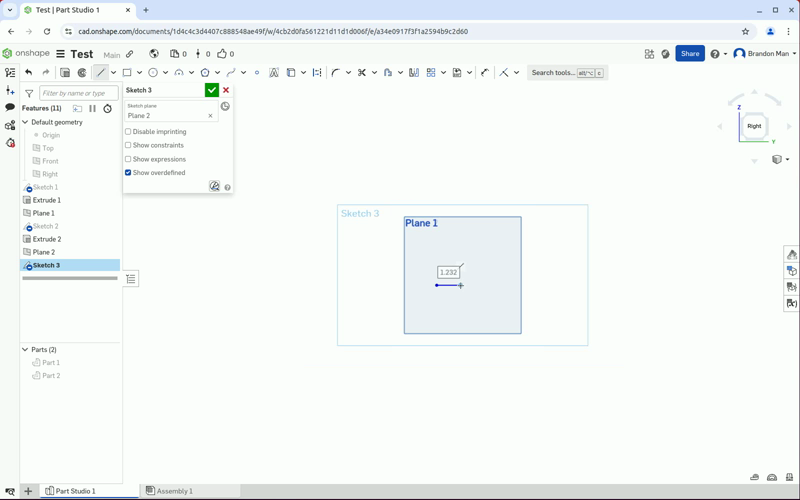
scroll(-6)
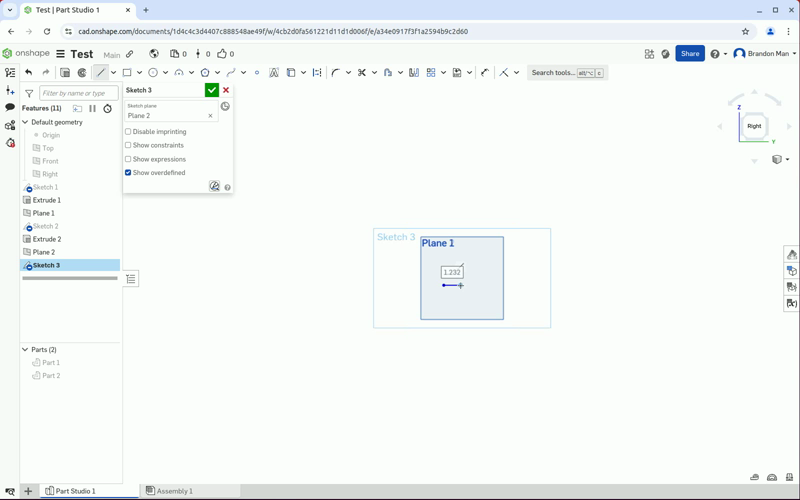
scroll(-6)
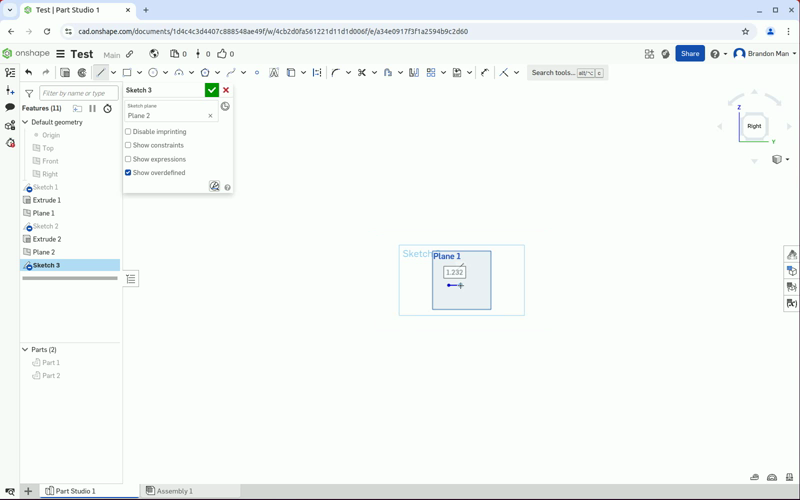
scroll(-6)
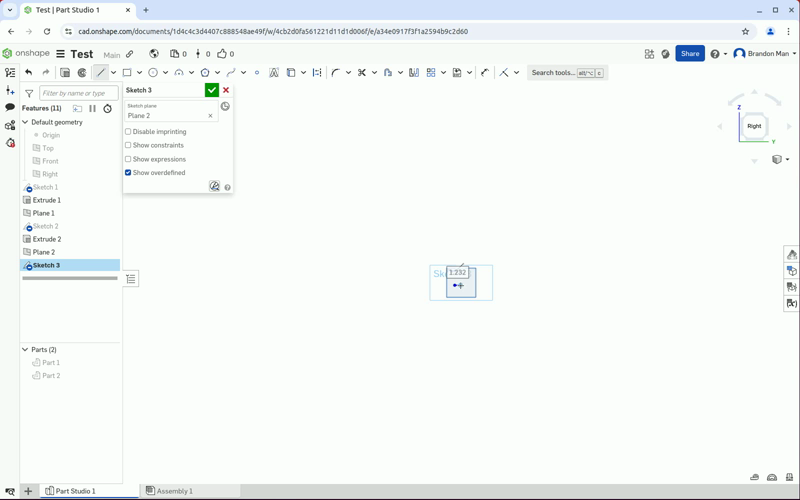
key_up(shift)
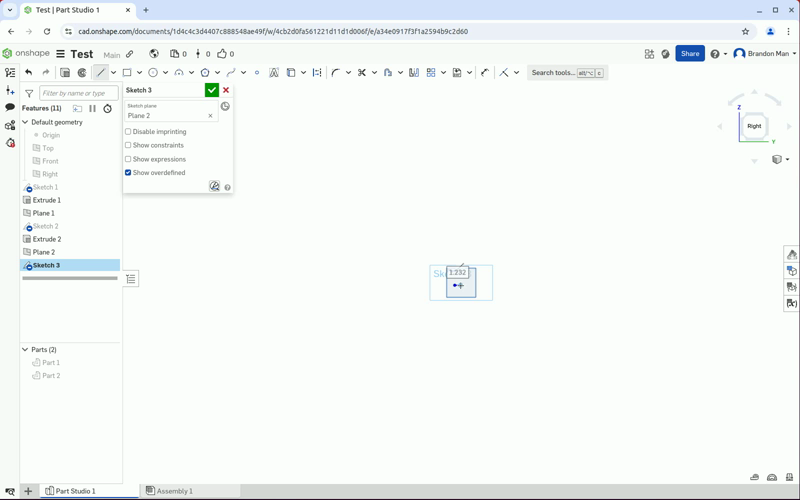
key_down(shift)
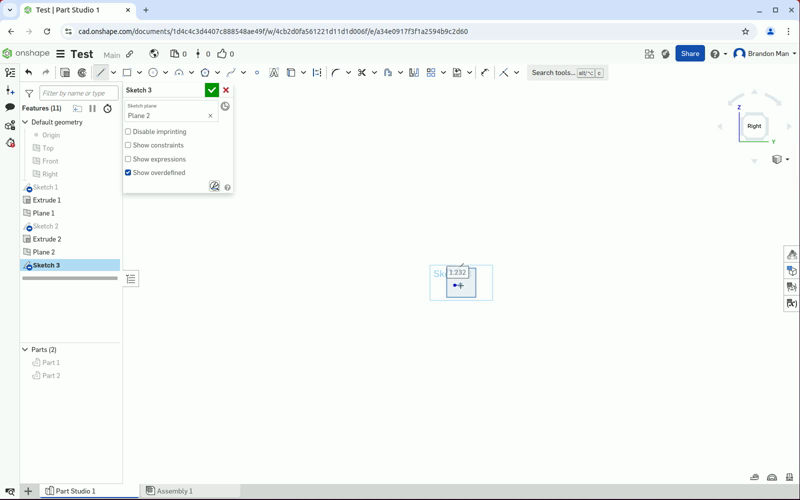
mouse_move(490, 285)
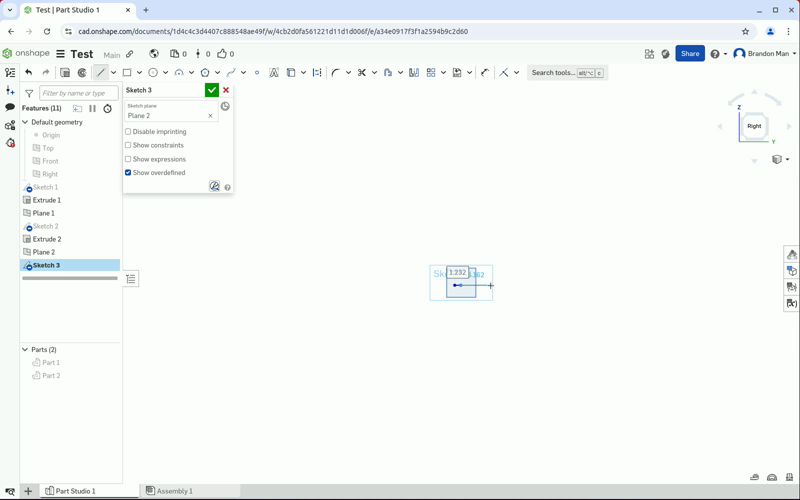
mouse_move(460, 279)
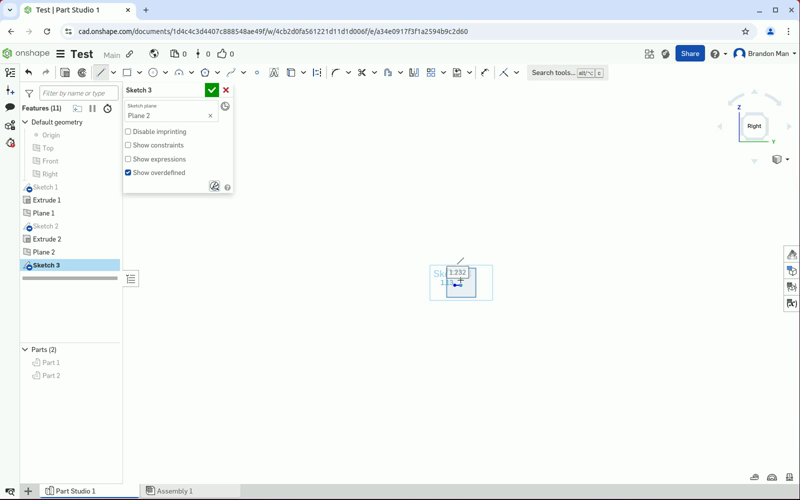
scroll(6)
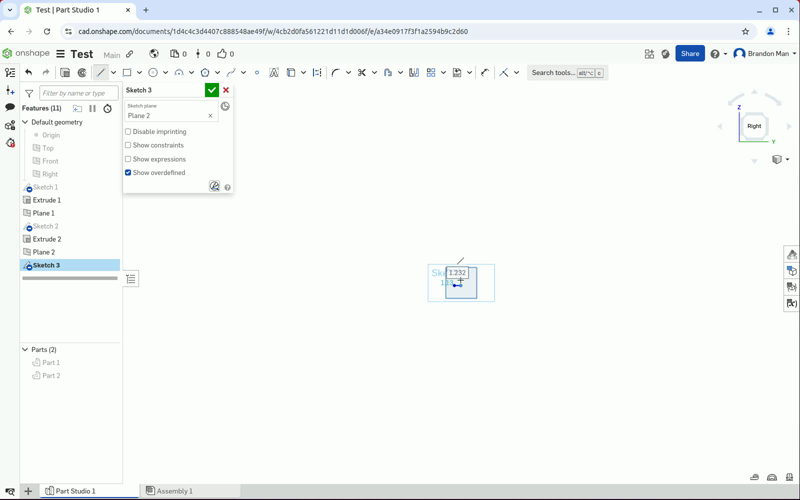
scroll(6)
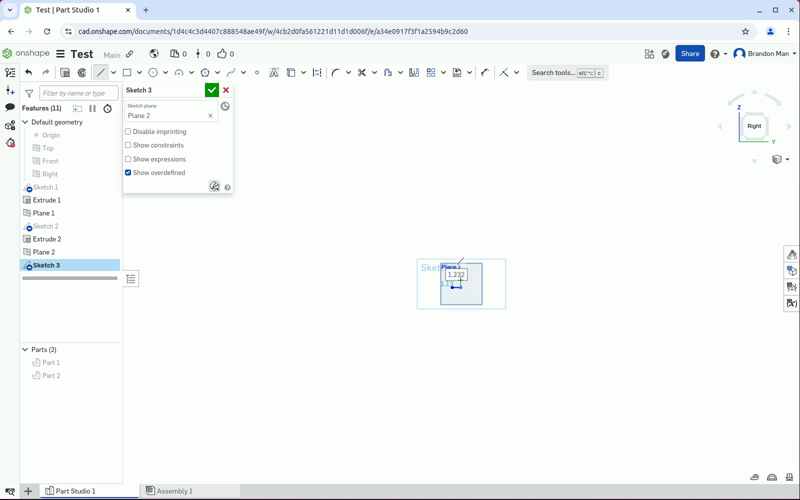
scroll(6)
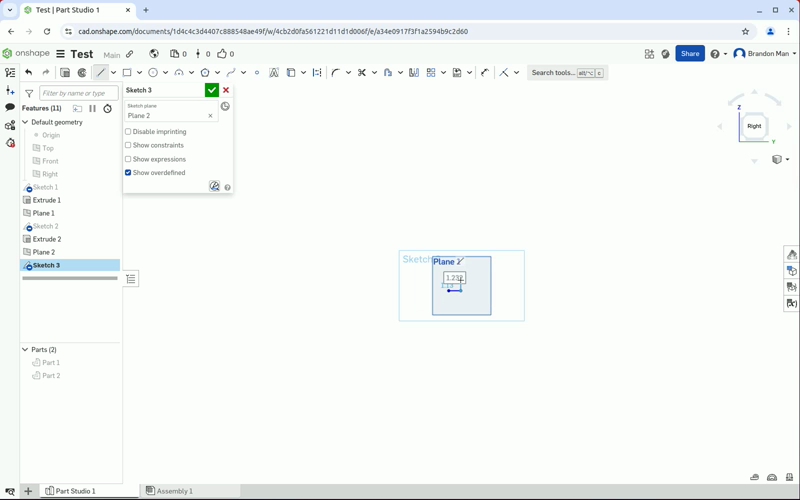
scroll(6)
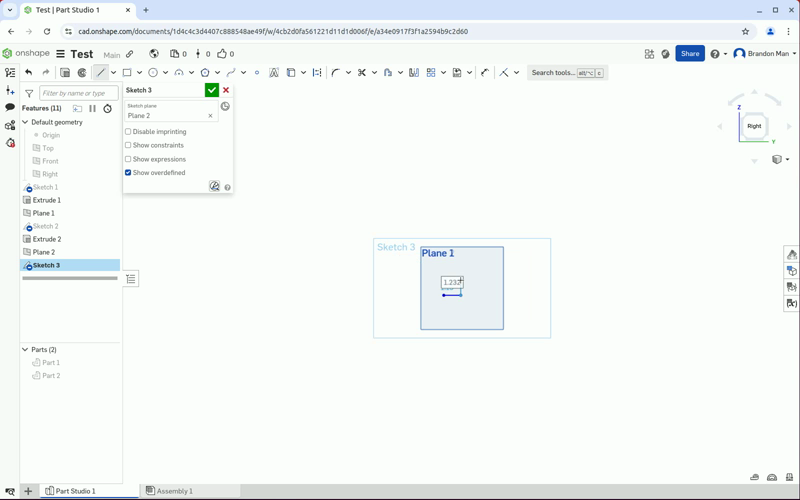
scroll(6)
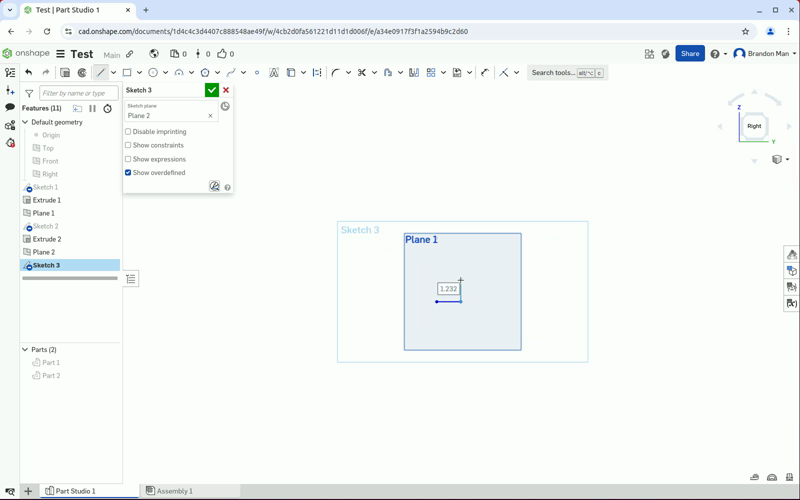
scroll(6)
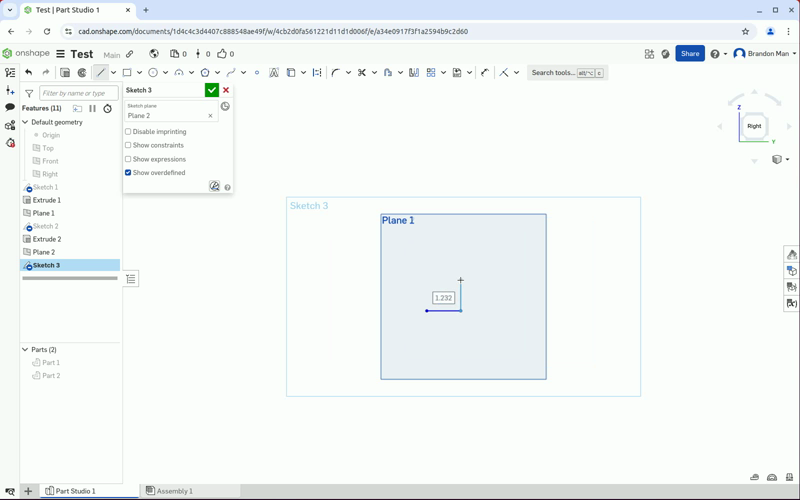
scroll(6)
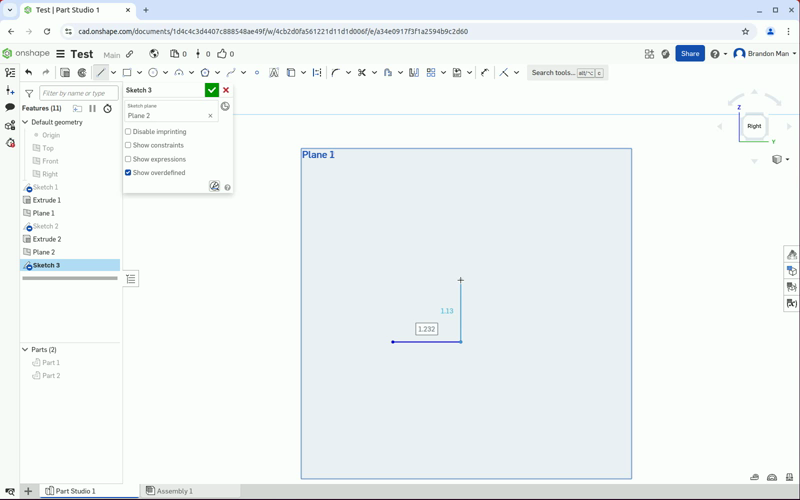
click(460, 279)
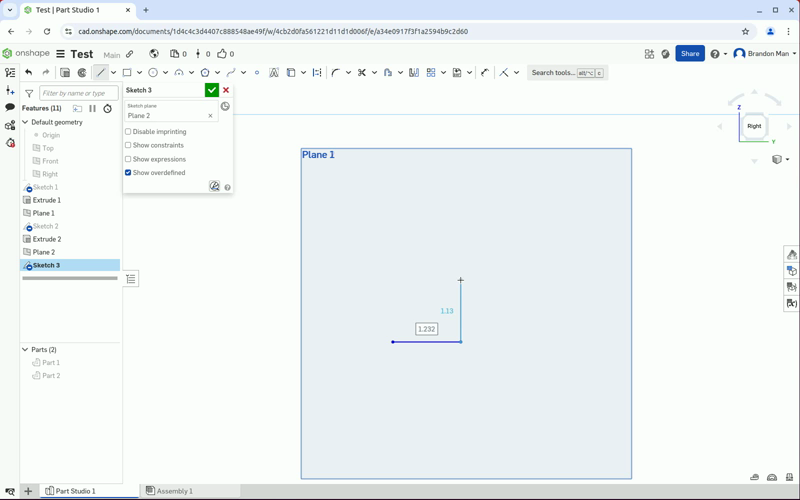
scroll(-6)
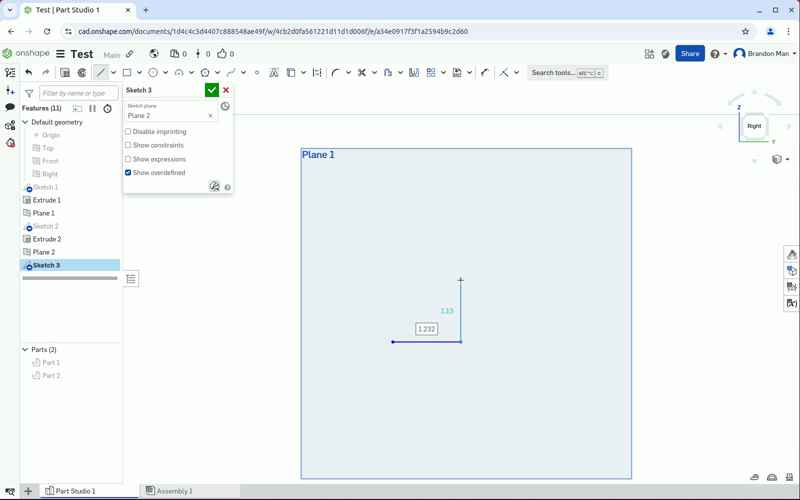
scroll(-6)
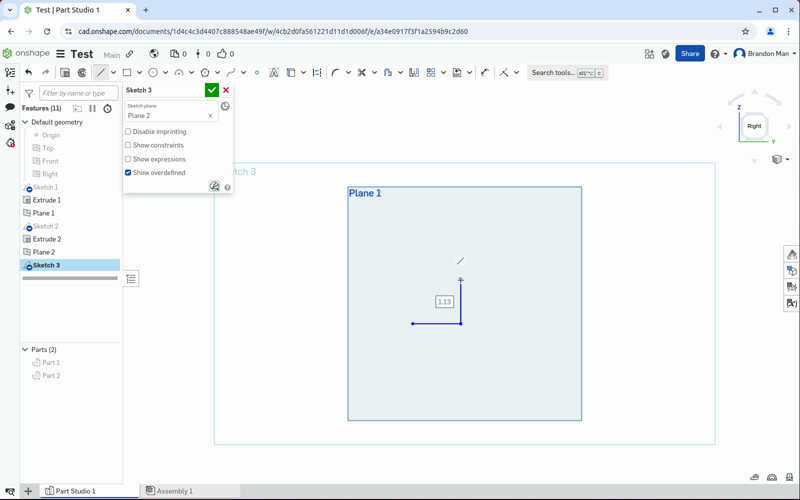
scroll(-6)
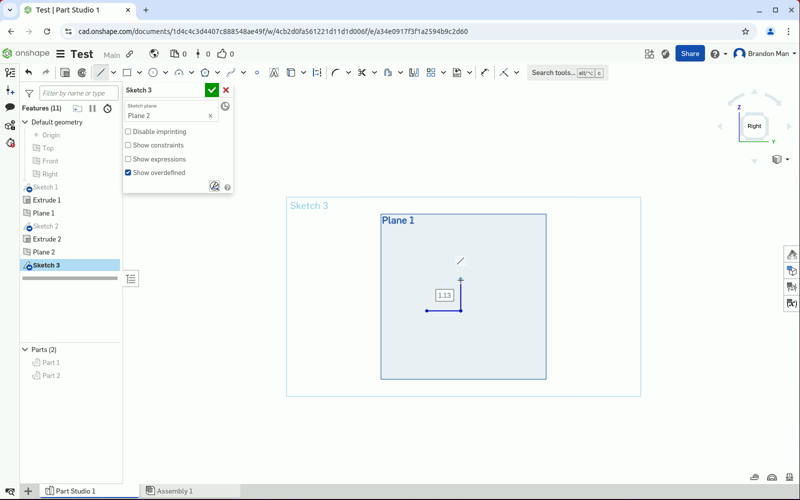
scroll(-6)
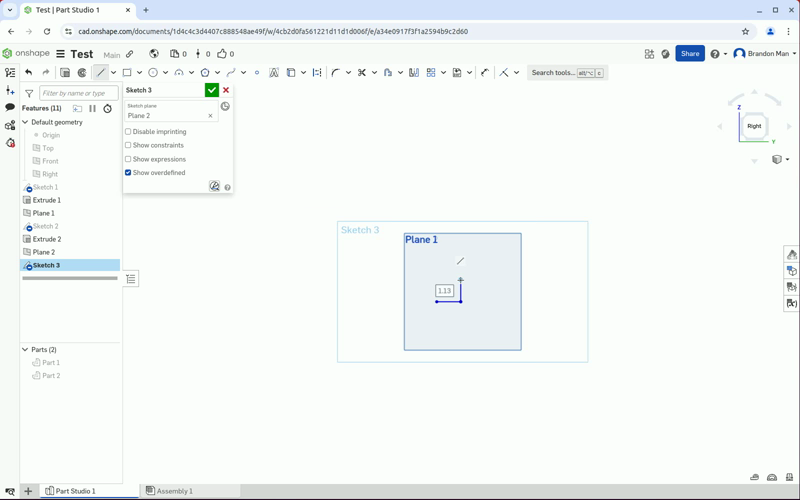
scroll(-6)
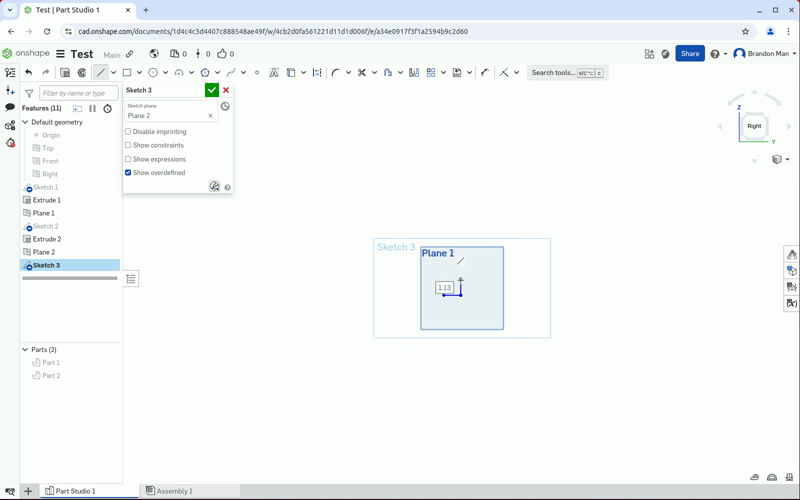
scroll(-6)
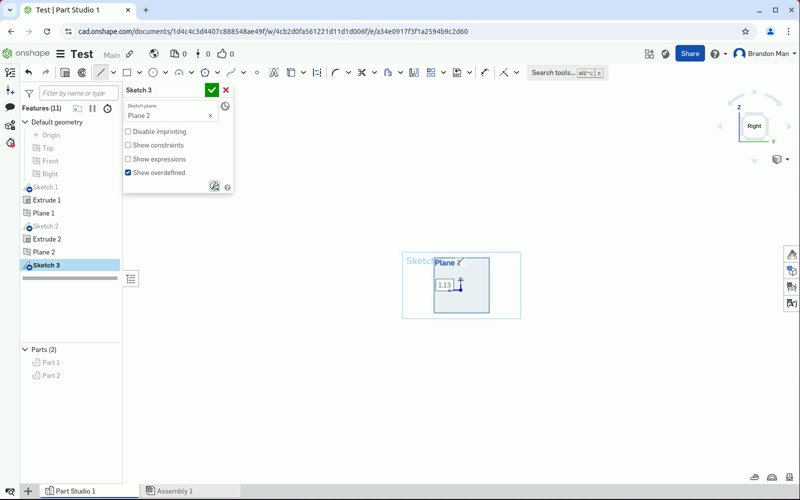
scroll(-6)
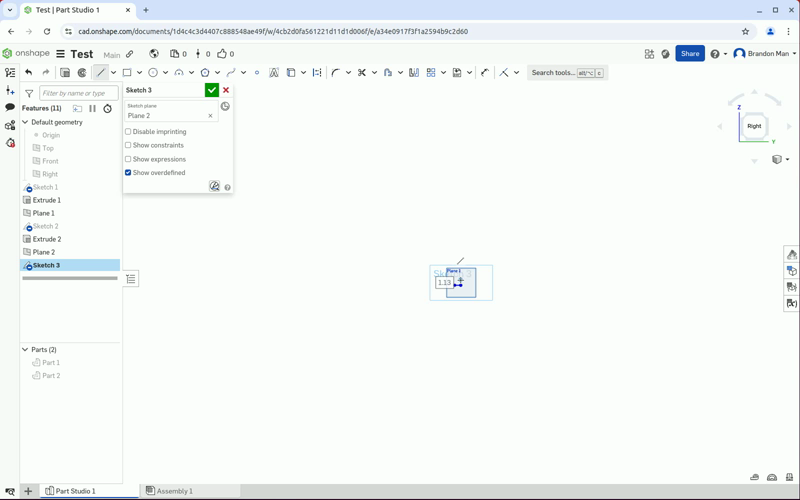
key_up(shift)
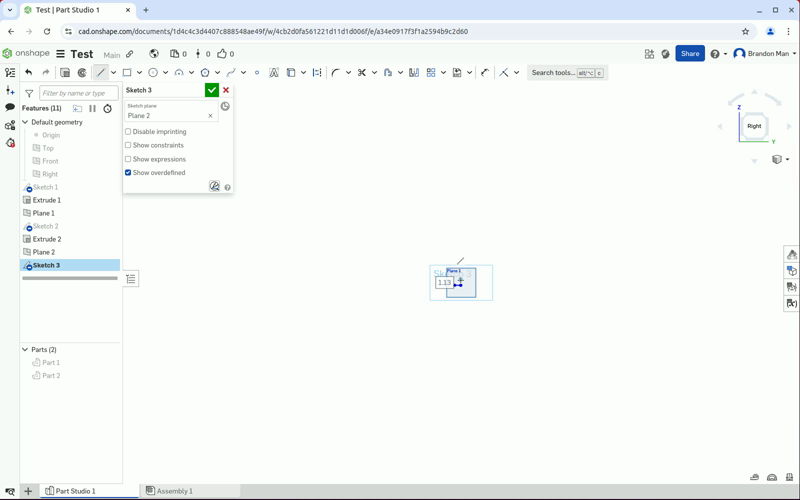
key_down(shift)
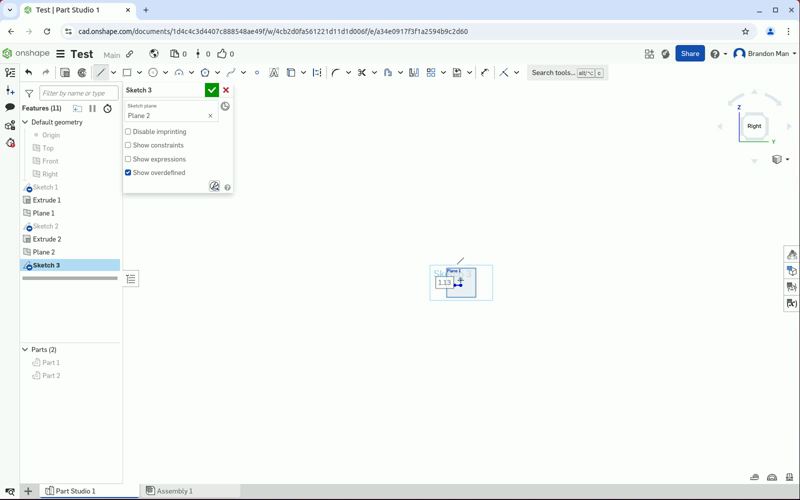
mouse_move(490, 279)
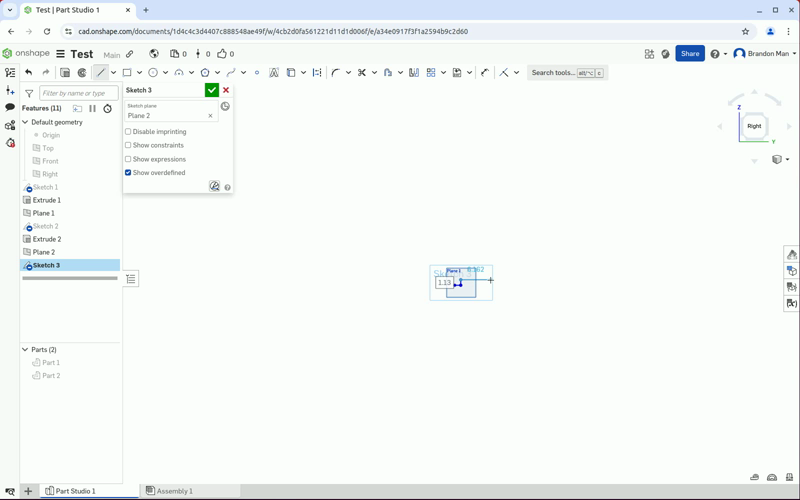
mouse_move(454, 279)
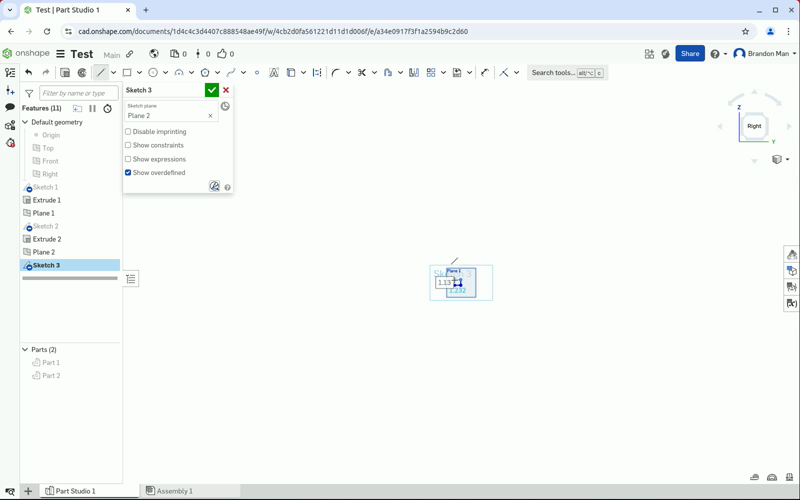
scroll(6)
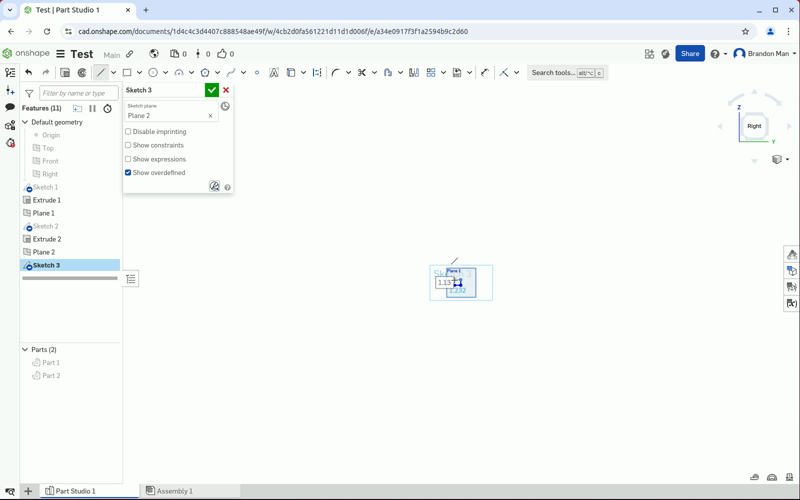
scroll(6)
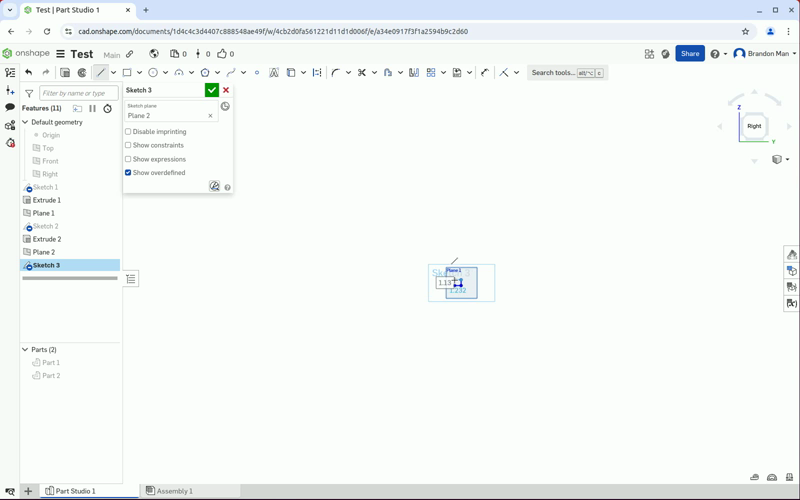
scroll(6)
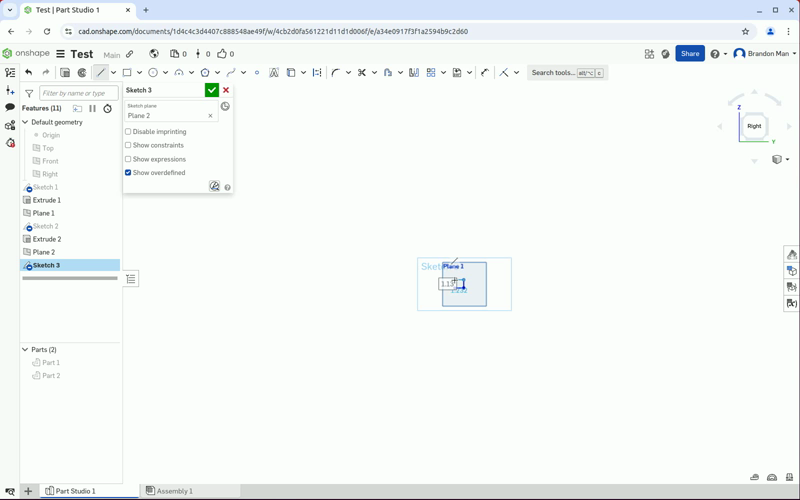
scroll(6)
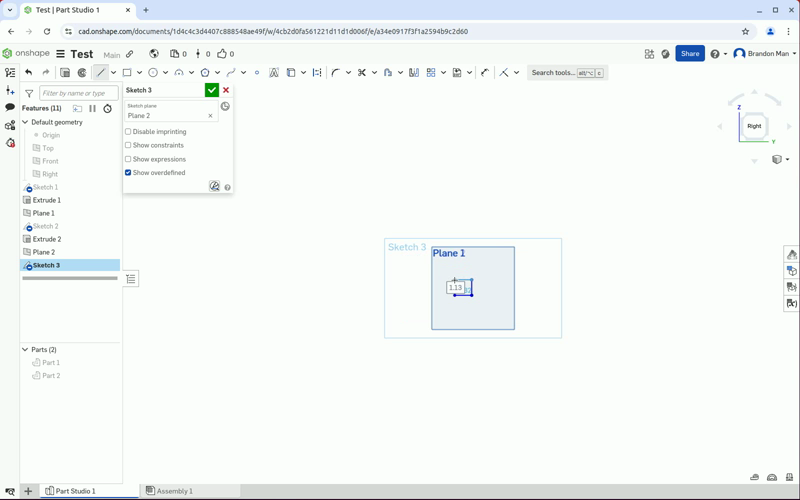
scroll(6)
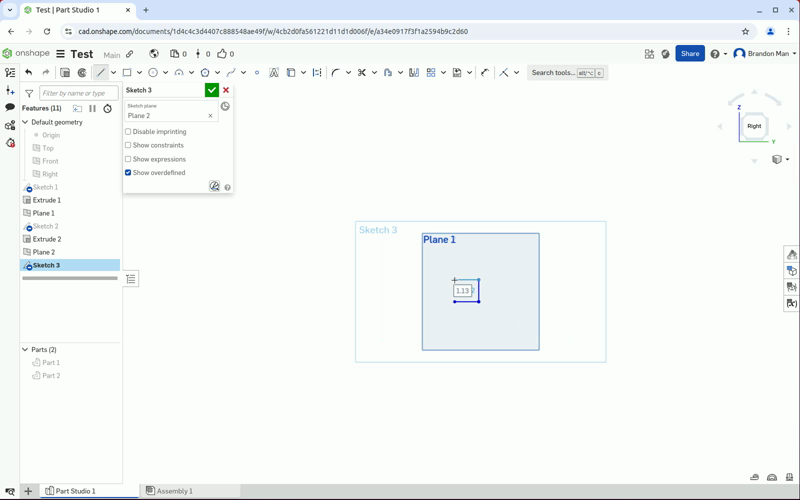
scroll(6)
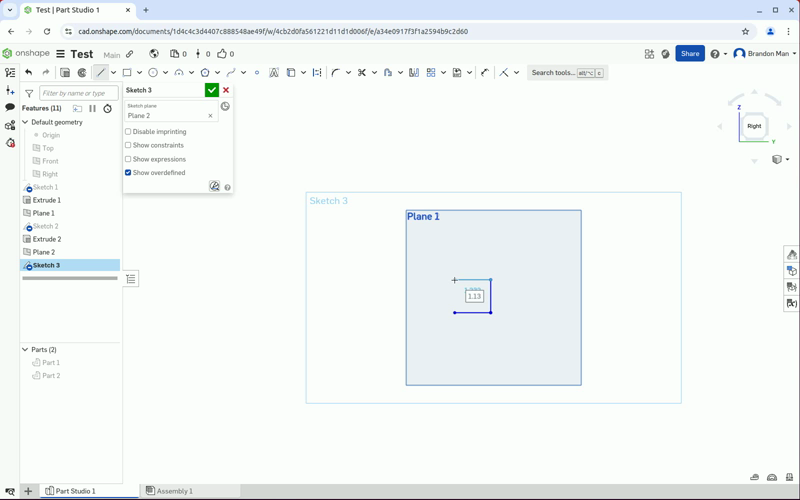
scroll(6)
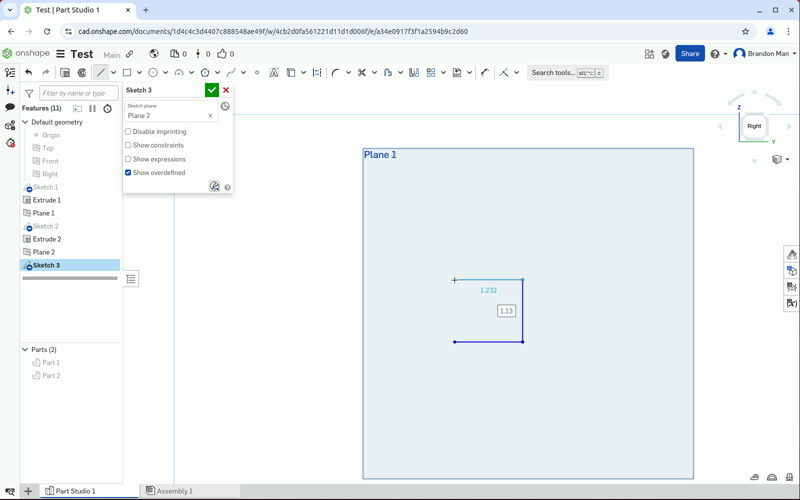
click(454, 279)
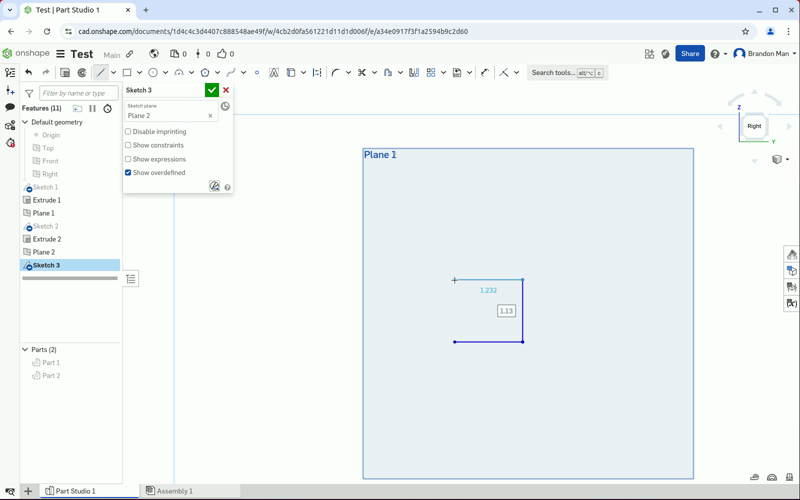
scroll(-6)
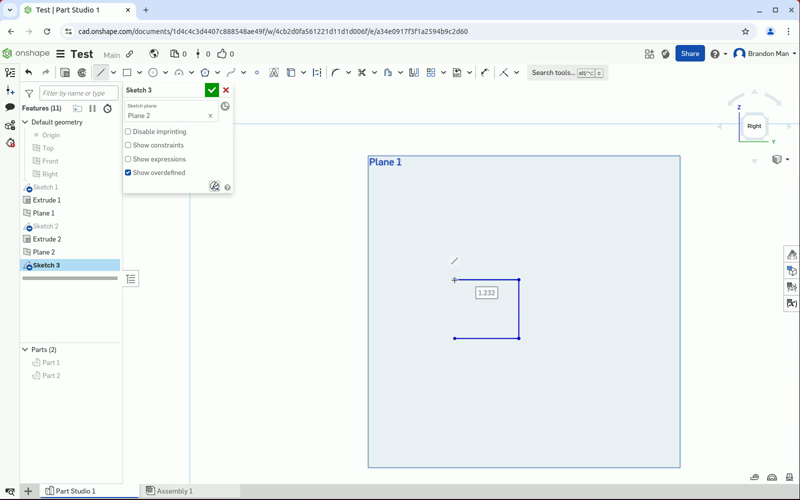
scroll(-6)
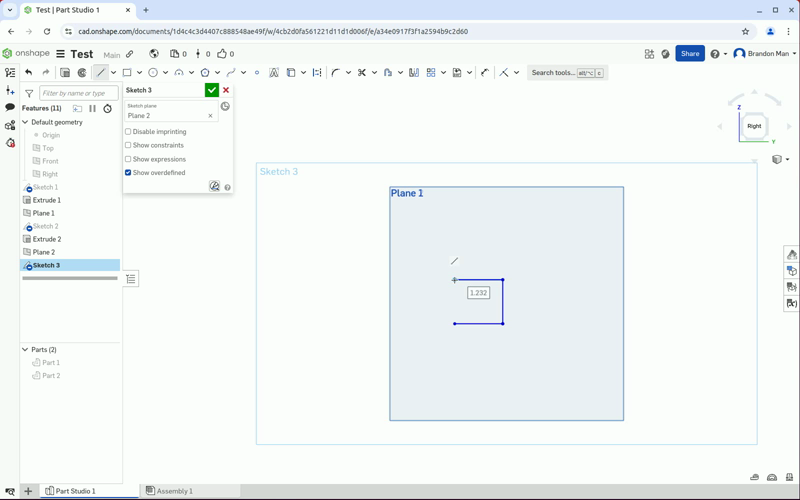
scroll(-6)
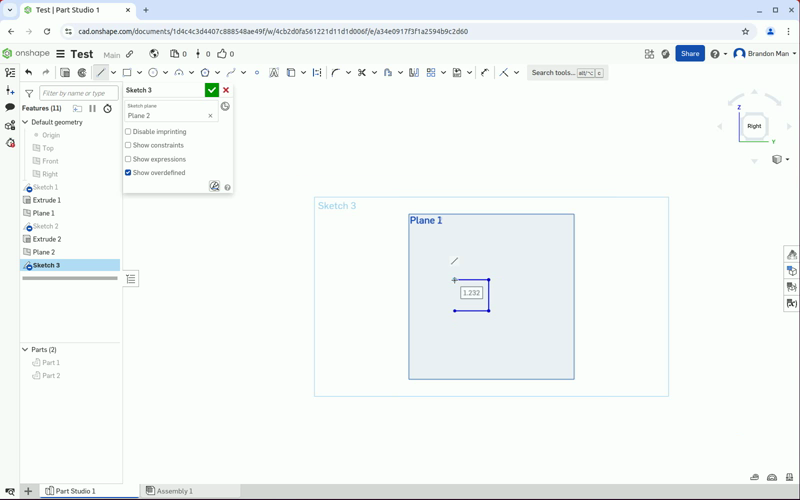
scroll(-6)
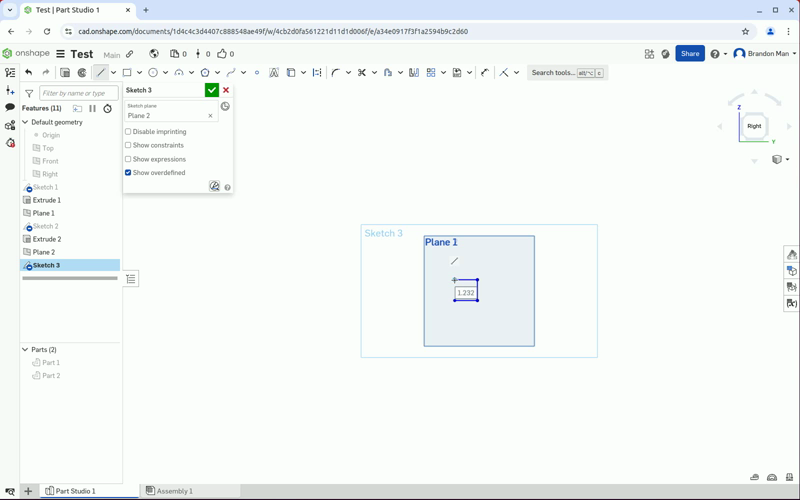
scroll(-6)
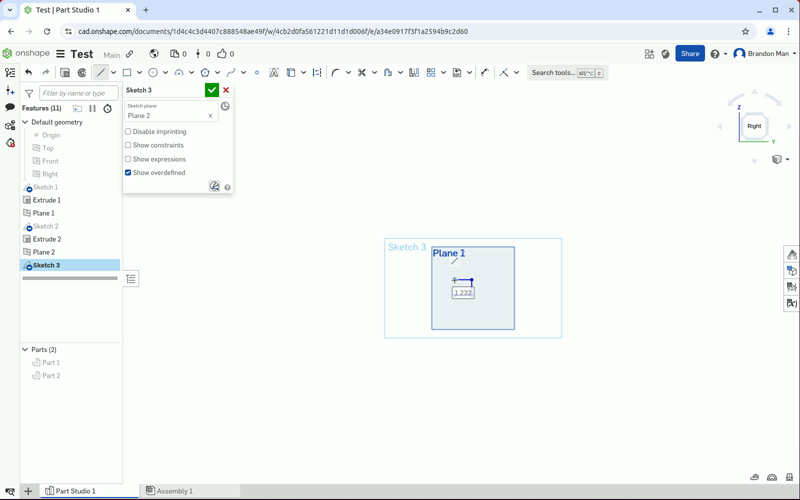
scroll(-6)
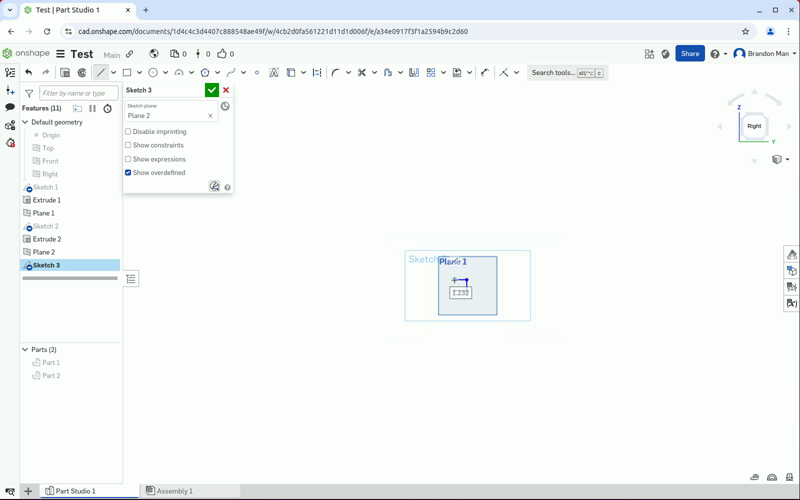
scroll(-6)
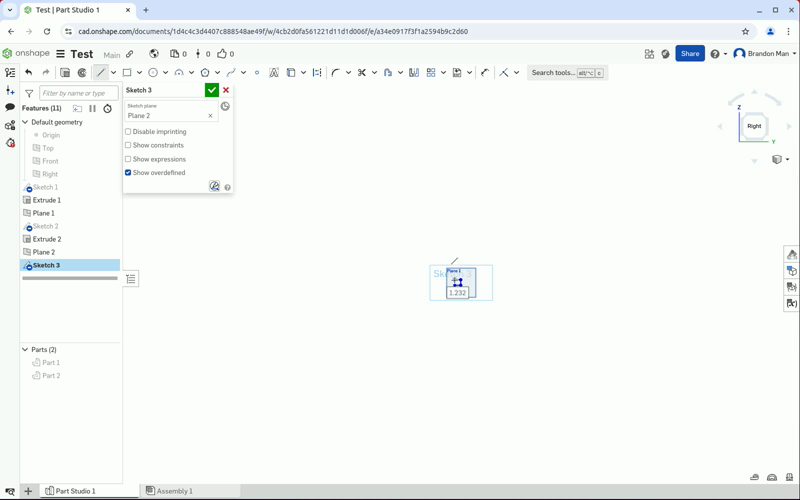
key_up(shift)
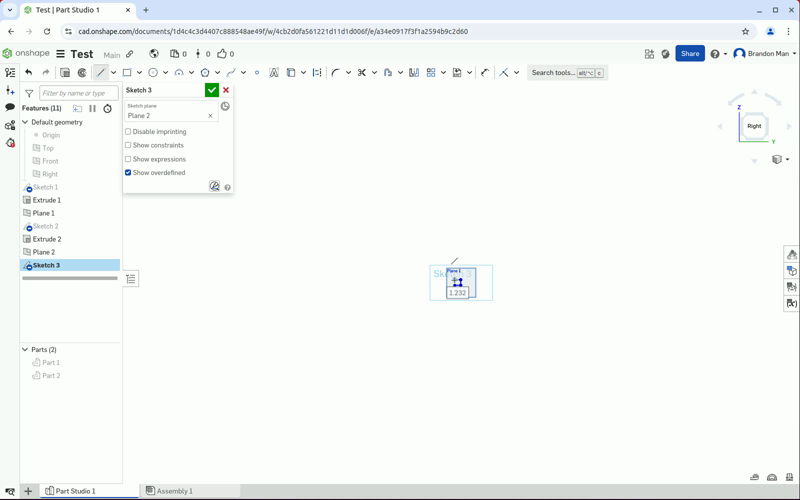
mouse_move(484, 279)
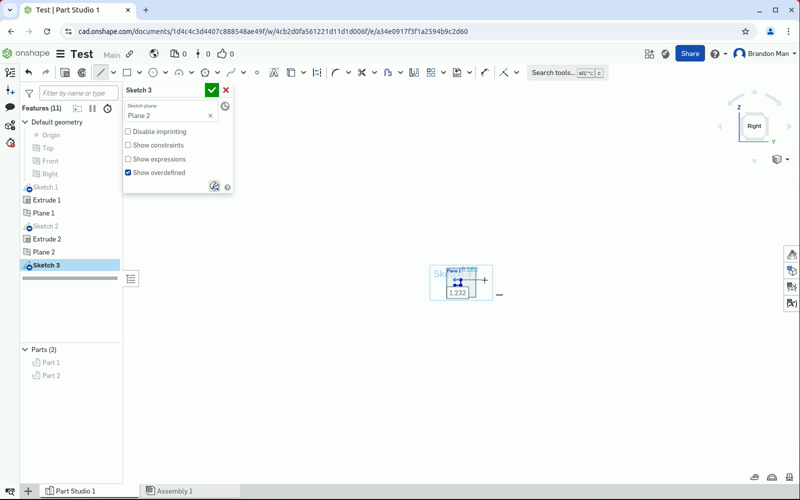
key_down(shift)
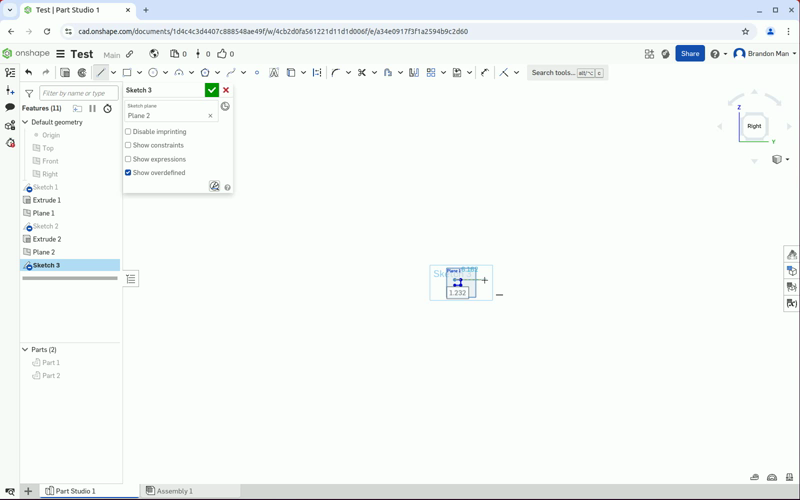
mouse_move(454, 285)
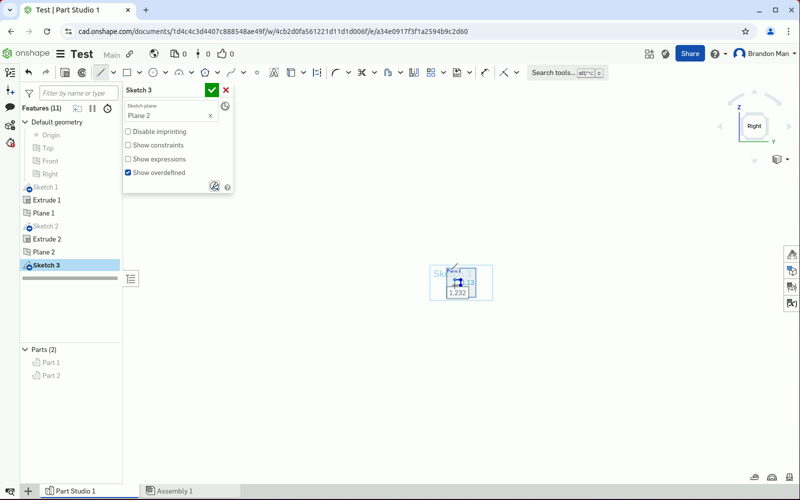
scroll(6)
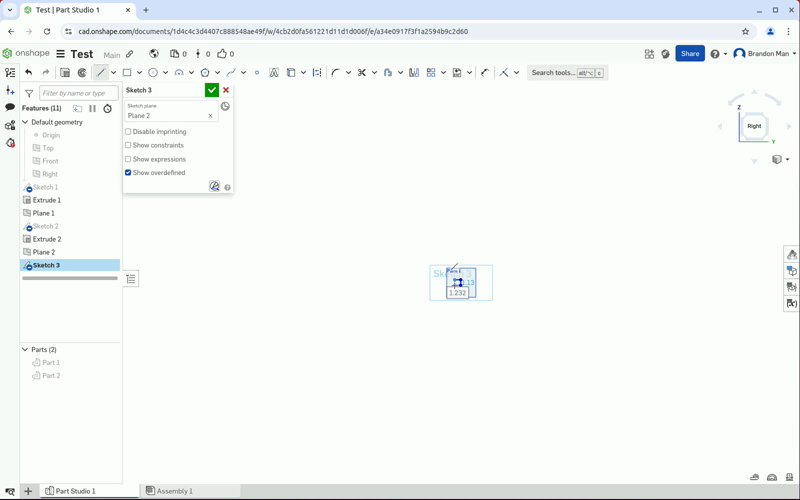
scroll(6)
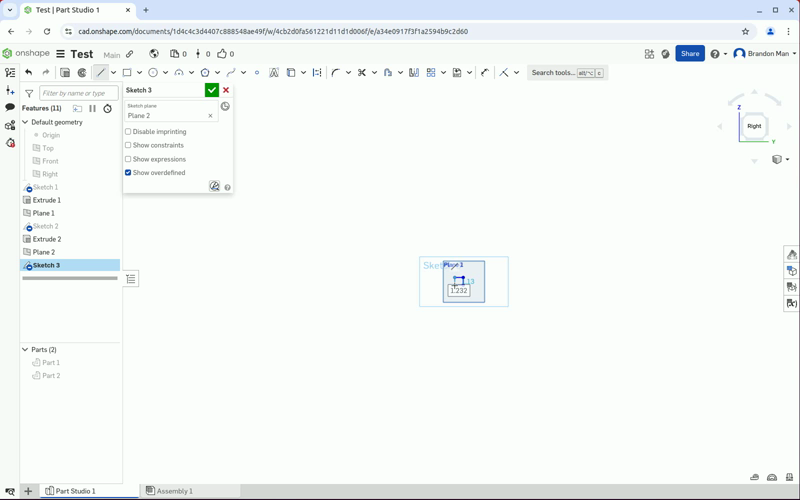
scroll(6)
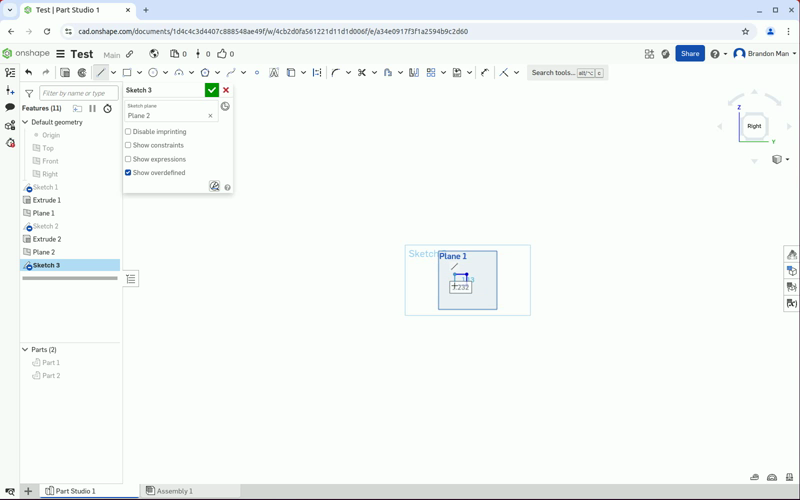
scroll(6)
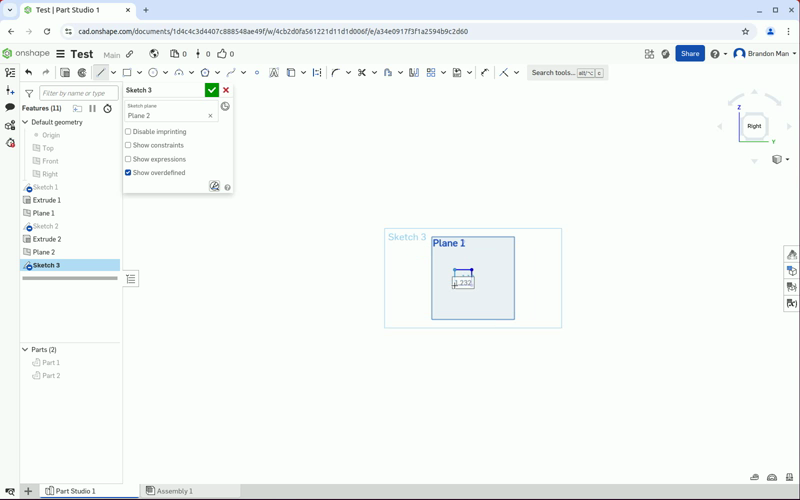
scroll(6)
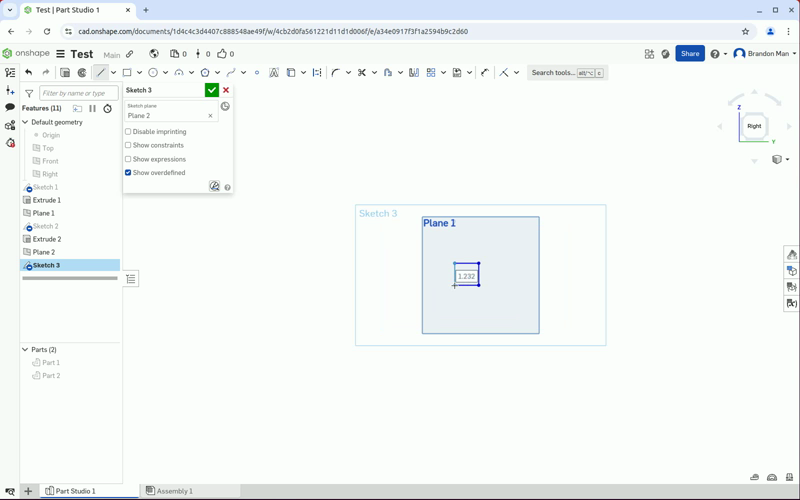
scroll(6)
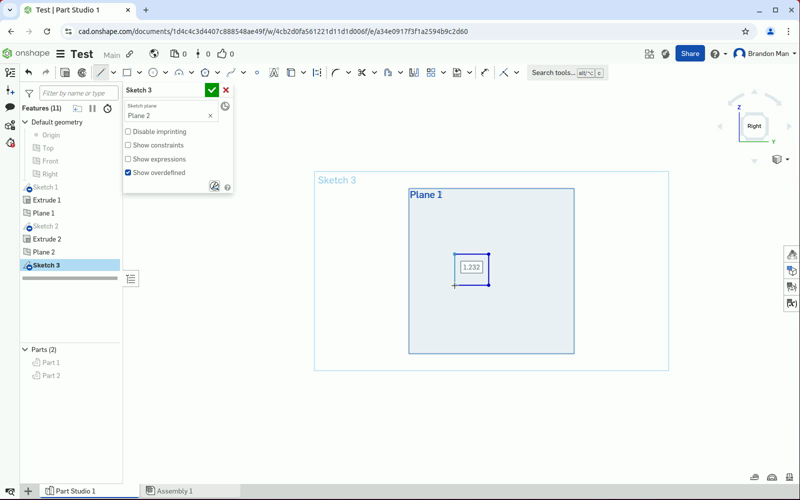
scroll(6)
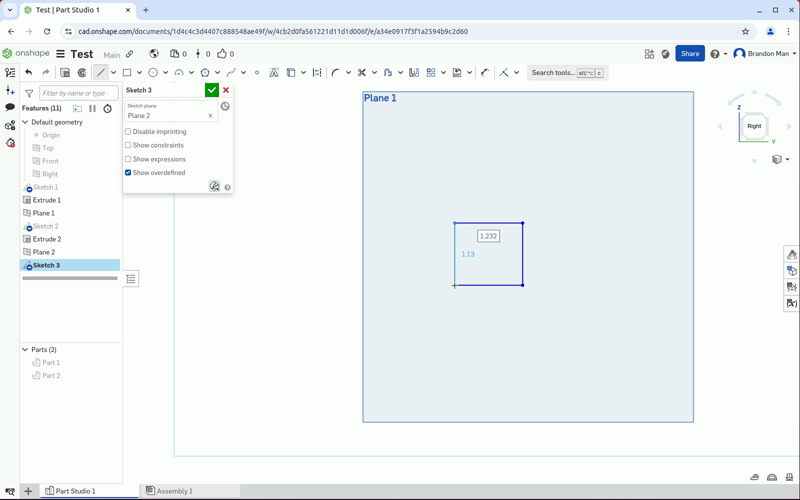
key_up(shift)
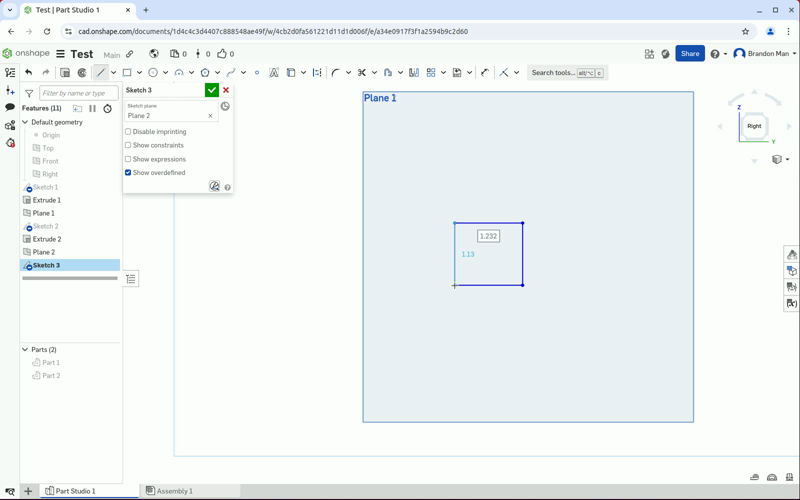
click(454, 285)
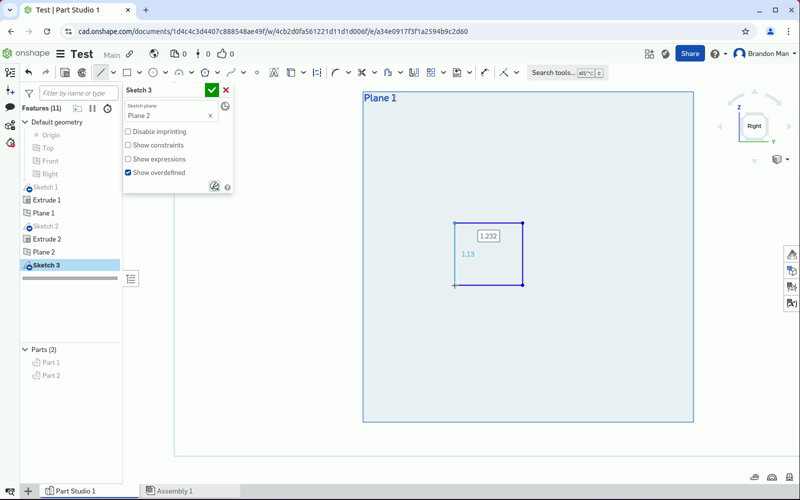
scroll(-6)
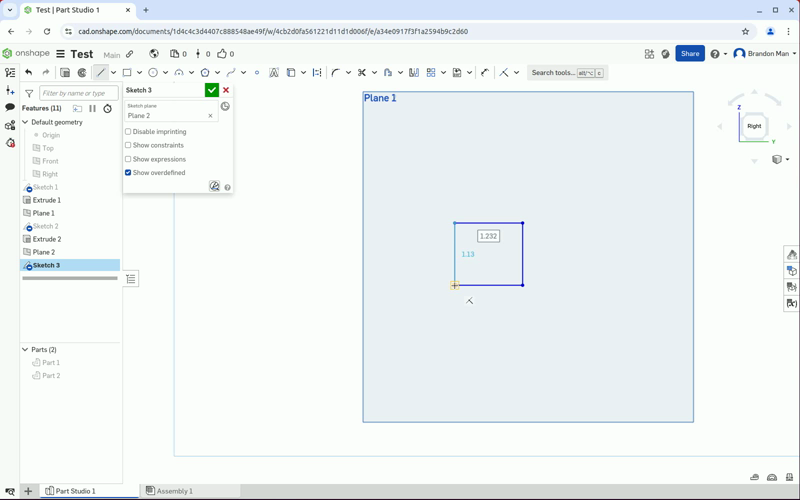
scroll(-6)
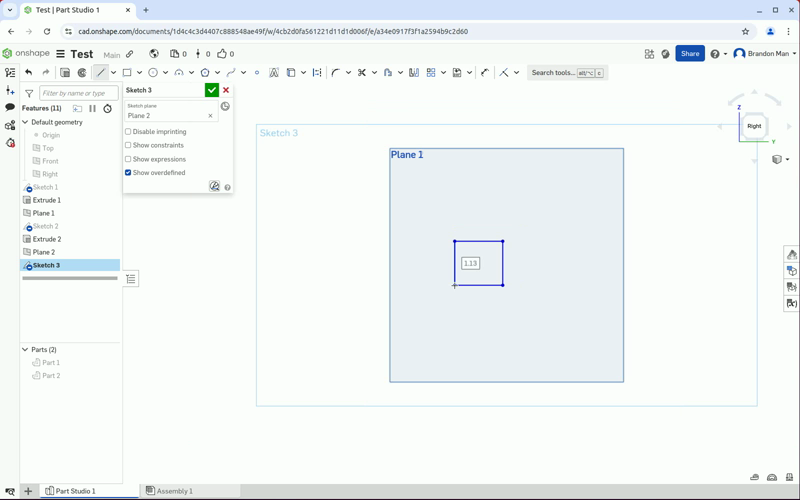
scroll(-6)
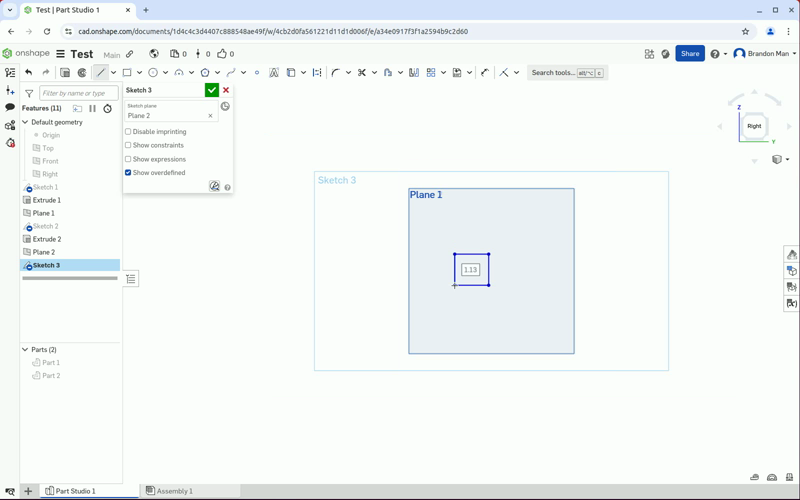
scroll(-6)
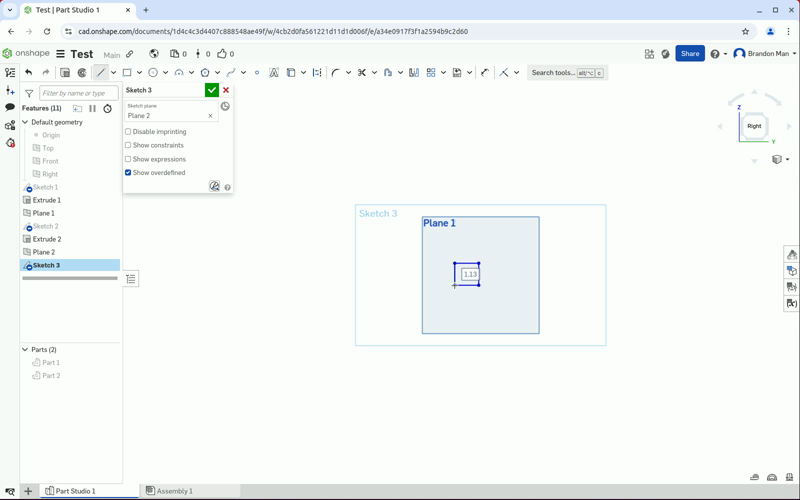
scroll(-6)
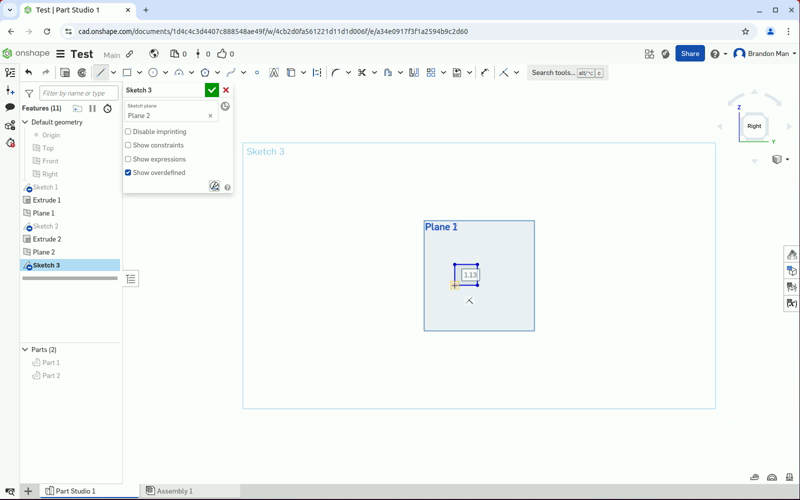
scroll(-6)
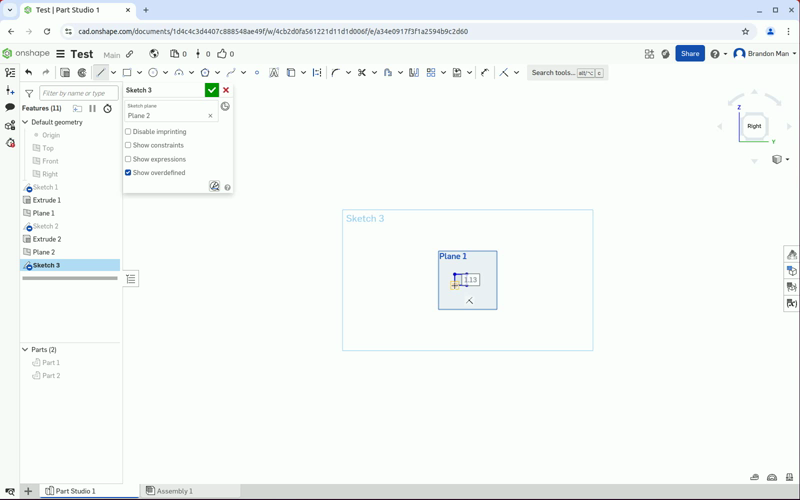
scroll(-6)
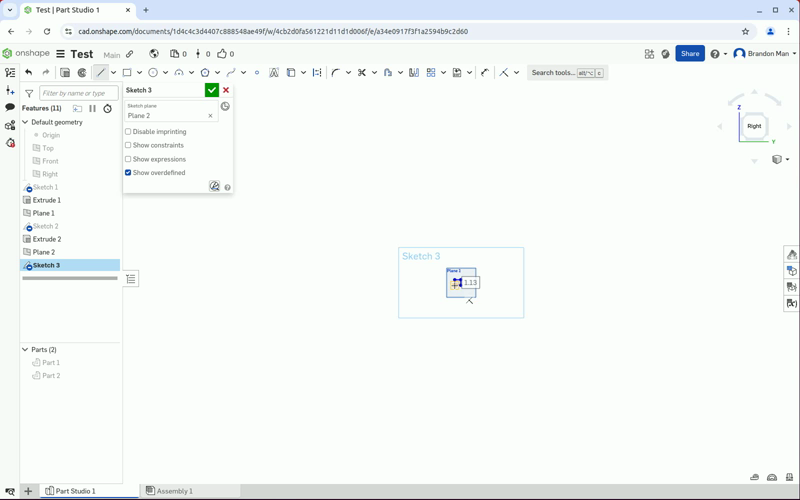
key(esc)
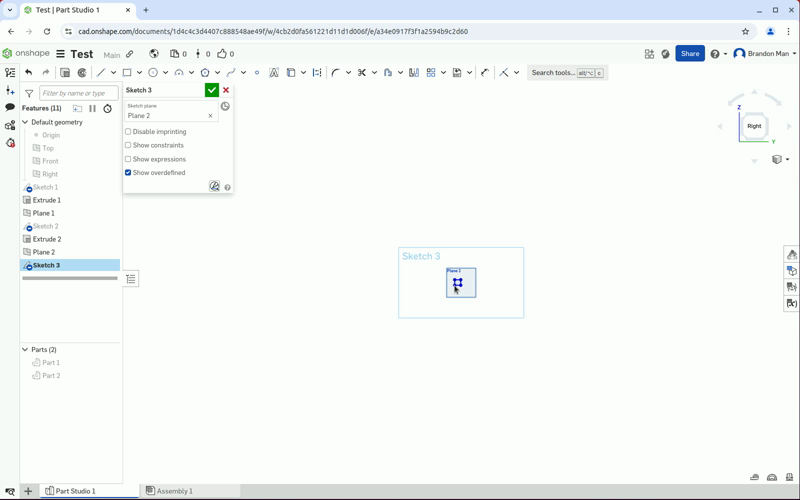
mouse_move(456, 281)
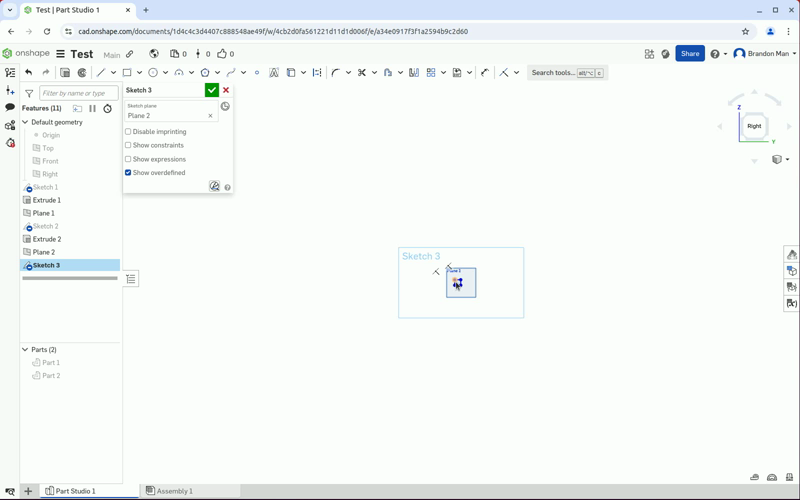
scroll(6)
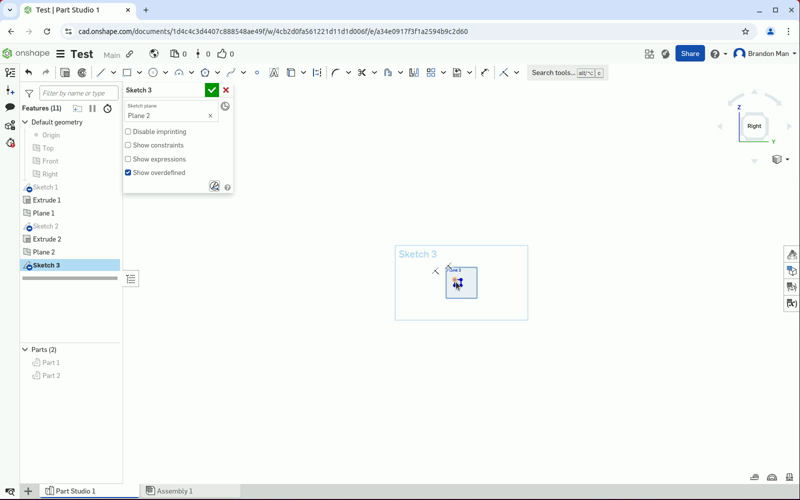
scroll(6)
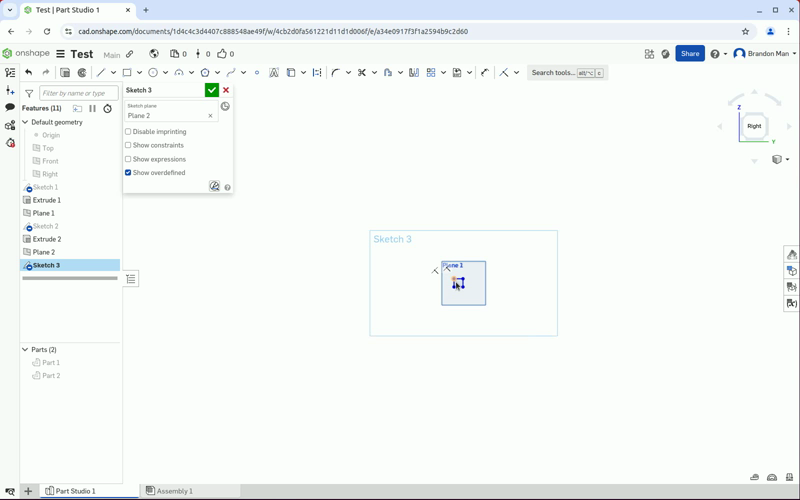
scroll(6)
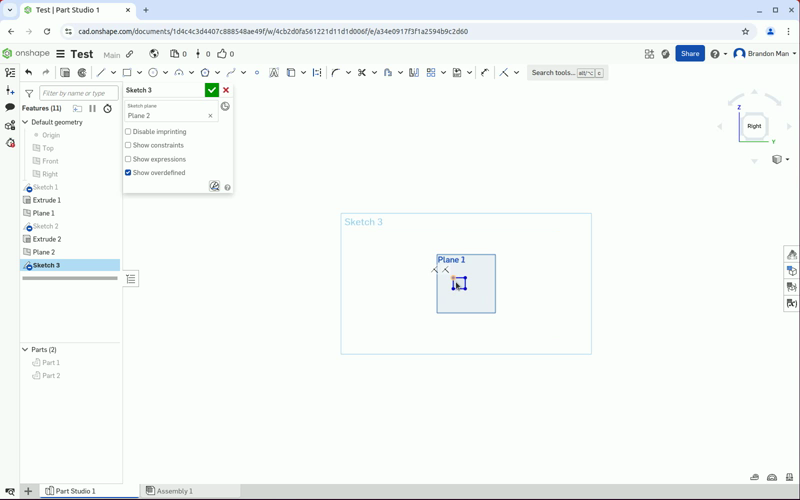
scroll(6)
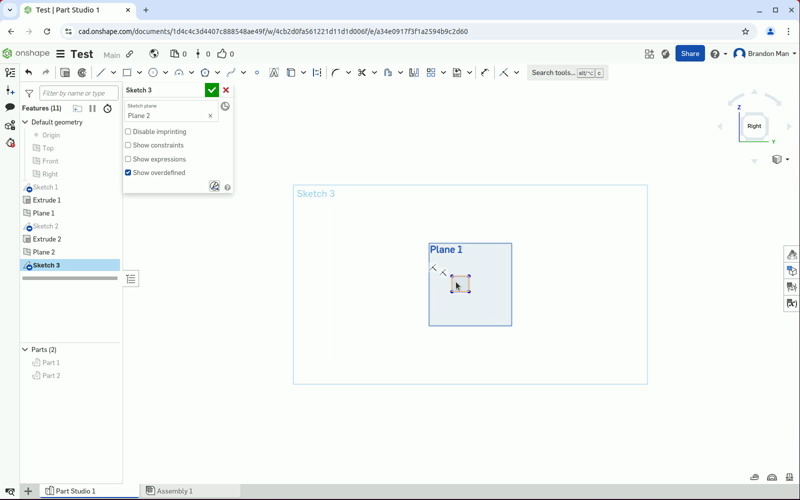
scroll(6)
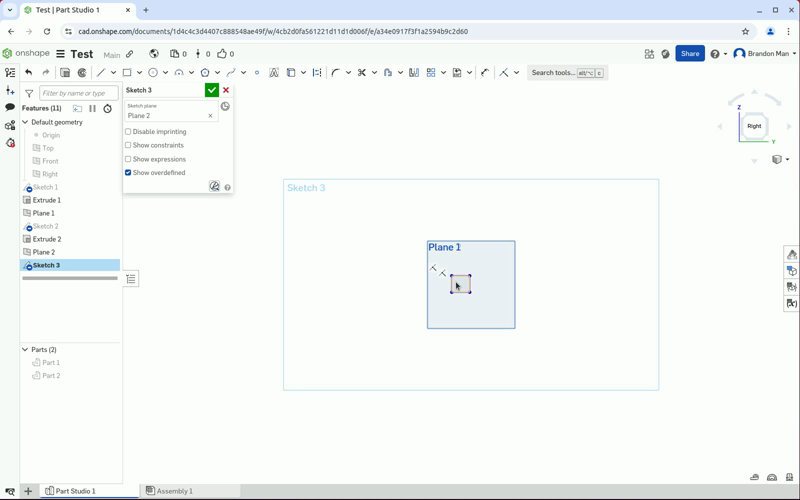
scroll(6)
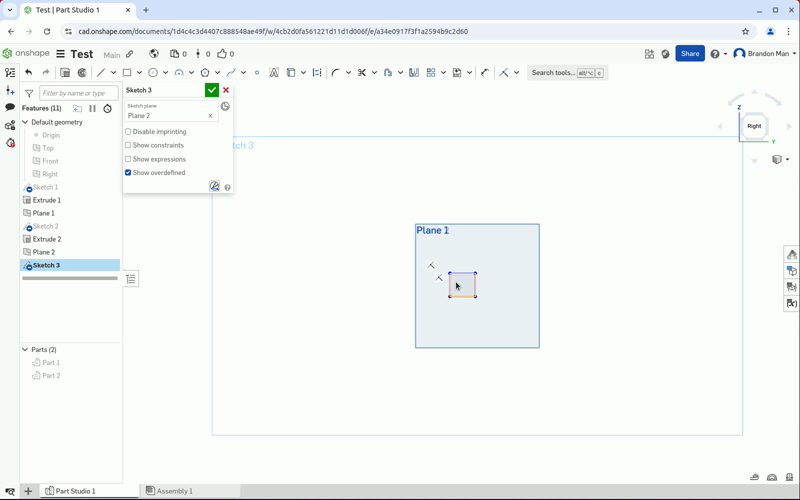
scroll(6)
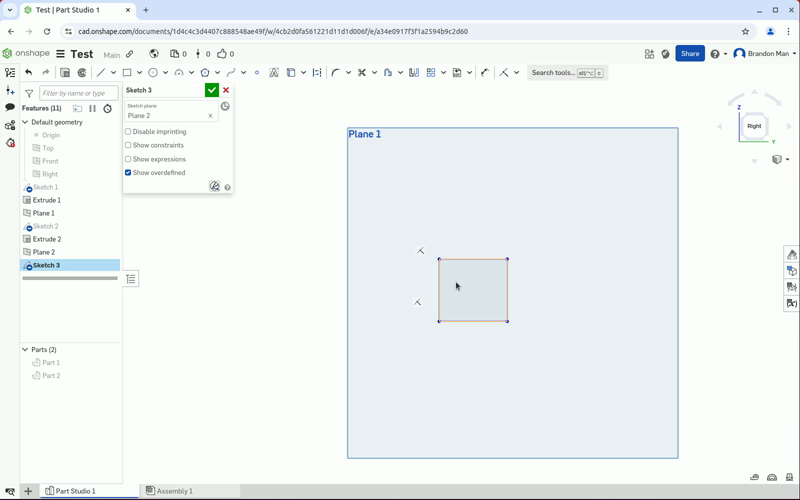
click(456, 281)
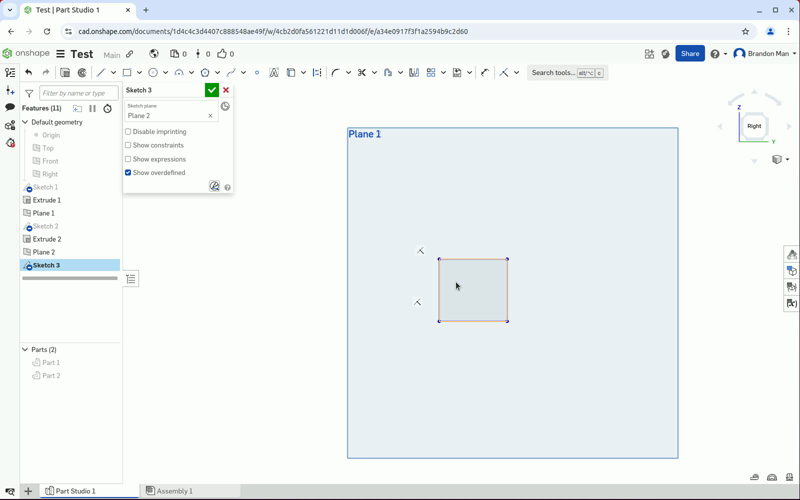
scroll(-6)
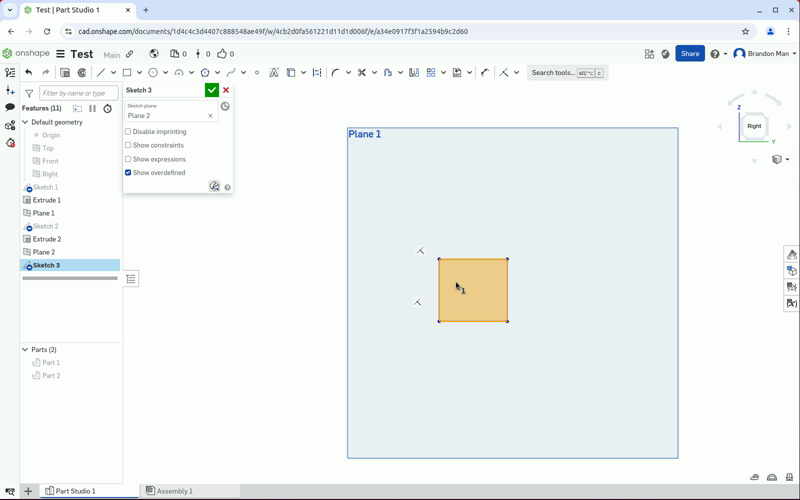
scroll(-6)
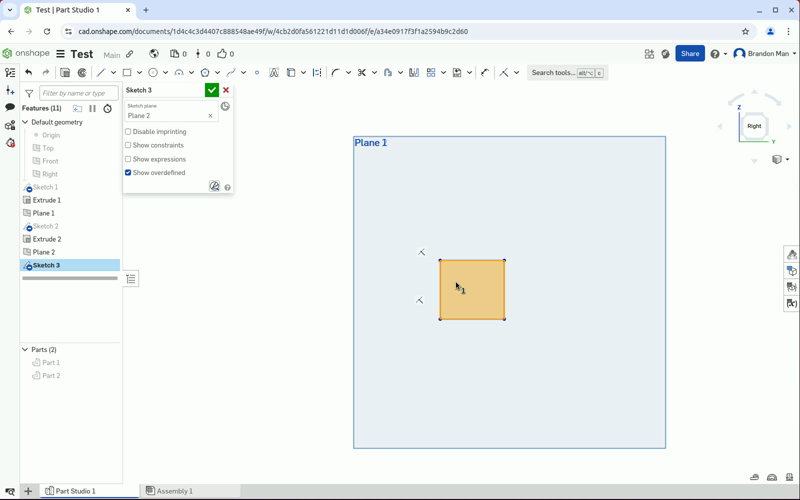
scroll(-6)
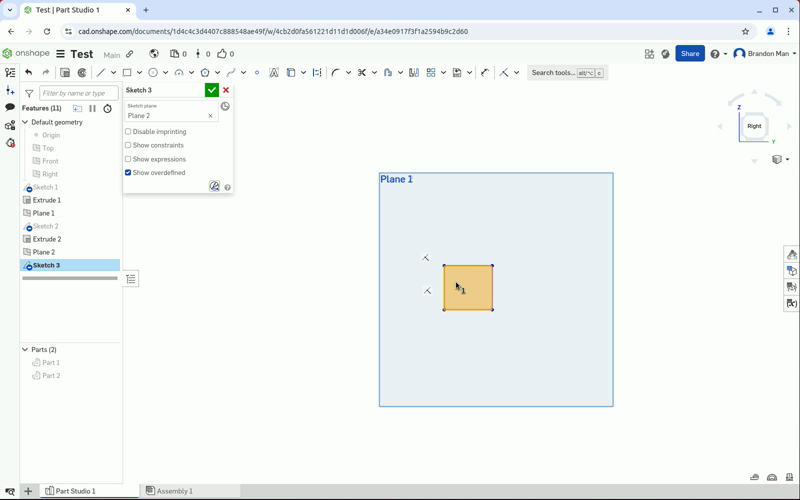
scroll(-6)
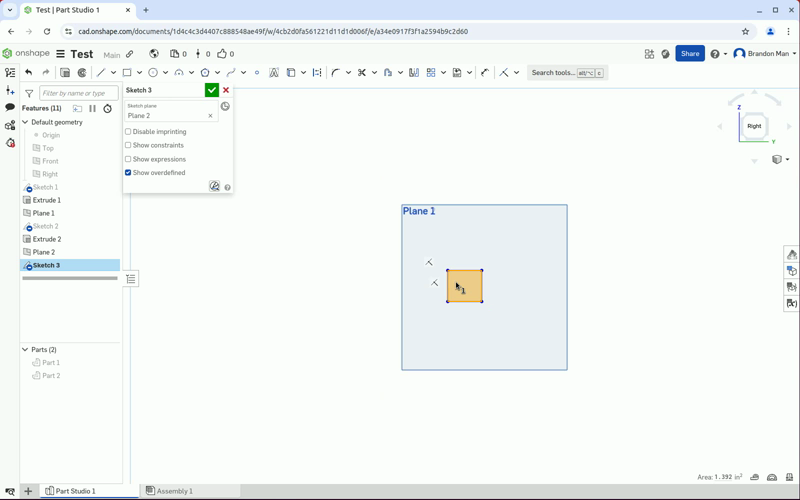
scroll(-6)
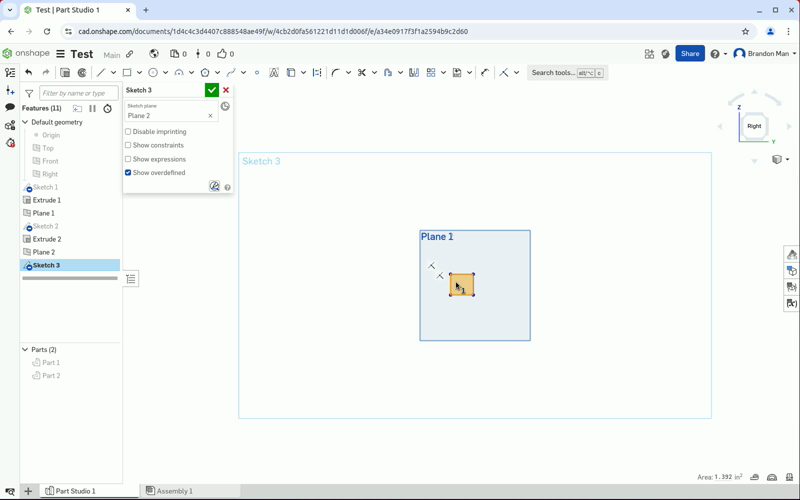
scroll(-6)
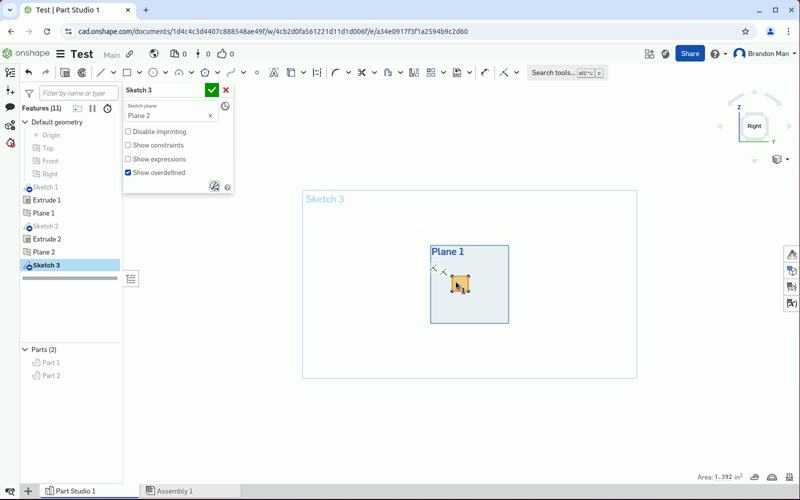
scroll(-6)
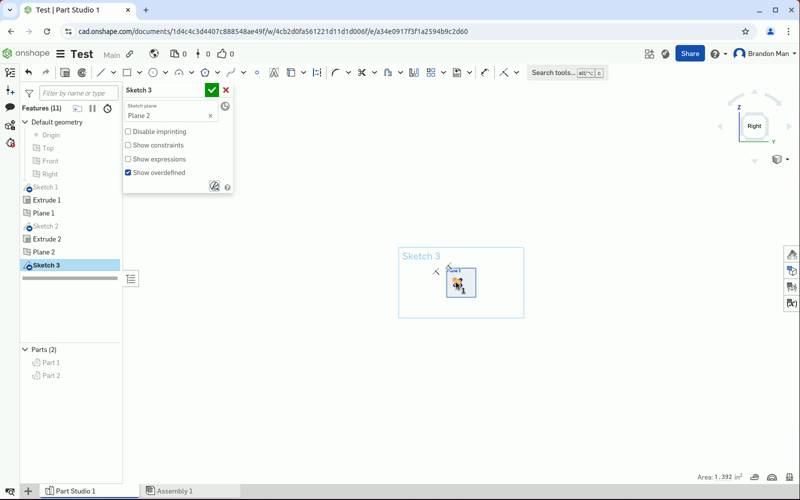
mouse_move(73, 352)
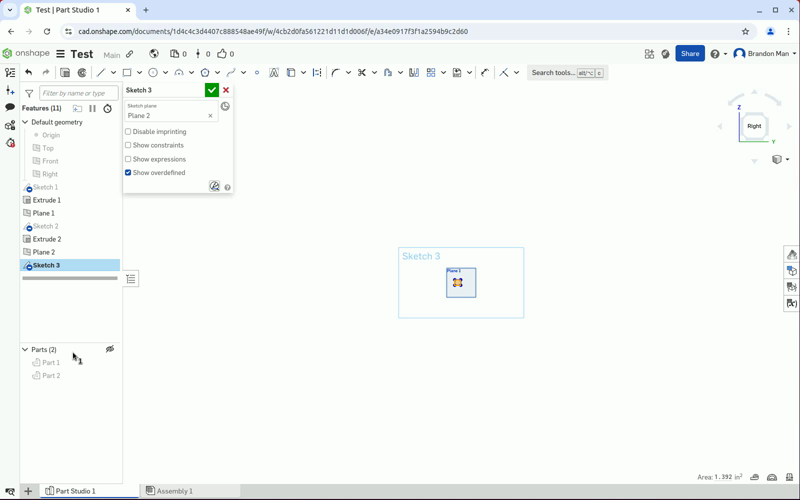
key(shift+y)
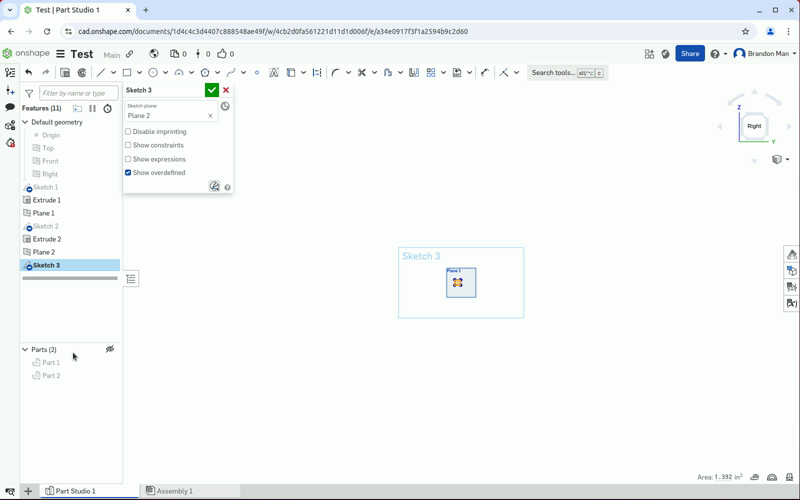
key(shift+e)
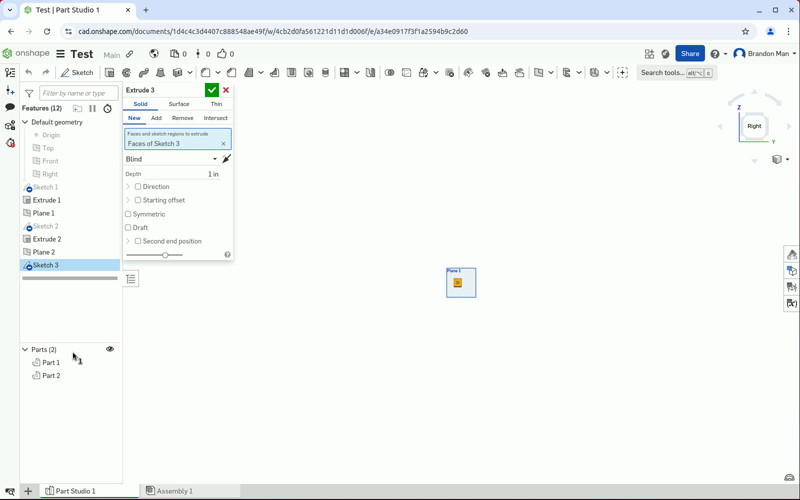
mouse_move(143, 106)
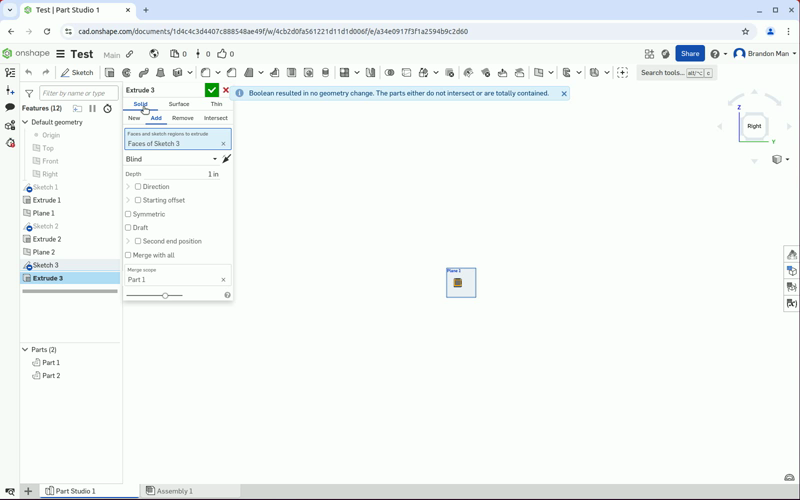
click(143, 106)
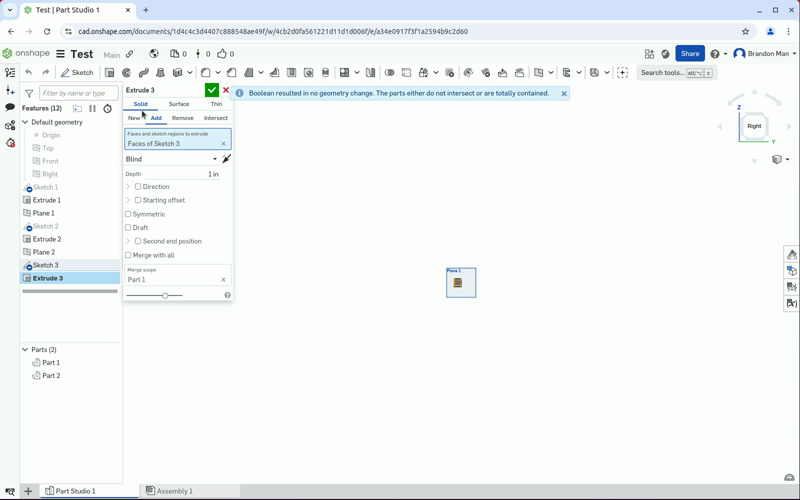
mouse_move(137, 120)
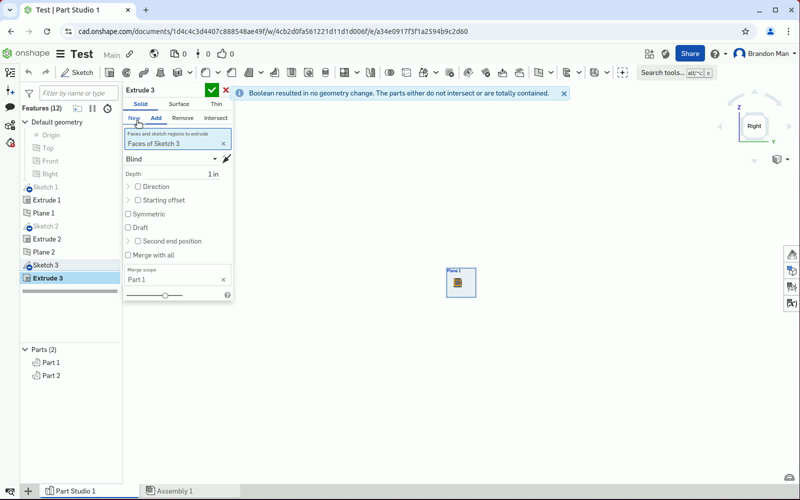
click(137, 120)
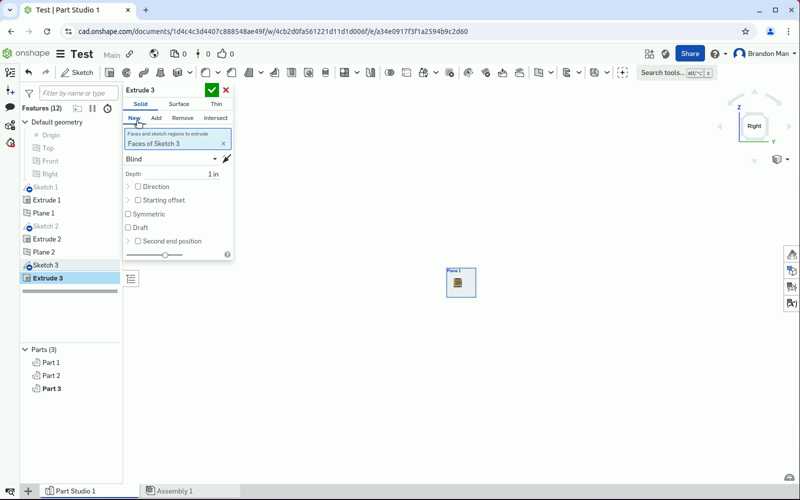
key(tab, 4)
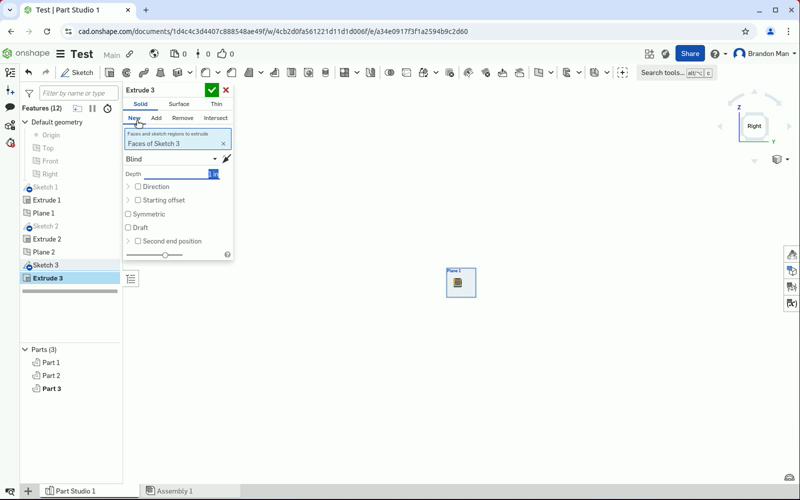
text(0.963)
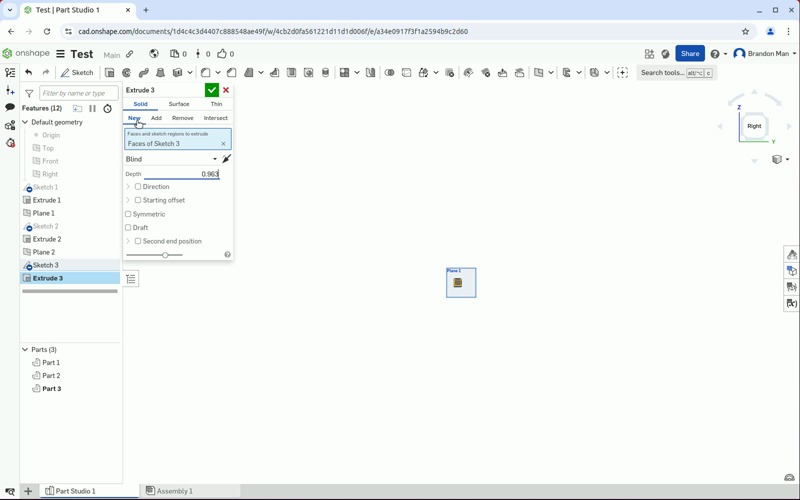
key(enter)
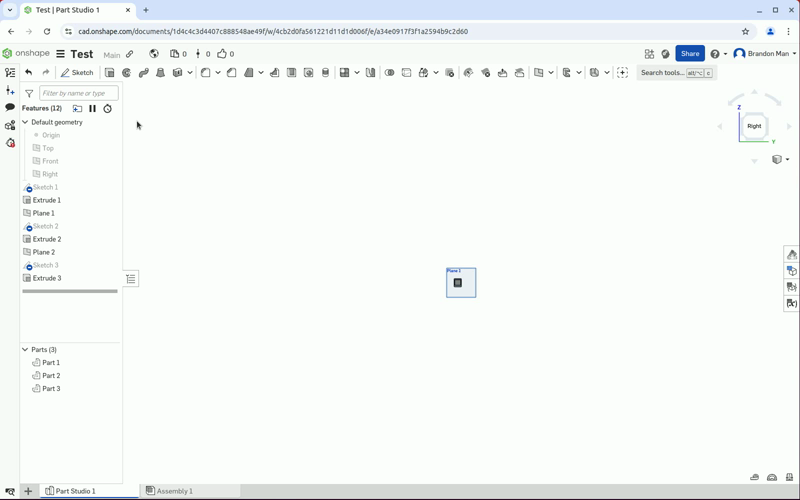
key(shift+h)
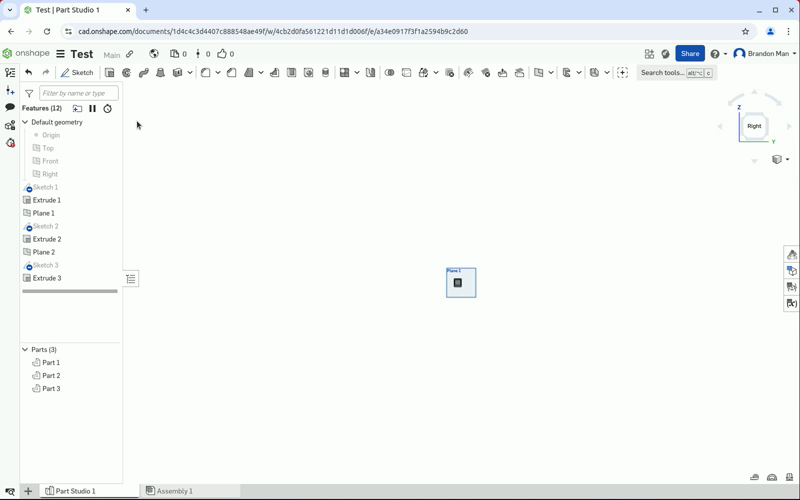
key(shift+h)
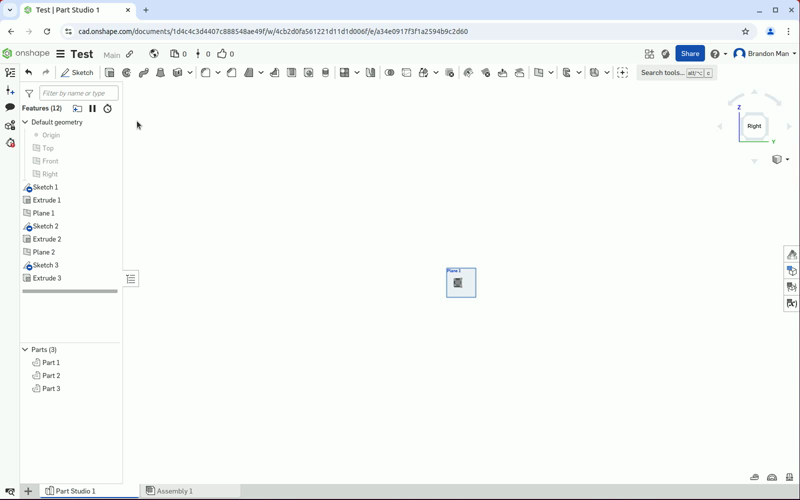
key(shift+7)
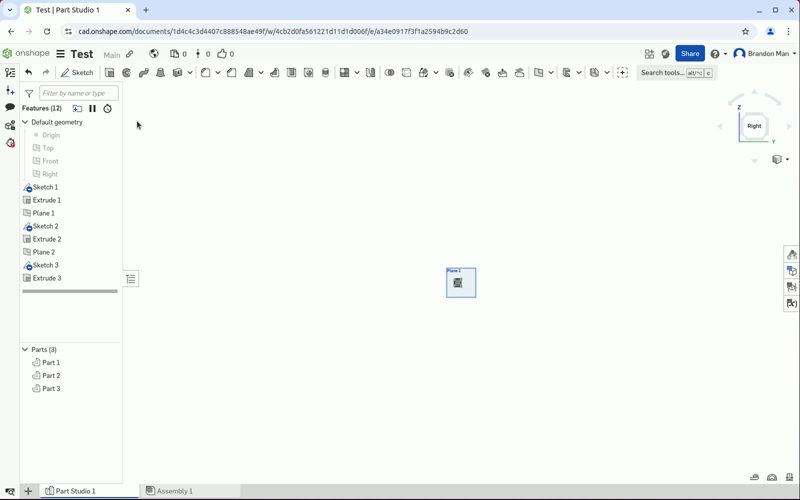
key(right, 2)
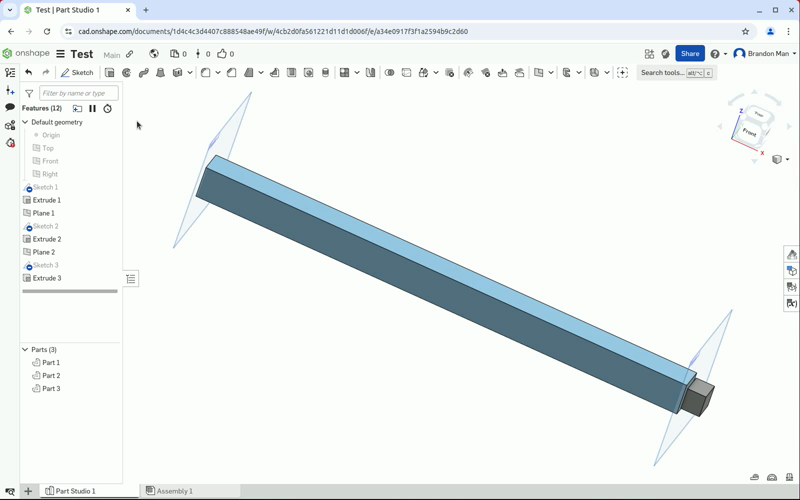
key(down, 2)
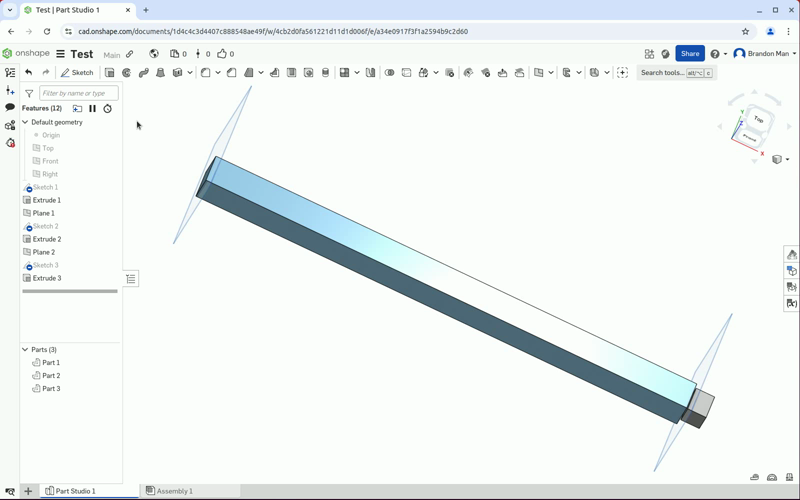
key(up, 2)
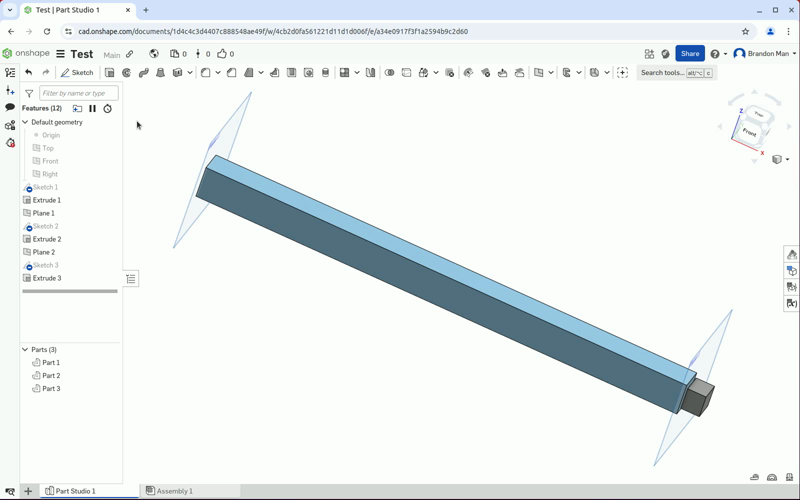
key(left, 2)
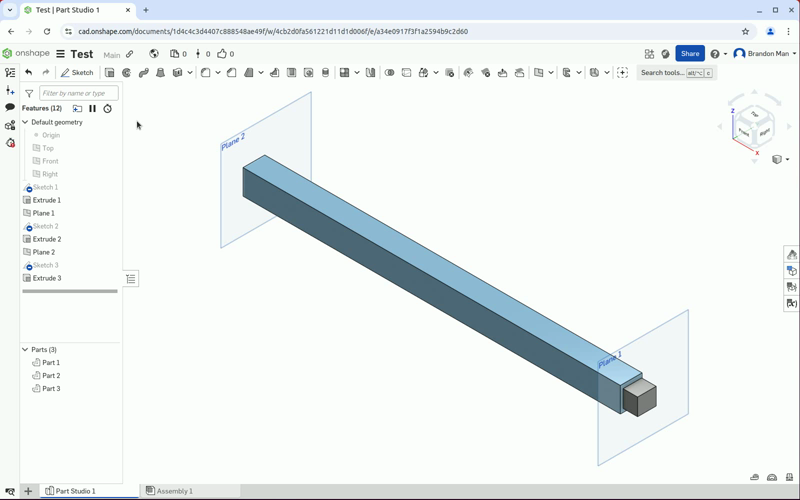
mouse_move(73, 189)
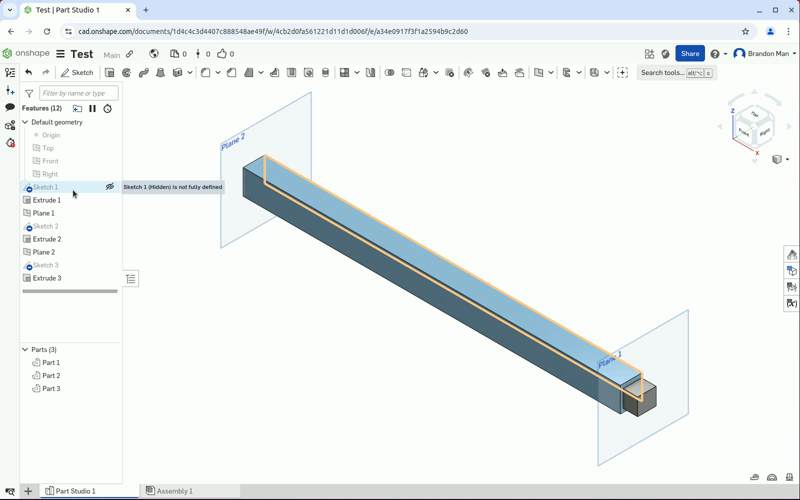
click(73, 189)